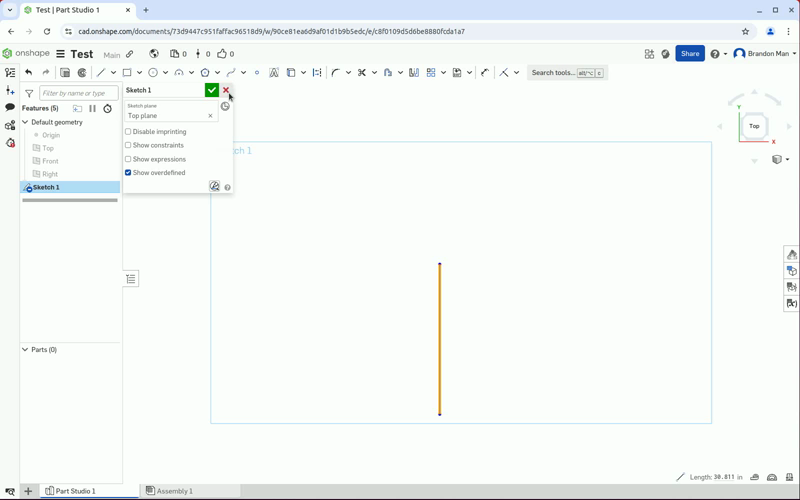
key(shift+h)
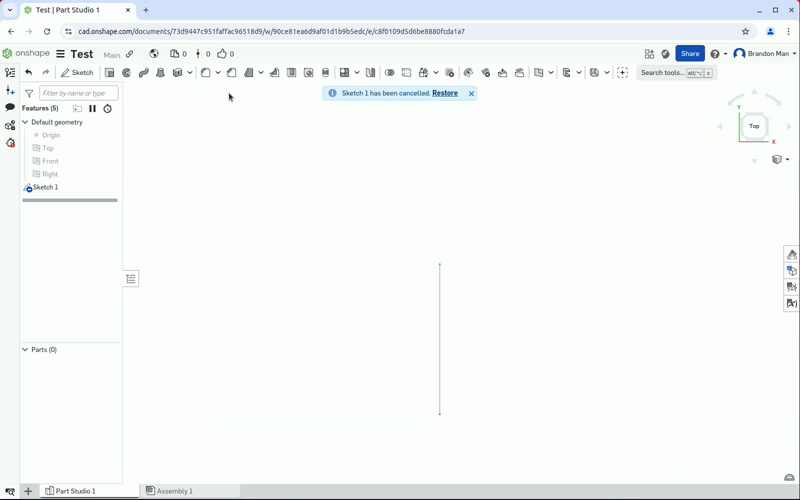
key(shift+s)
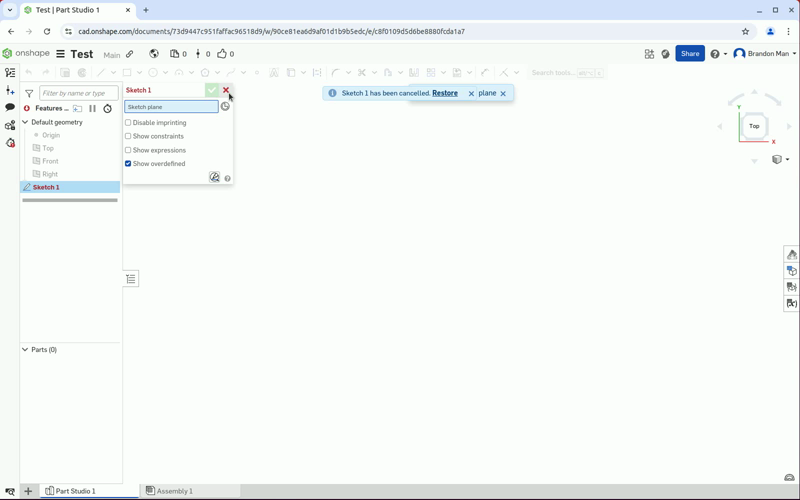
mouse_move(73, 150)
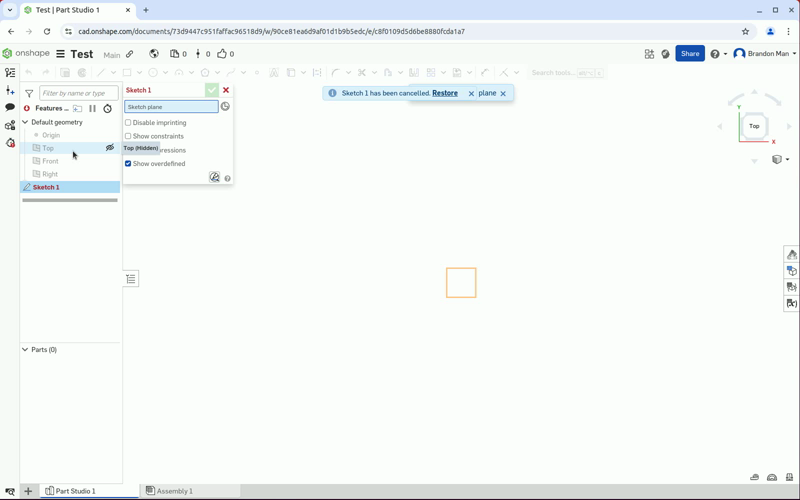
click(73, 150)
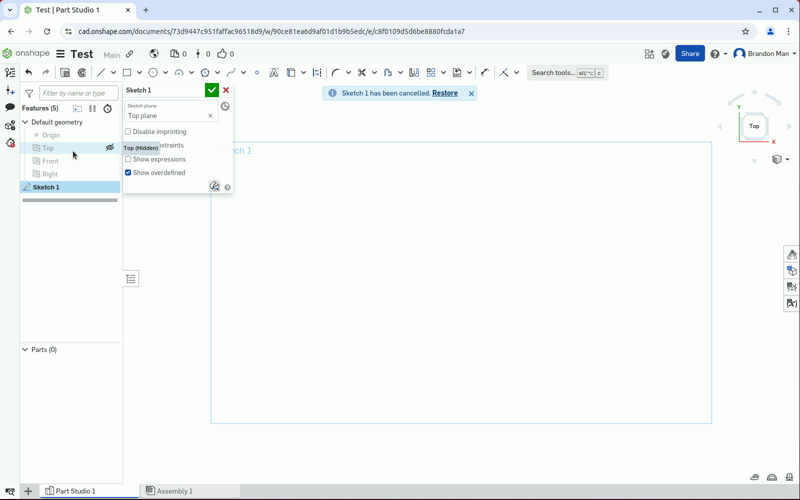
mouse_move(73, 352)
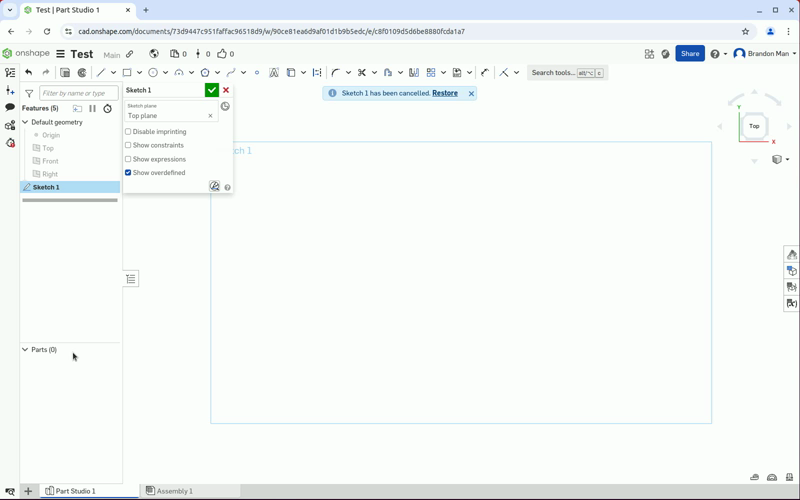
key(y)
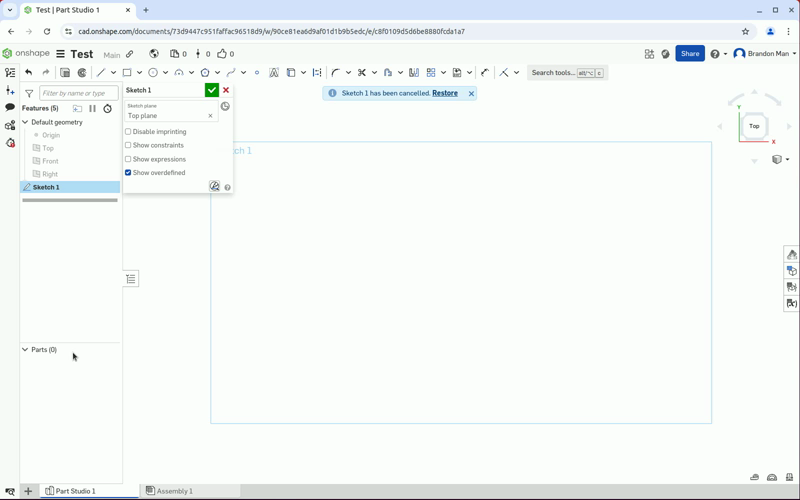
key(l)
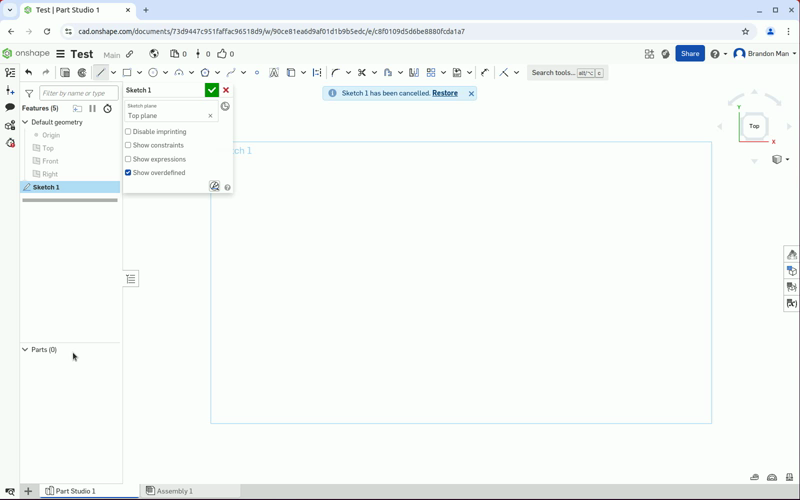
key_down(shift)
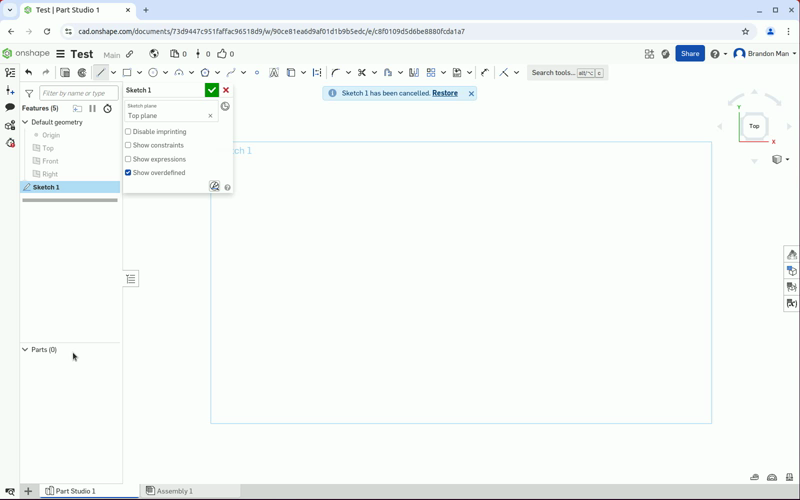
mouse_move(493, 307)
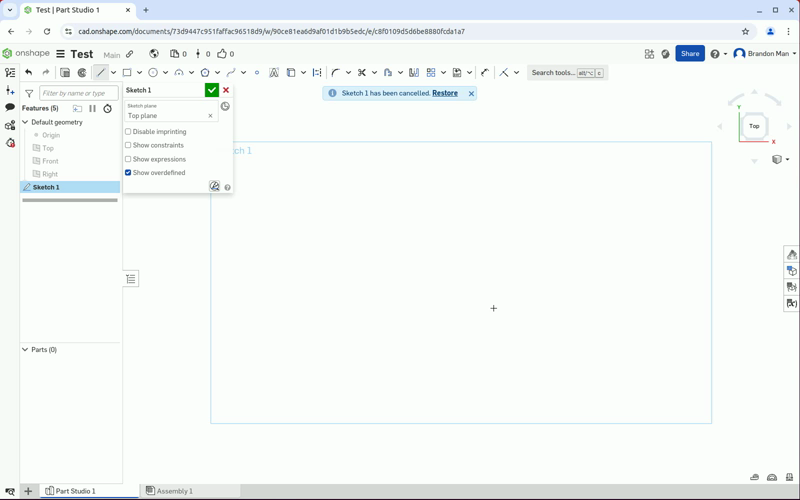
click(493, 307)
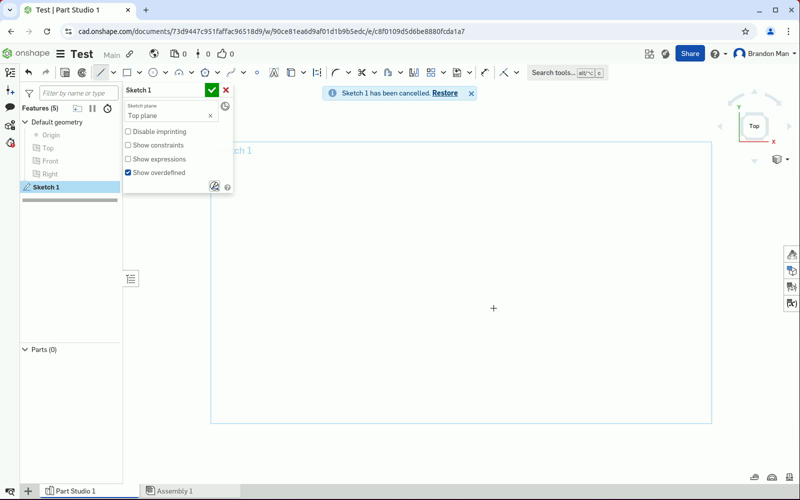
key_up(shift)
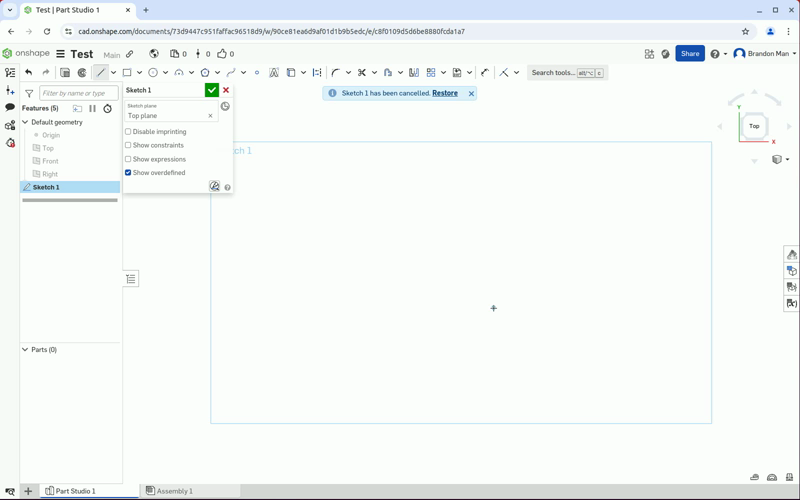
key_down(shift)
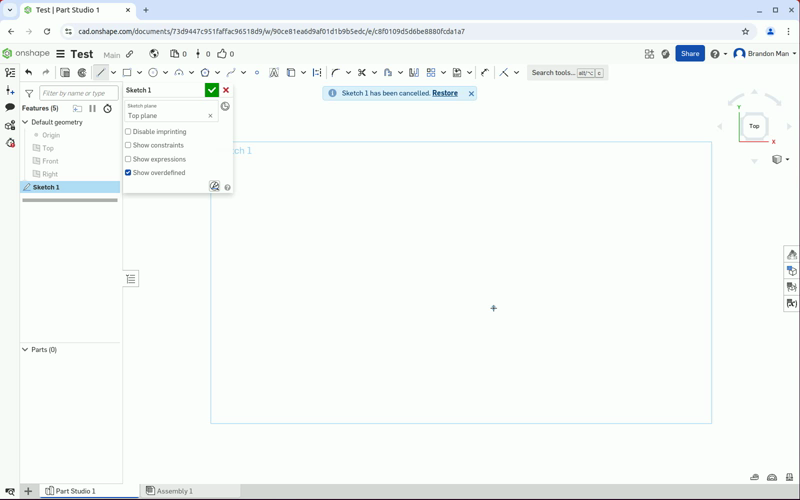
mouse_move(523, 307)
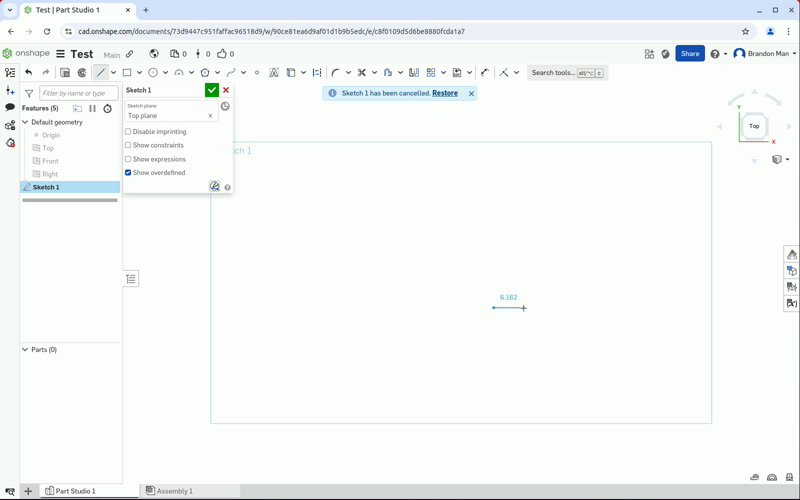
mouse_move(536, 307)
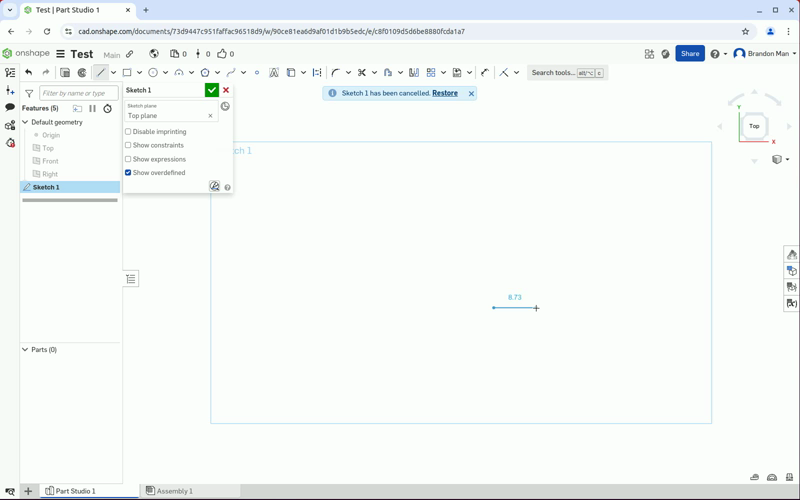
click(536, 307)
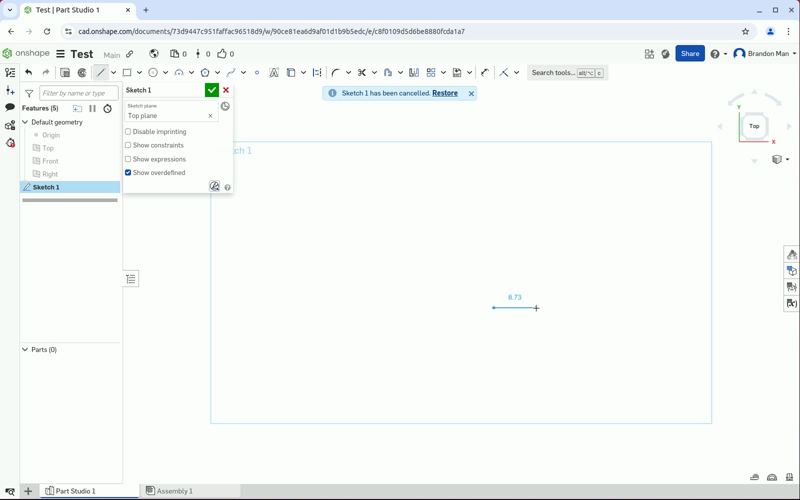
key_up(shift)
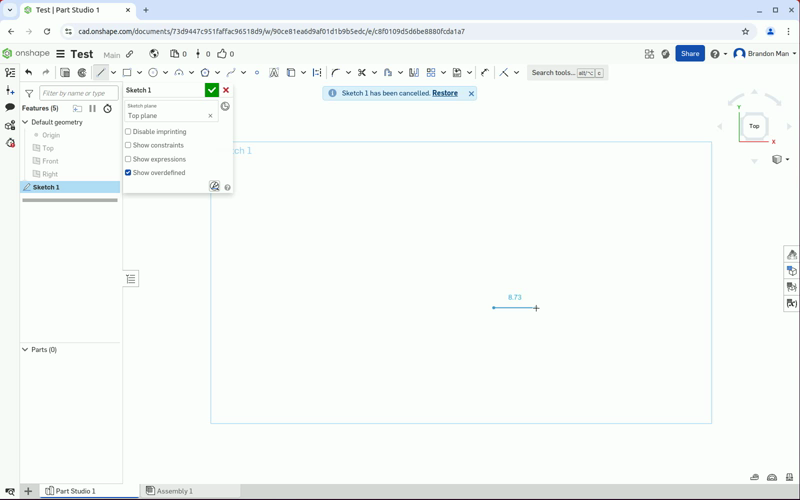
key(esc)
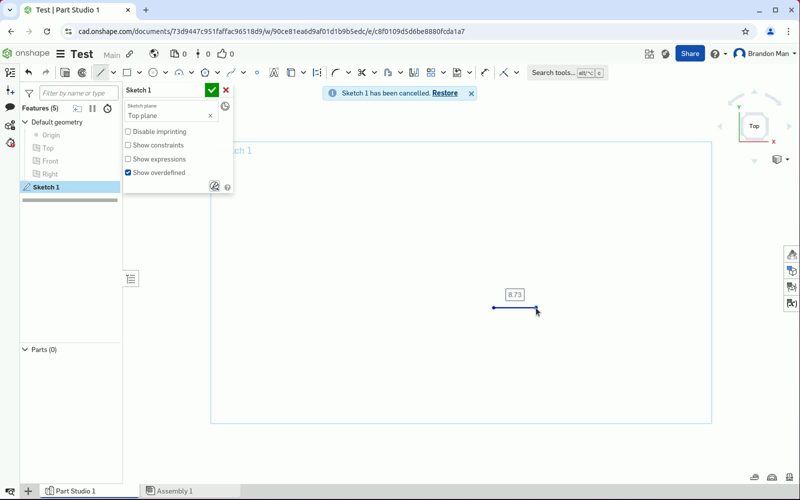
key(a)
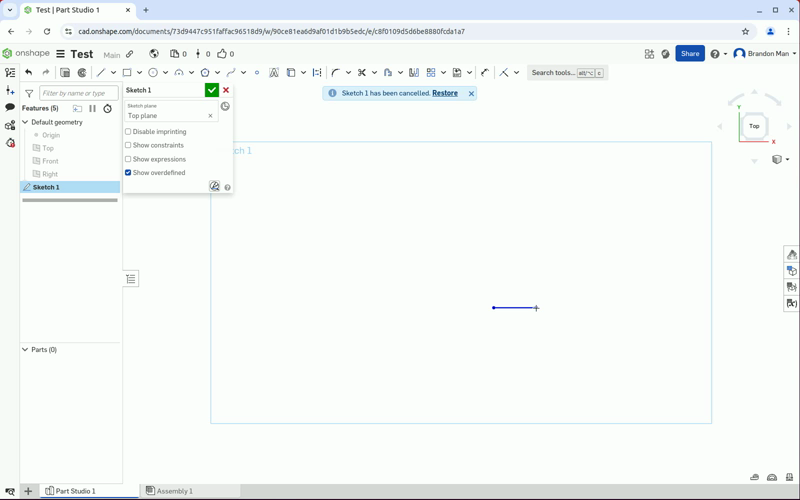
mouse_move(536, 307)
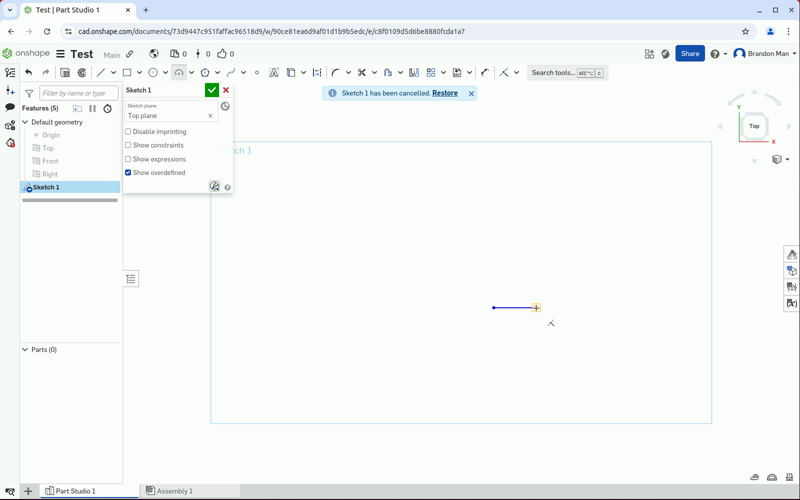
click(536, 307)
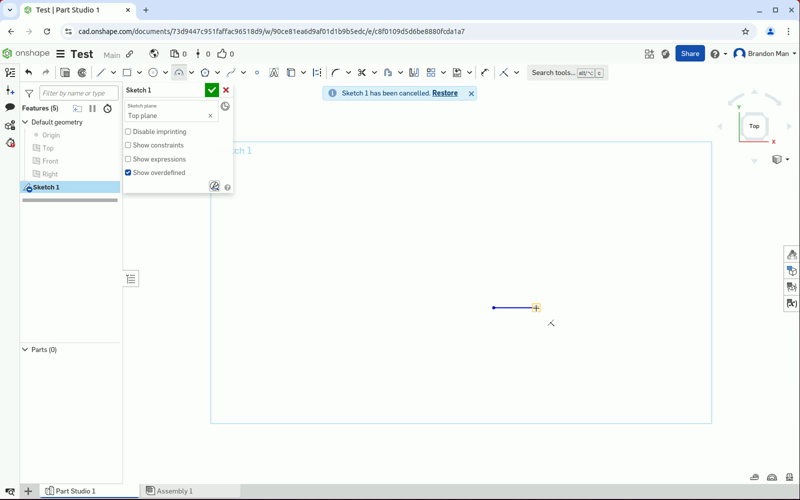
key_down(shift)
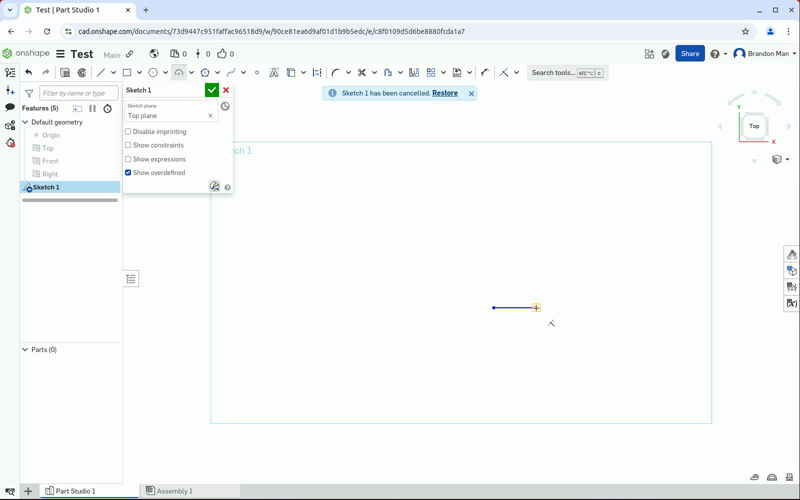
mouse_move(536, 258)
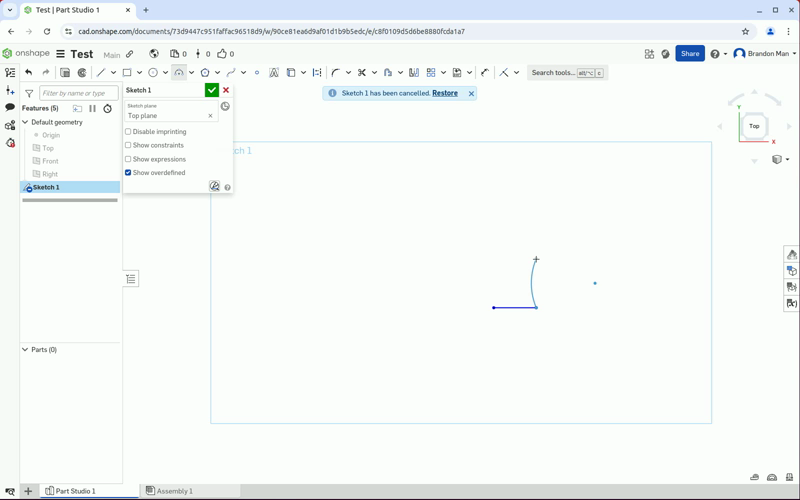
click(536, 258)
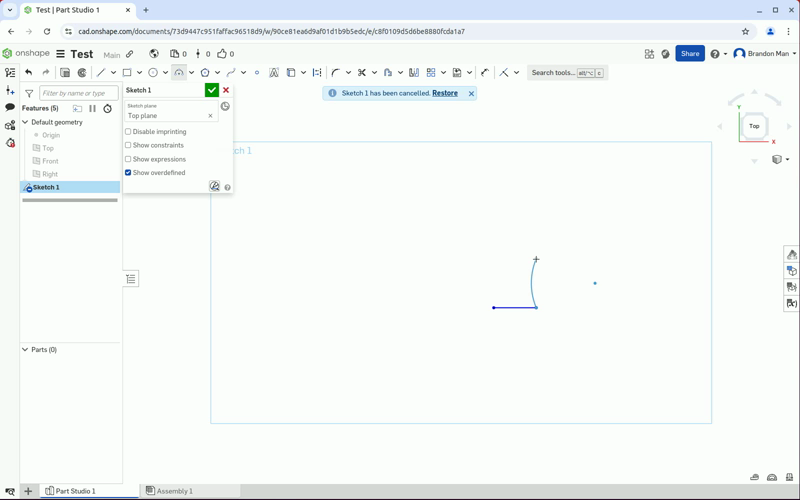
mouse_move(385, 283)
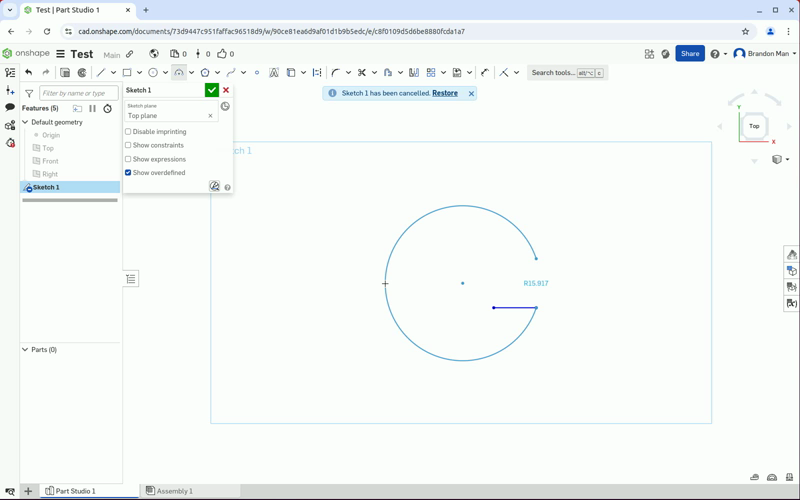
click(385, 283)
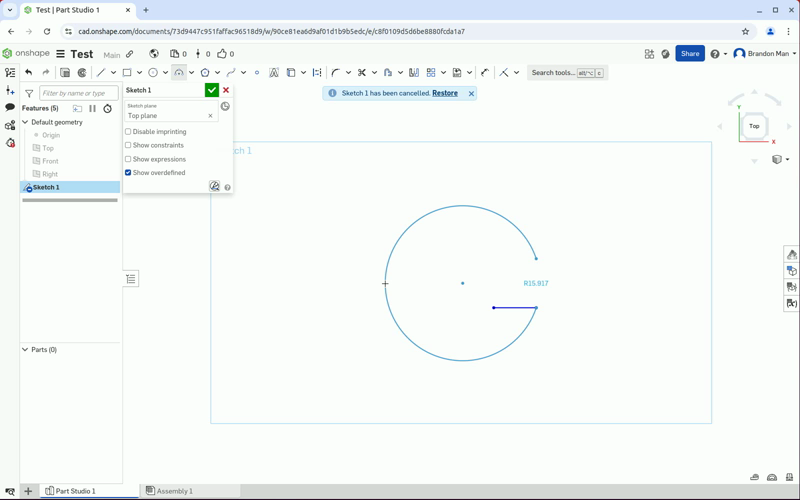
key_up(shift)
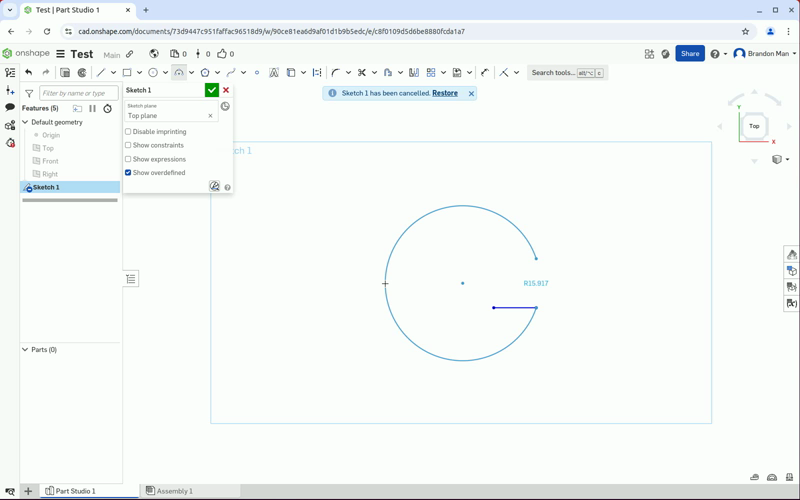
key(esc)
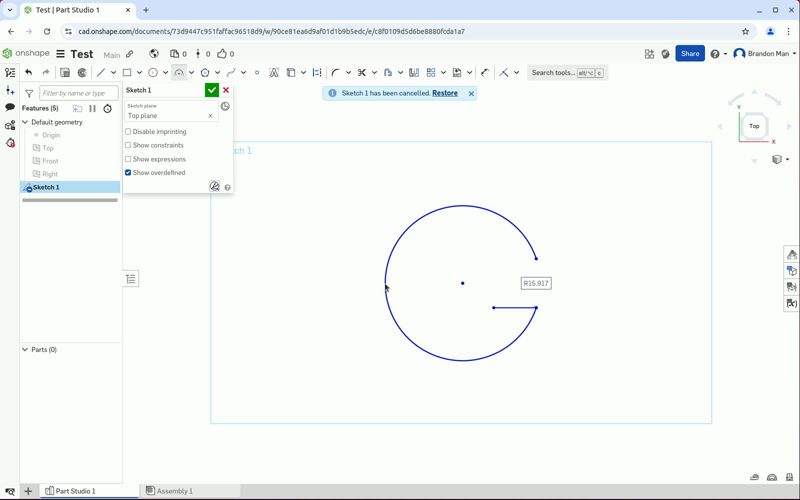
key(l)
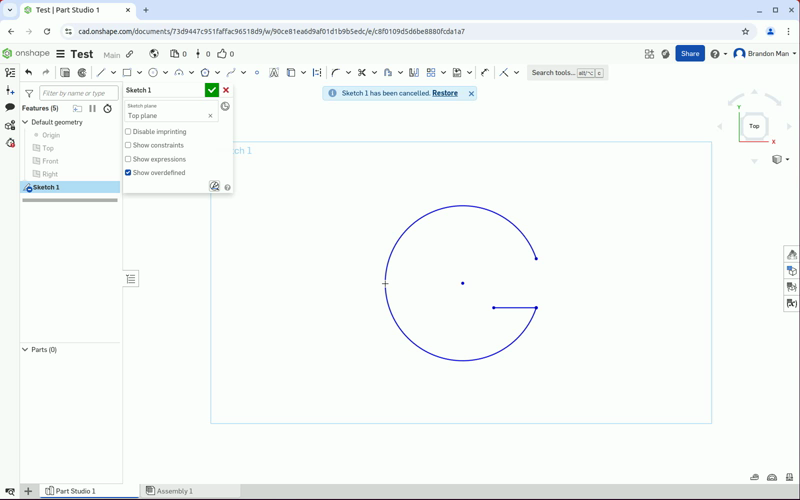
mouse_move(536, 258)
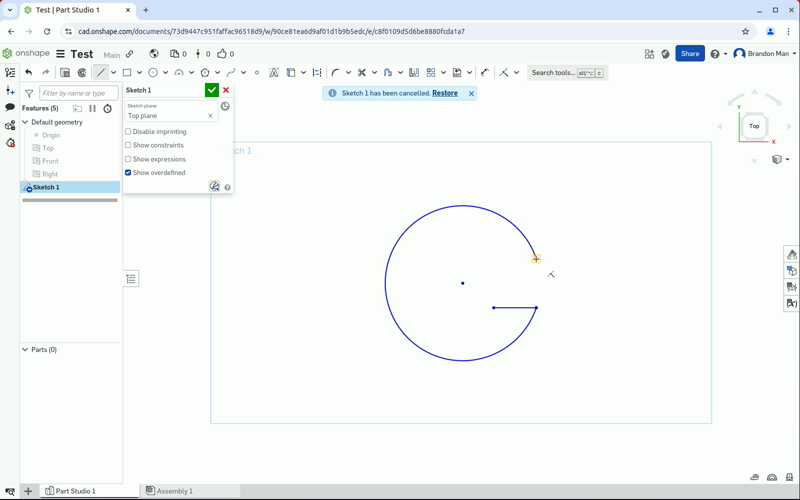
click(536, 258)
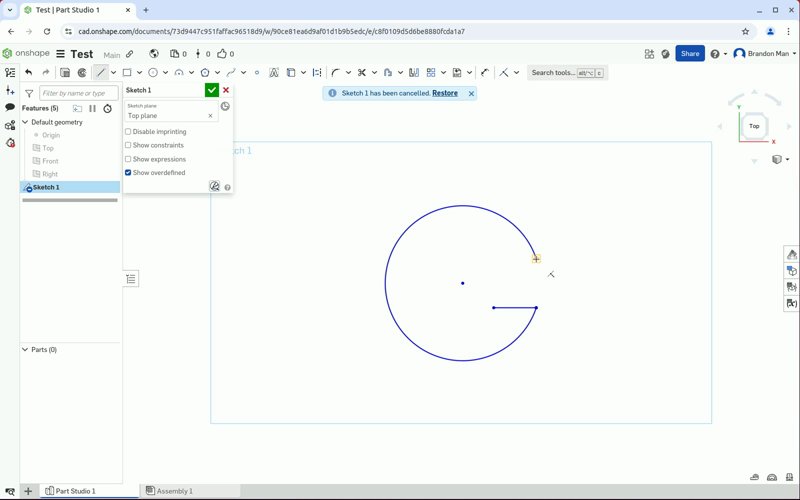
key_down(shift)
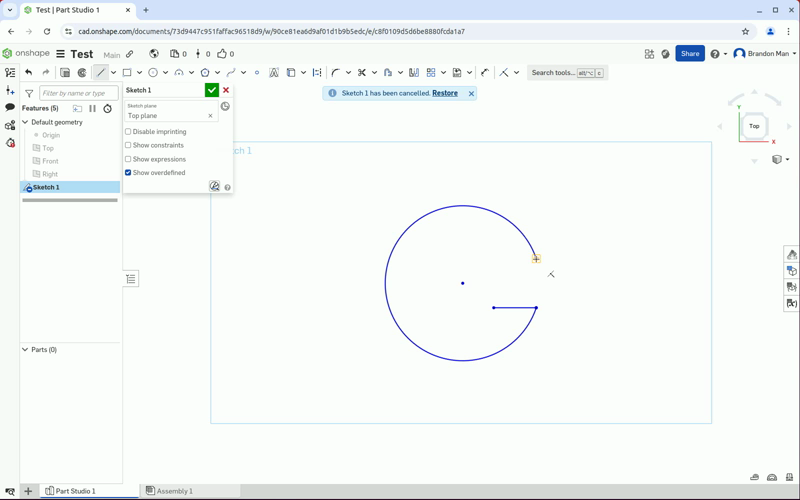
mouse_move(566, 258)
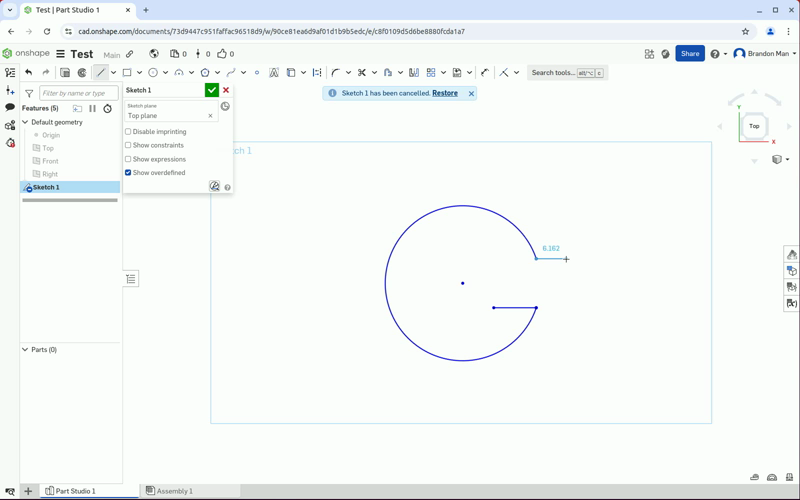
mouse_move(493, 258)
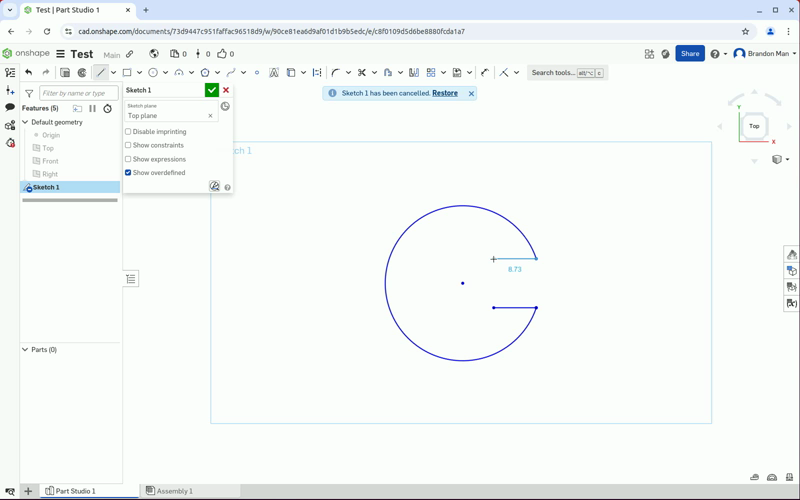
click(493, 258)
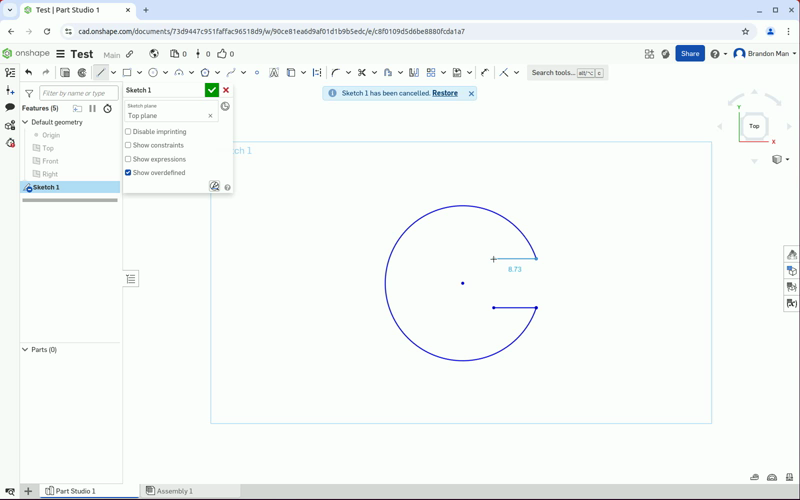
key_up(shift)
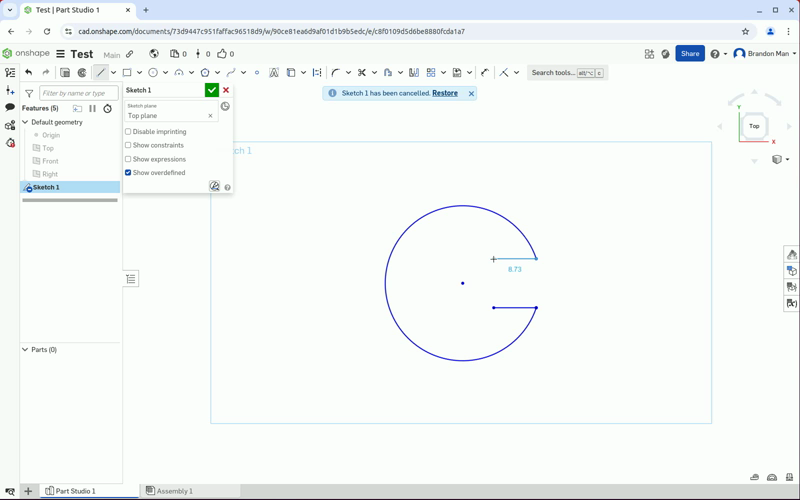
mouse_move(523, 258)
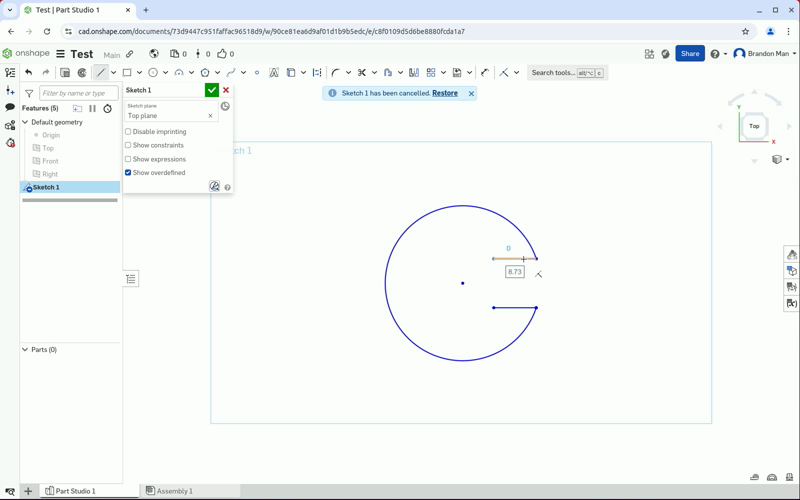
key_down(shift)
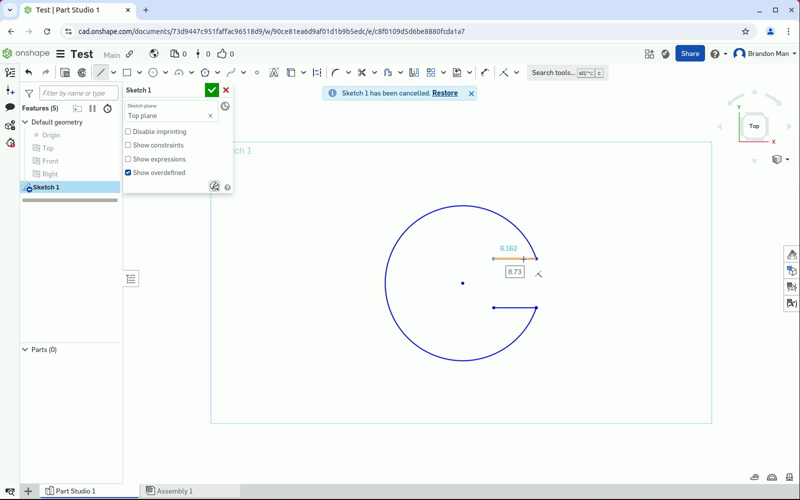
mouse_move(493, 307)
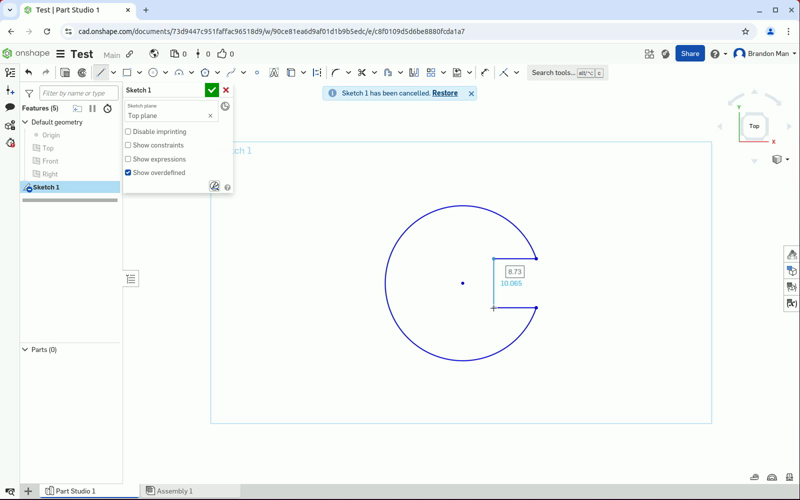
key_up(shift)
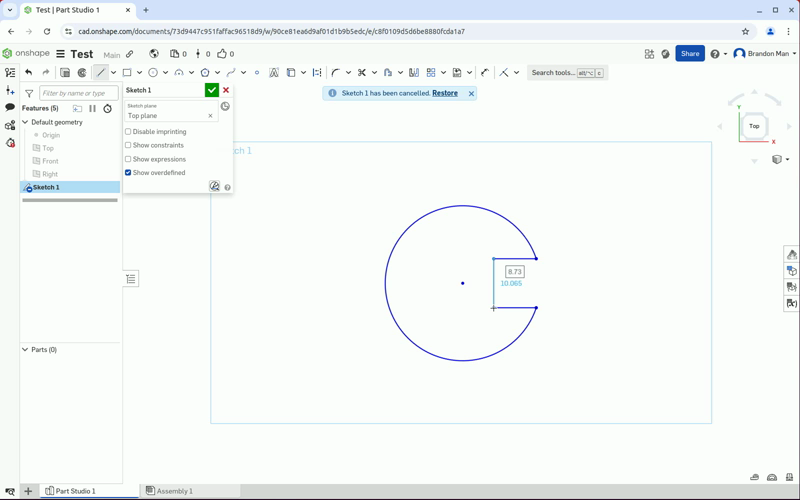
click(493, 307)
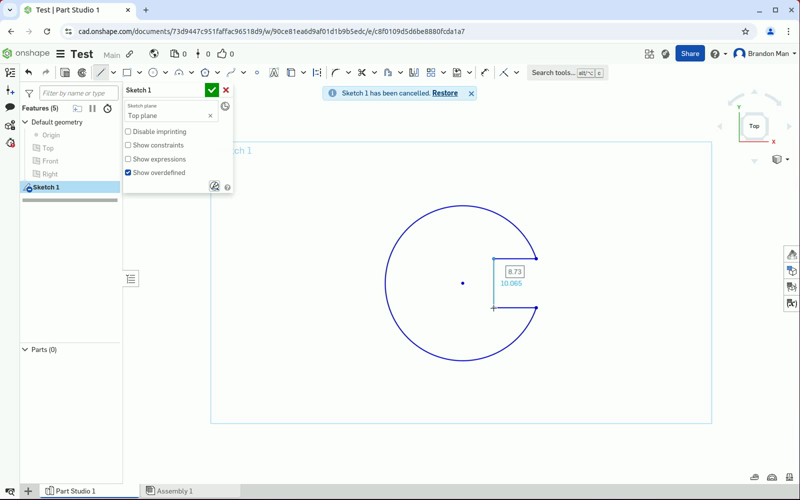
key(esc)
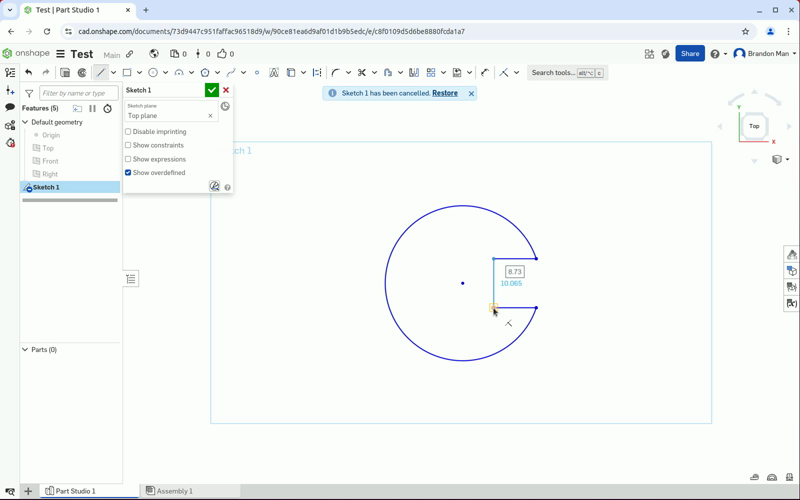
mouse_move(424, 263)
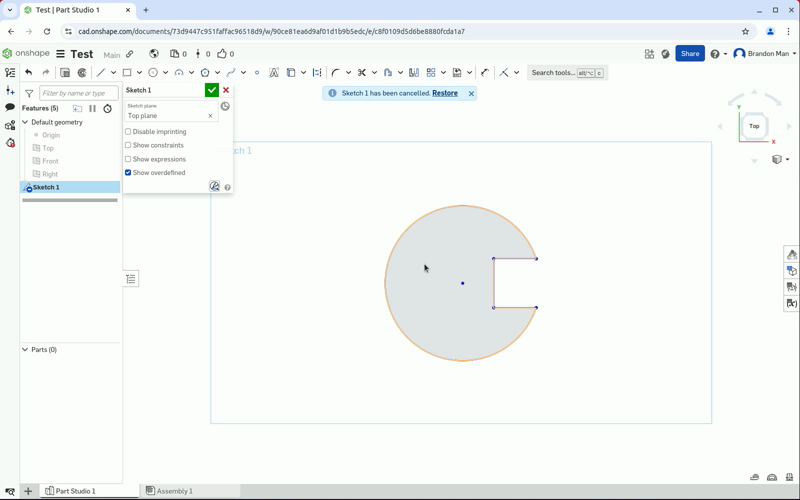
click(424, 263)
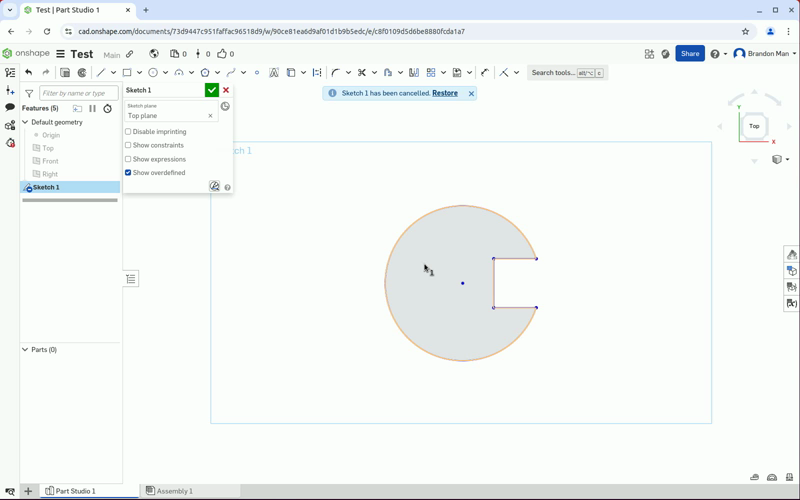
mouse_move(73, 352)
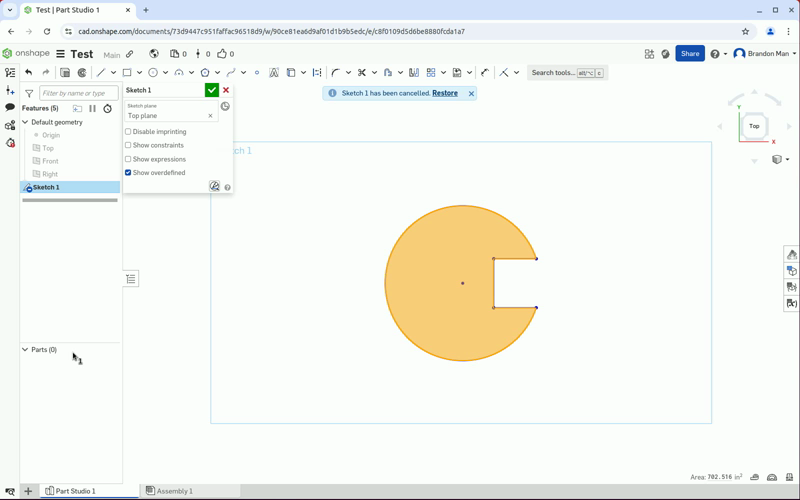
key(shift+y)
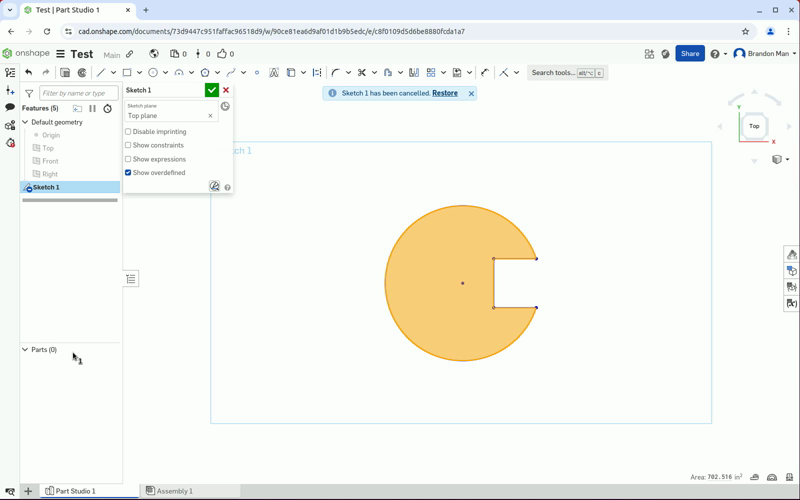
key(shift+e)
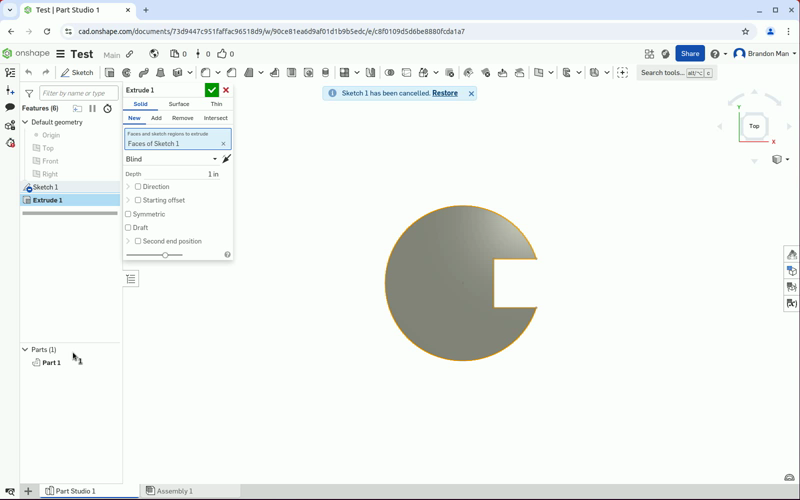
mouse_move(143, 106)
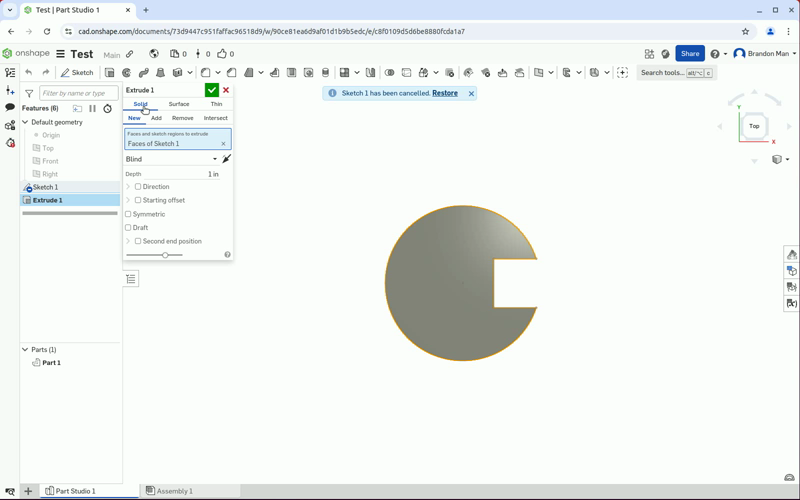
click(143, 106)
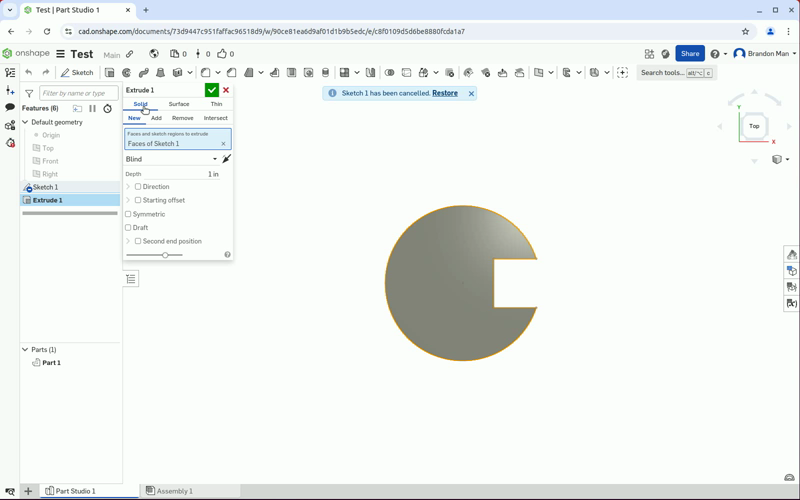
mouse_move(137, 120)
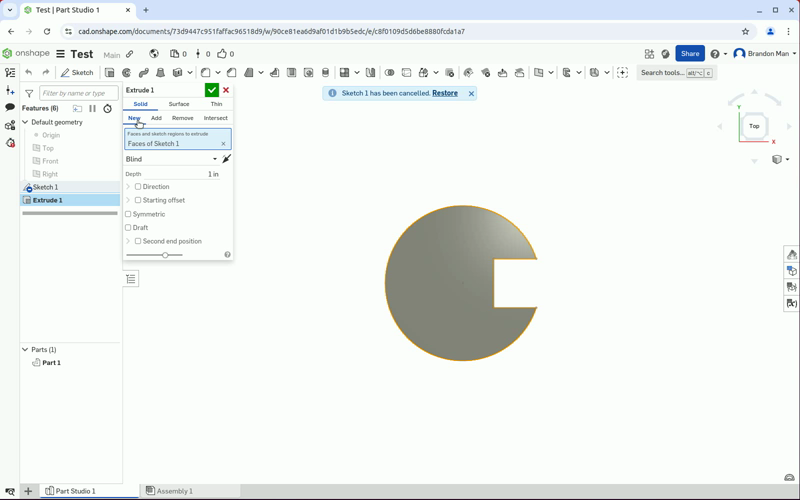
click(137, 120)
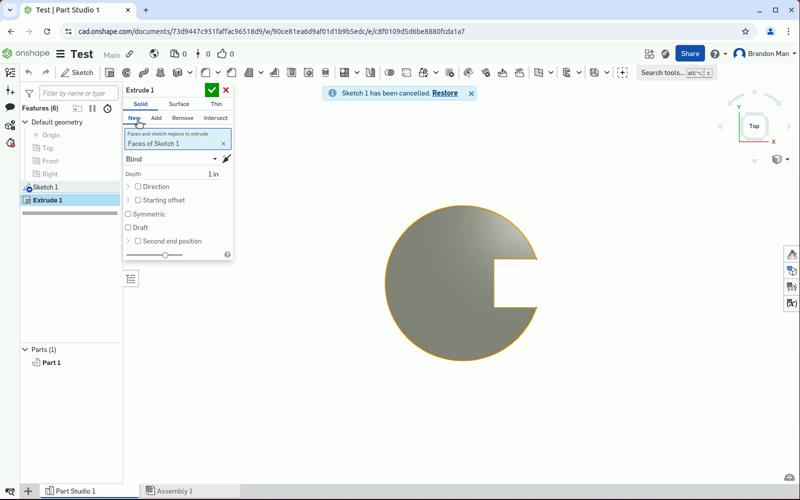
key(tab, 4)
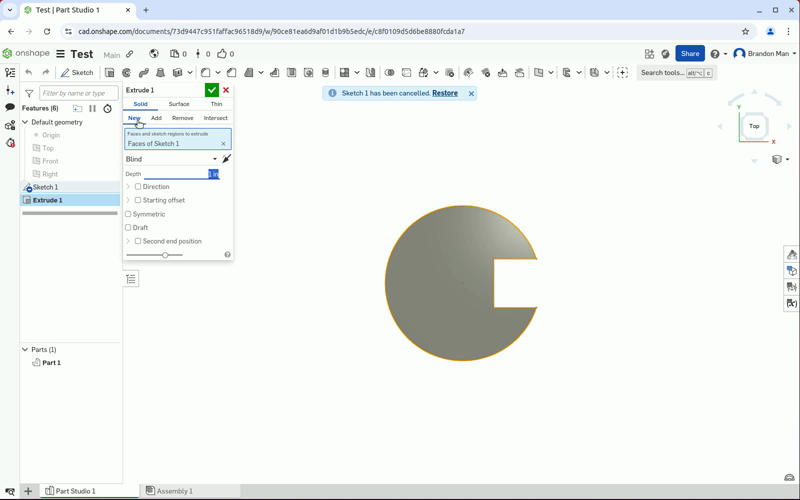
text(13.239)
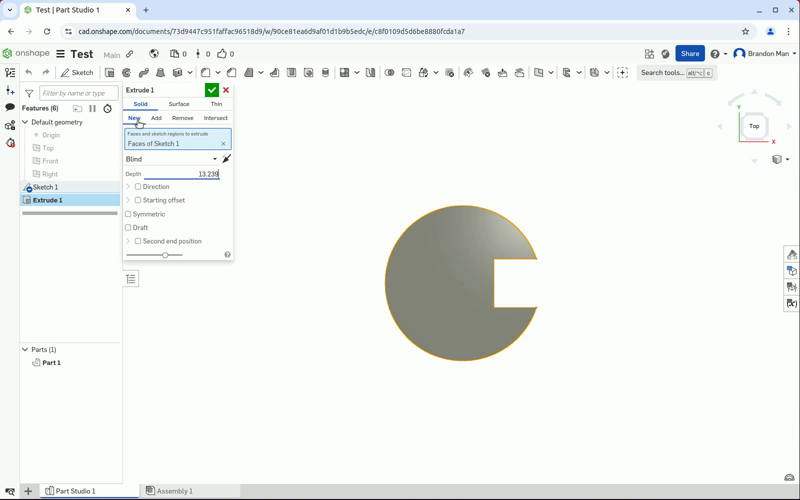
key(enter)
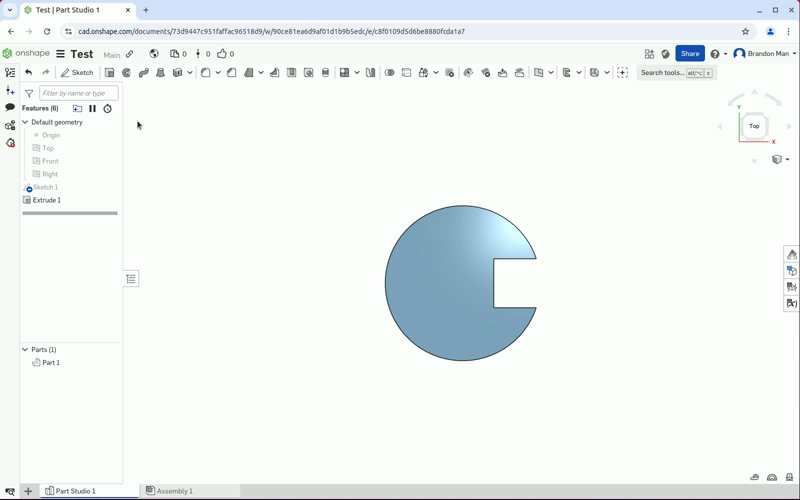
key(shift+h)
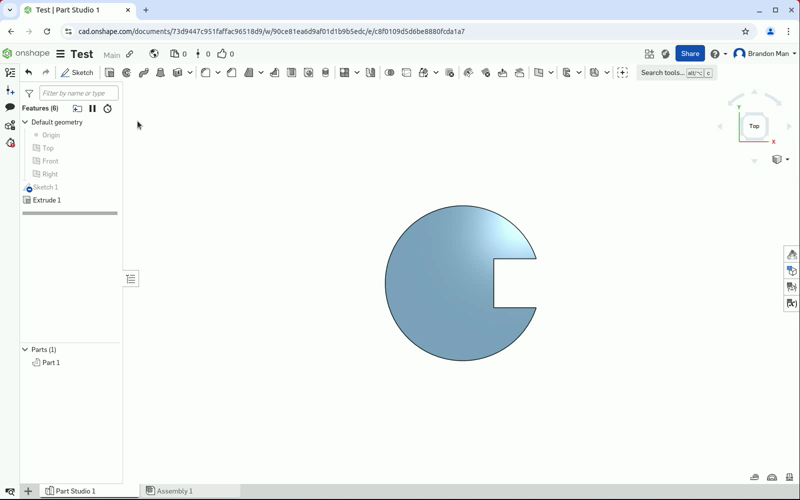
key(shift+h)
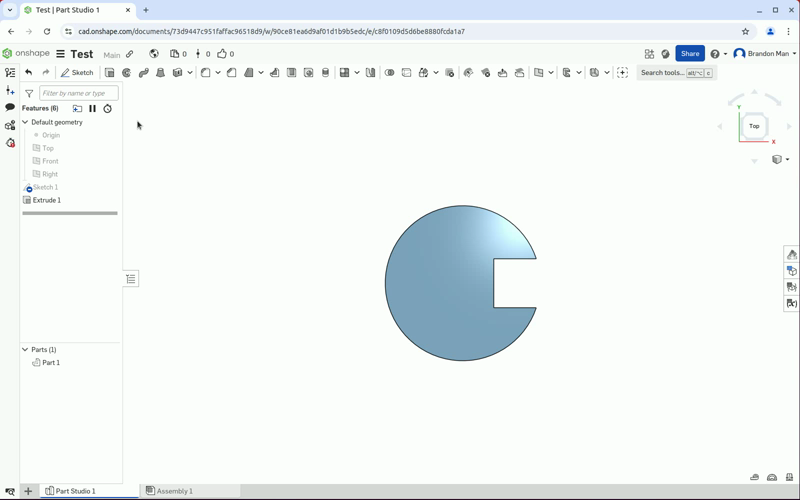
mouse_move(73, 189)
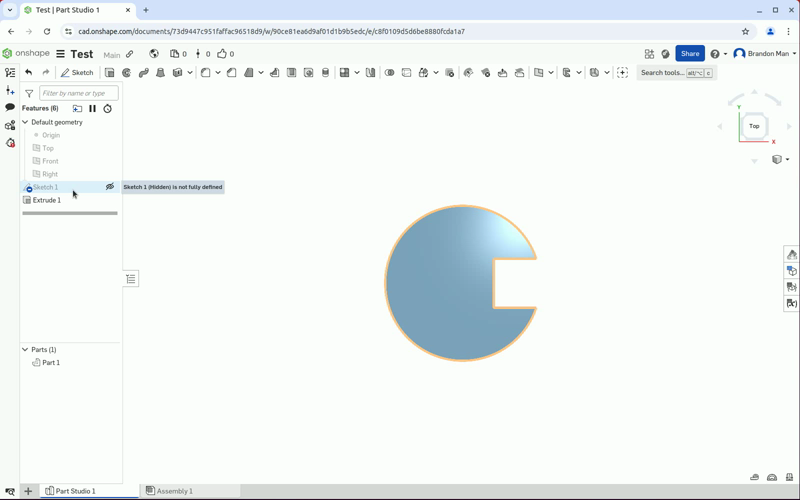
click(73, 189)
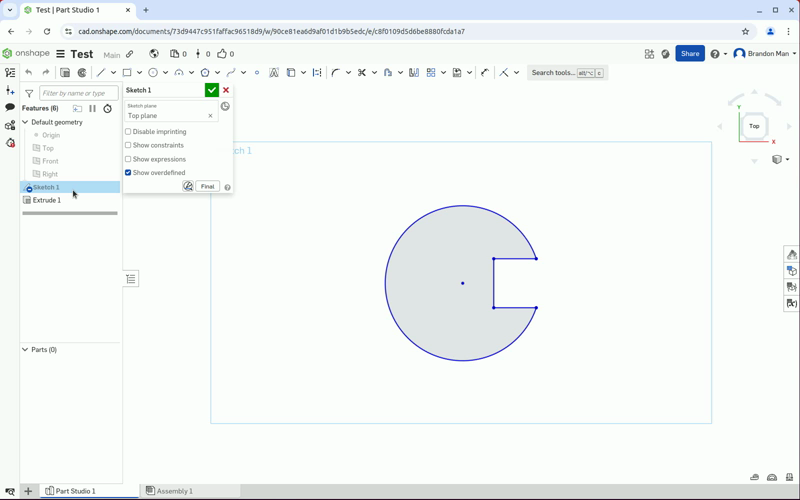
mouse_move(229, 92)
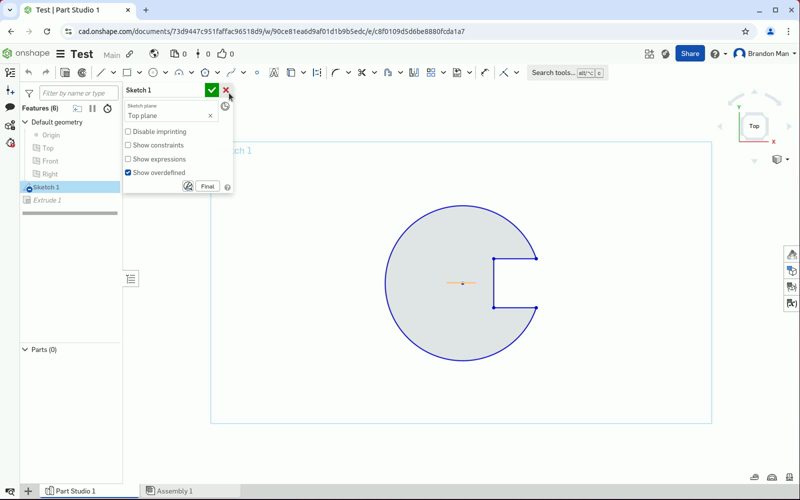
click(229, 92)
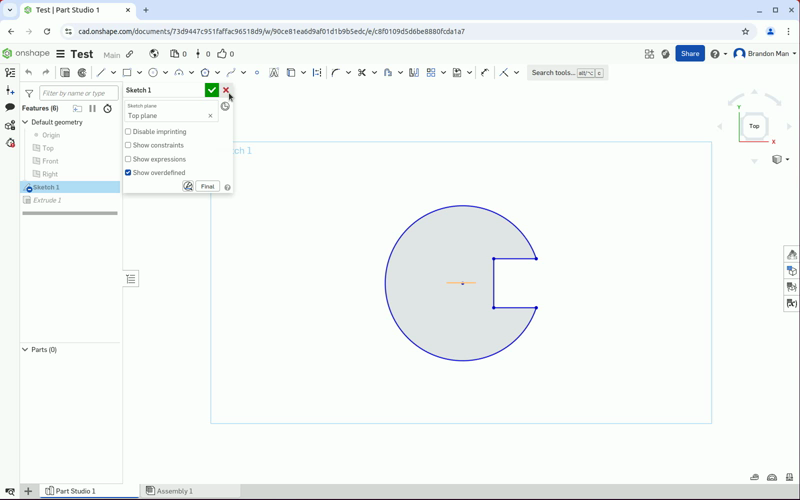
key(shift+s)
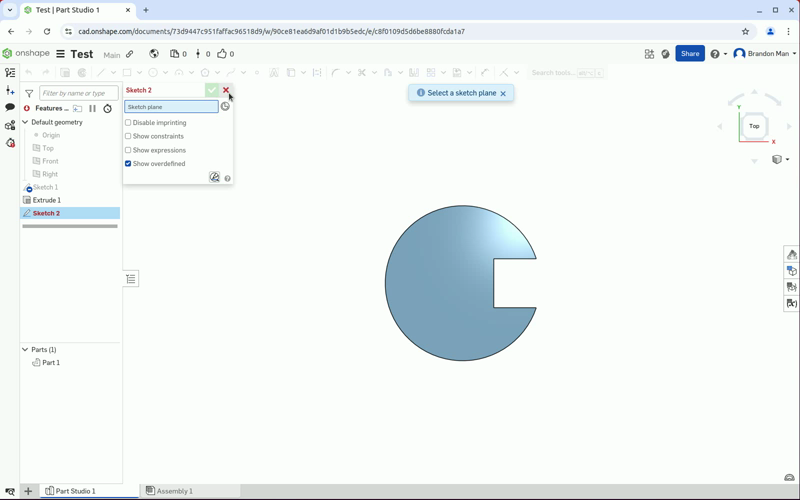
mouse_move(73, 150)
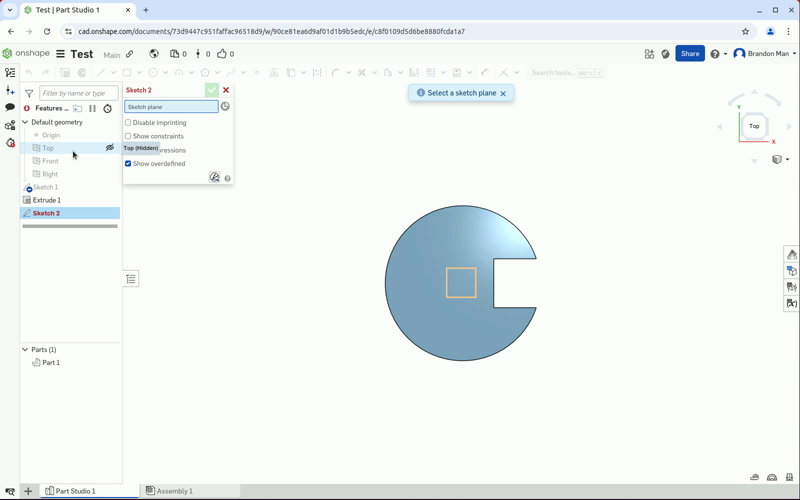
click(73, 150)
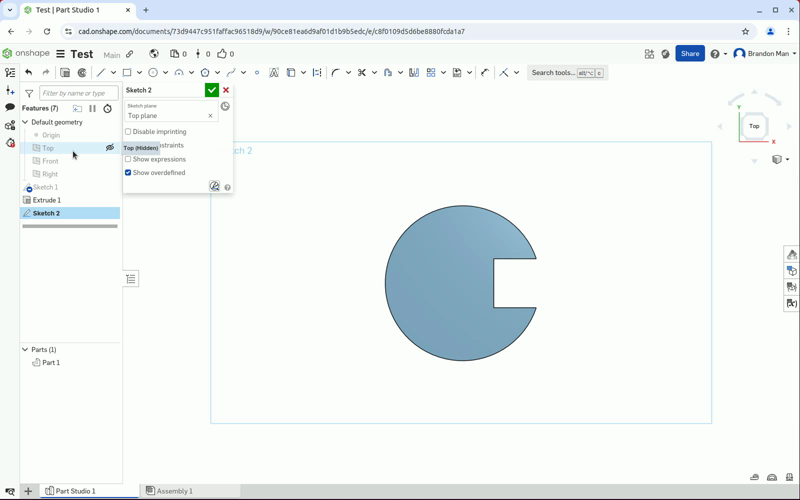
mouse_move(73, 352)
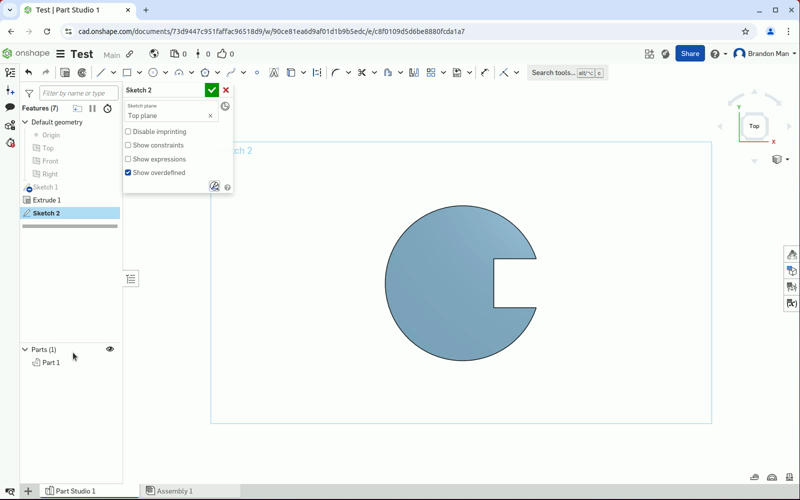
key(y)
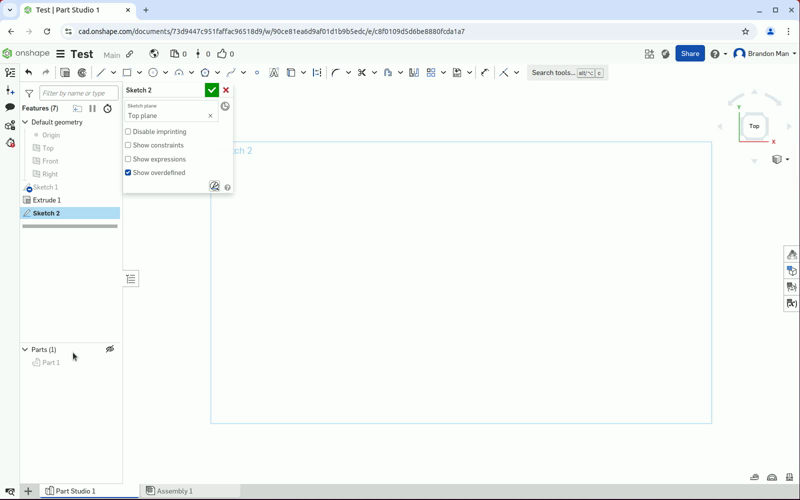
key(l)
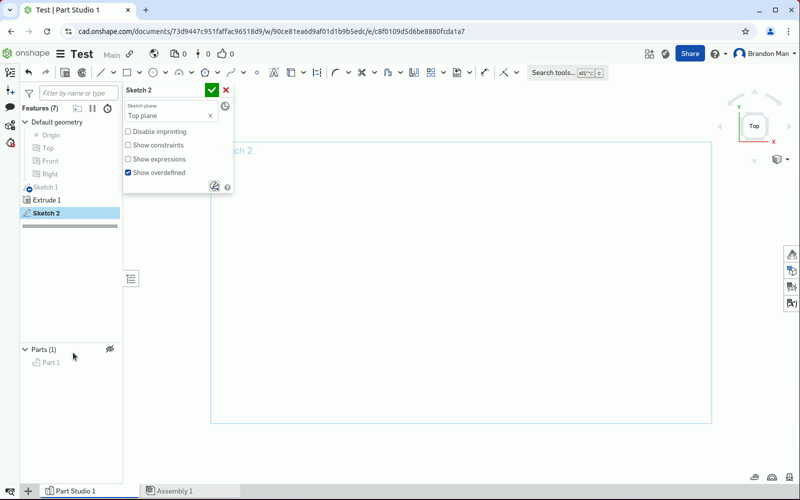
key_down(shift)
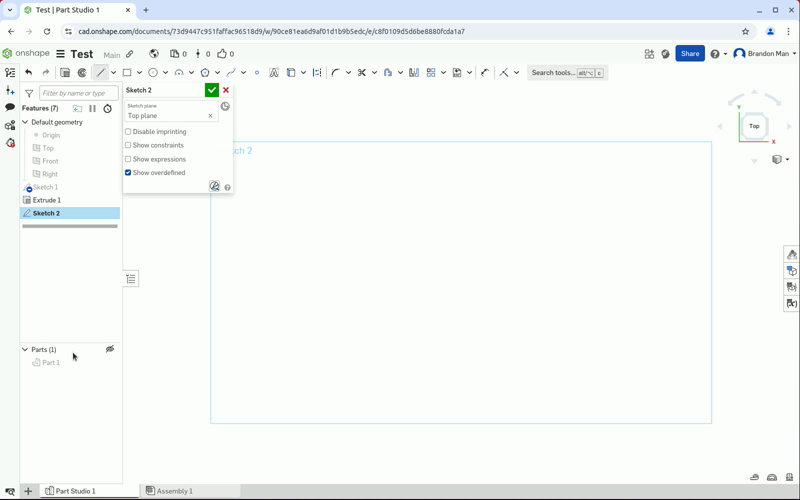
mouse_move(493, 307)
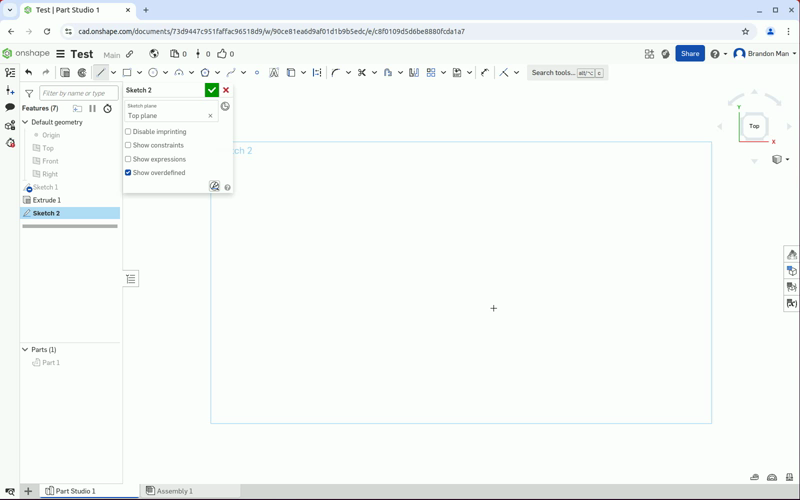
click(493, 307)
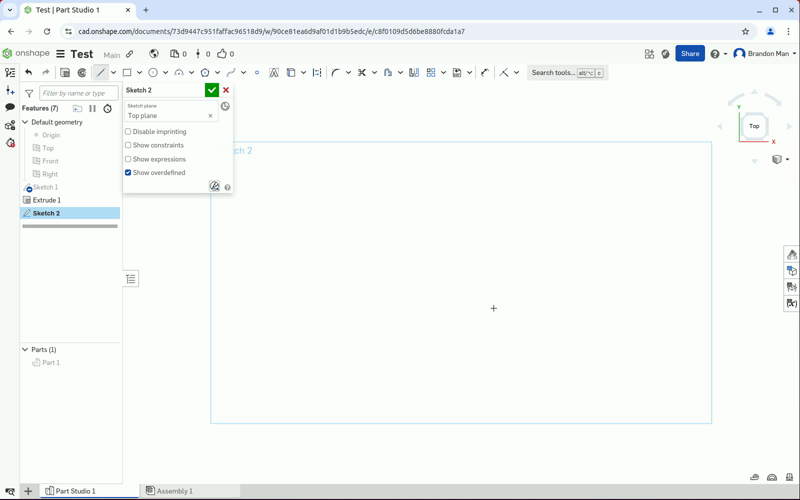
key_up(shift)
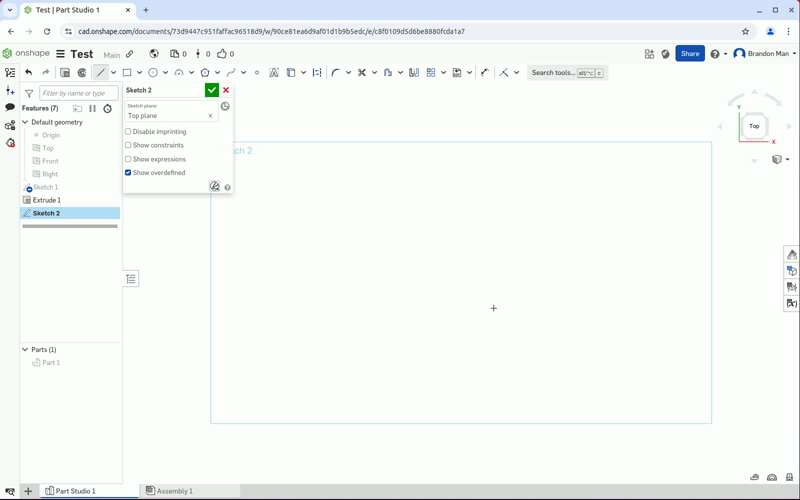
key_down(shift)
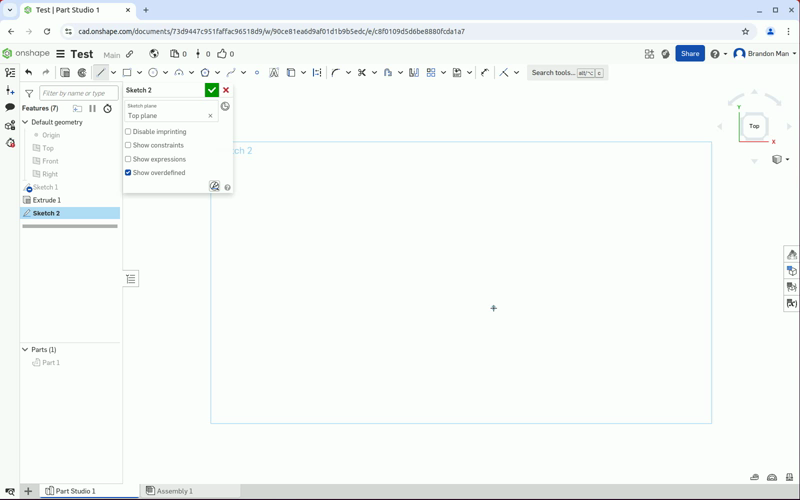
mouse_move(523, 307)
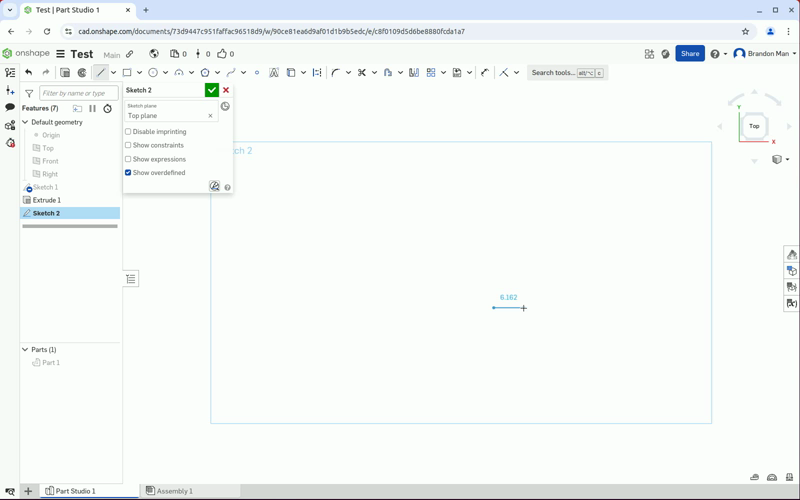
mouse_move(537, 307)
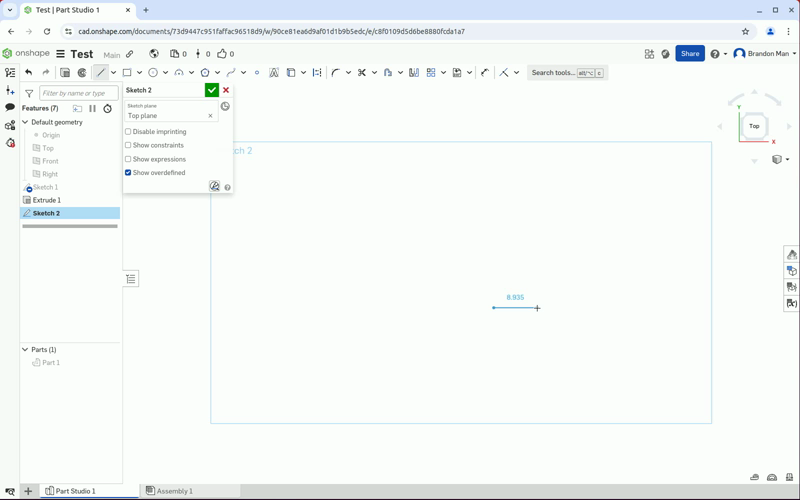
click(537, 307)
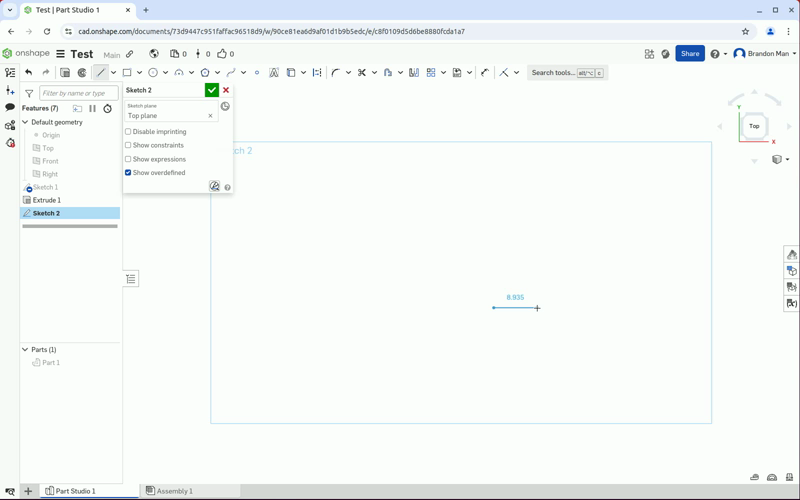
key_up(shift)
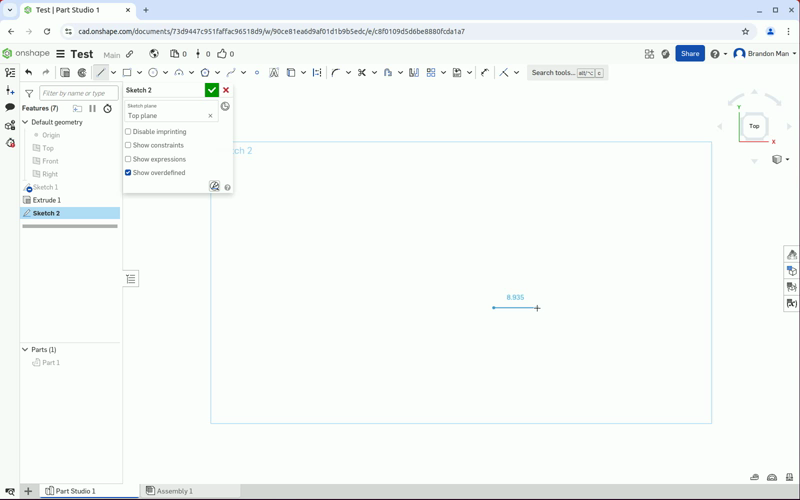
key(esc)
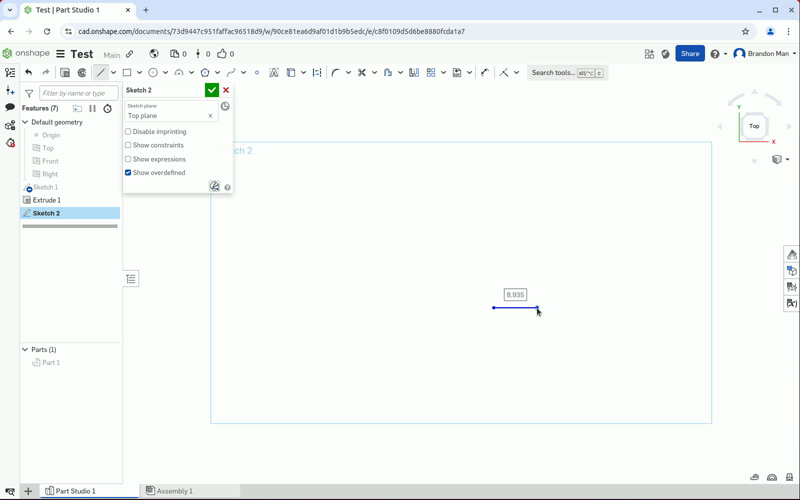
key(a)
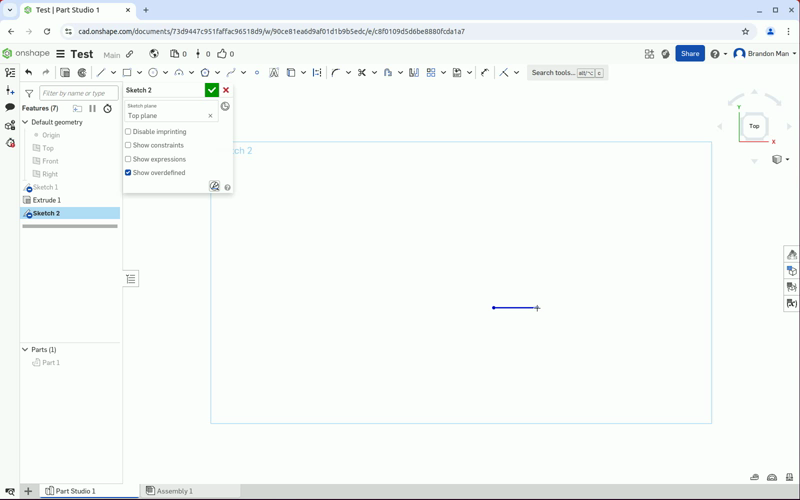
mouse_move(537, 307)
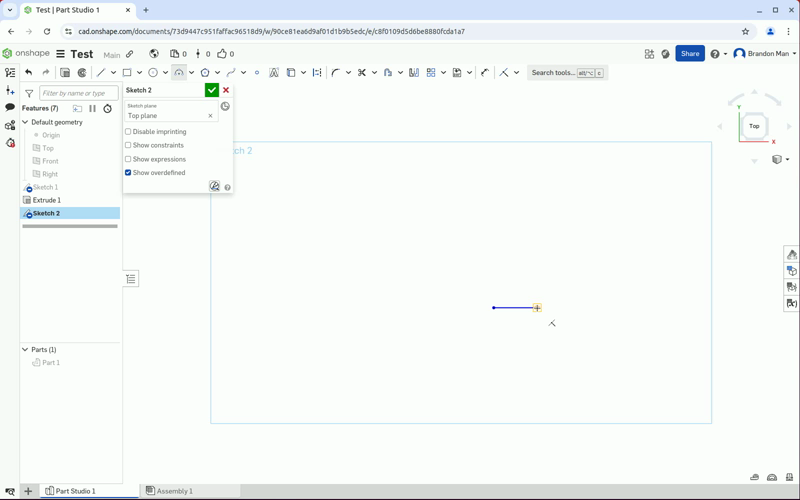
click(537, 307)
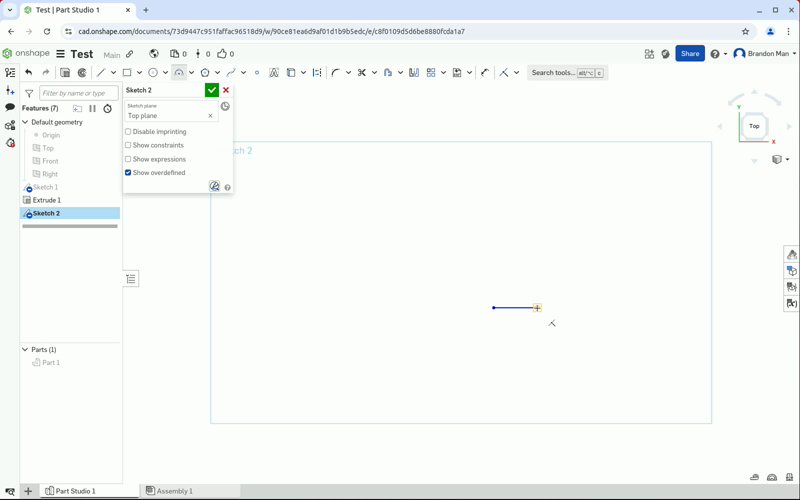
key_down(shift)
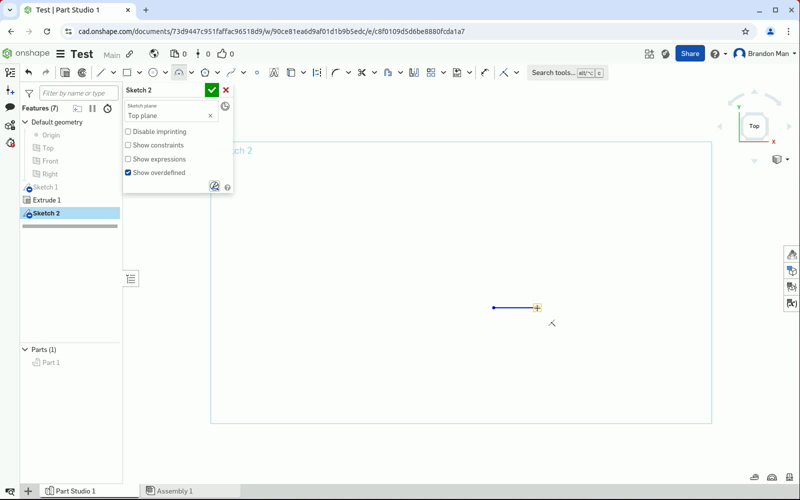
mouse_move(537, 257)
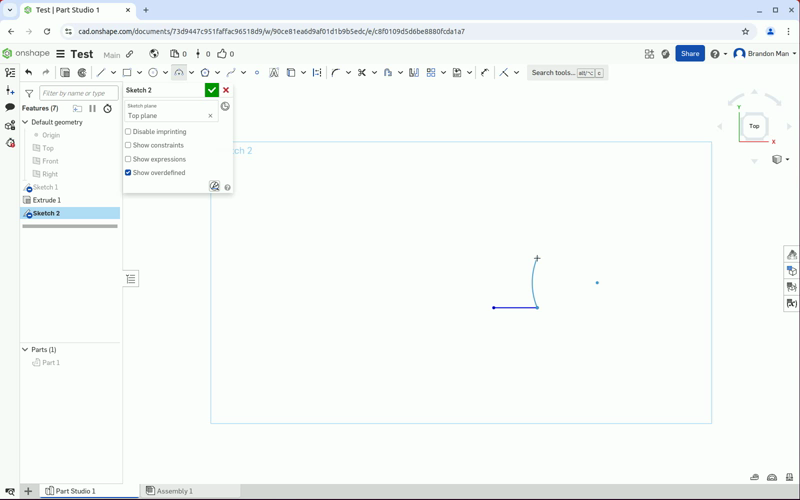
click(537, 257)
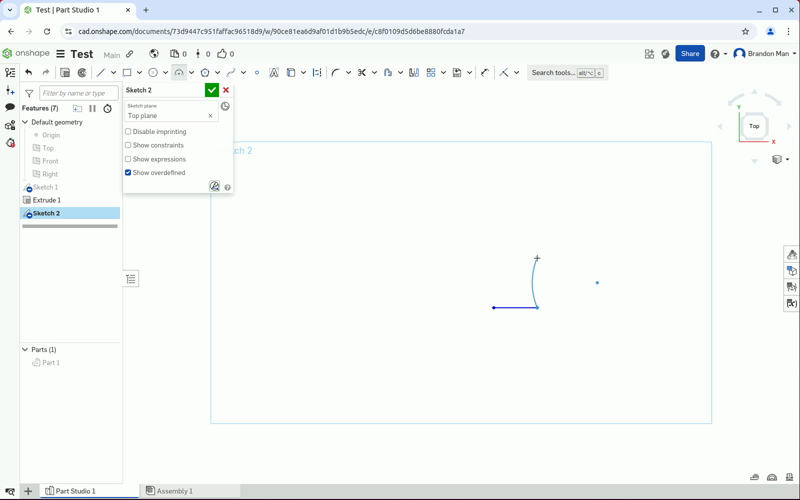
mouse_move(541, 282)
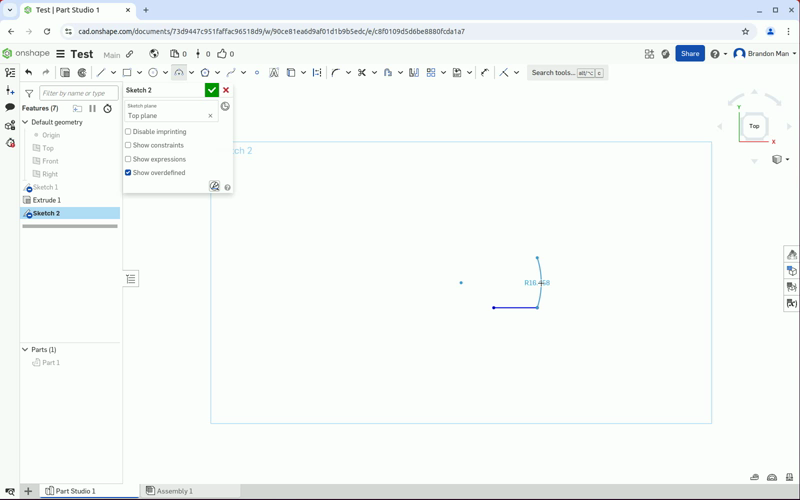
click(541, 282)
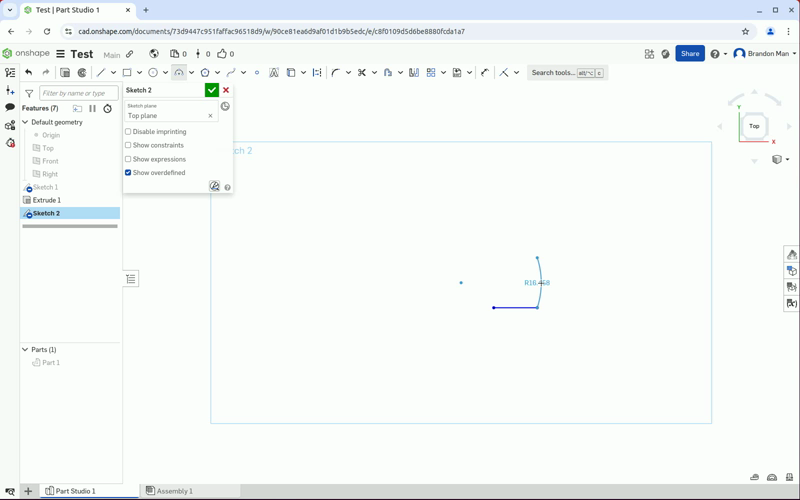
key_up(shift)
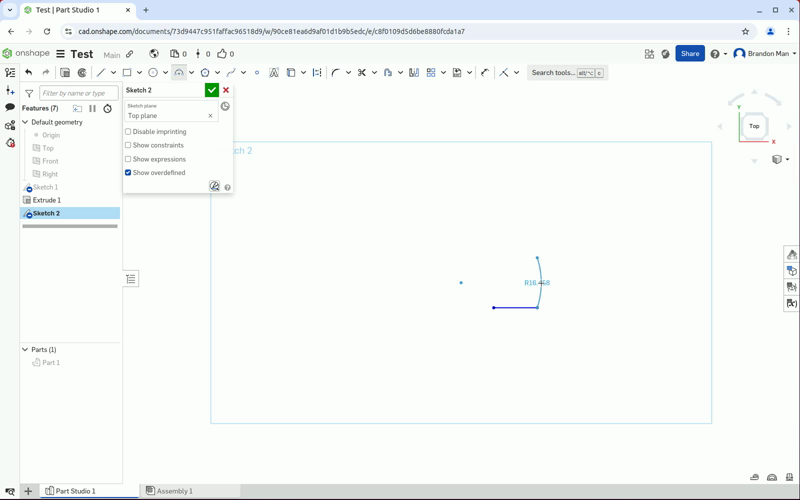
key(esc)
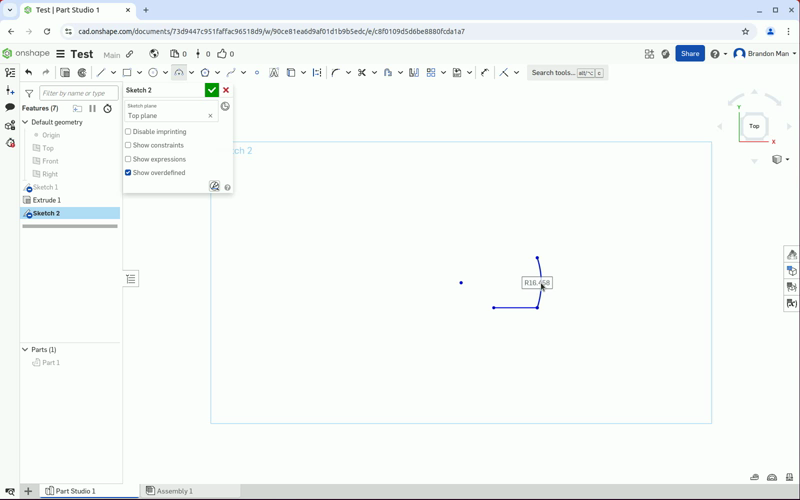
key(l)
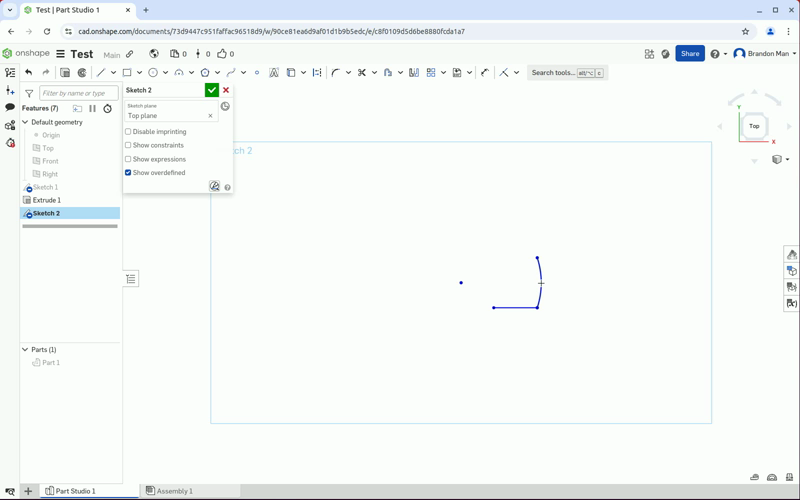
mouse_move(537, 257)
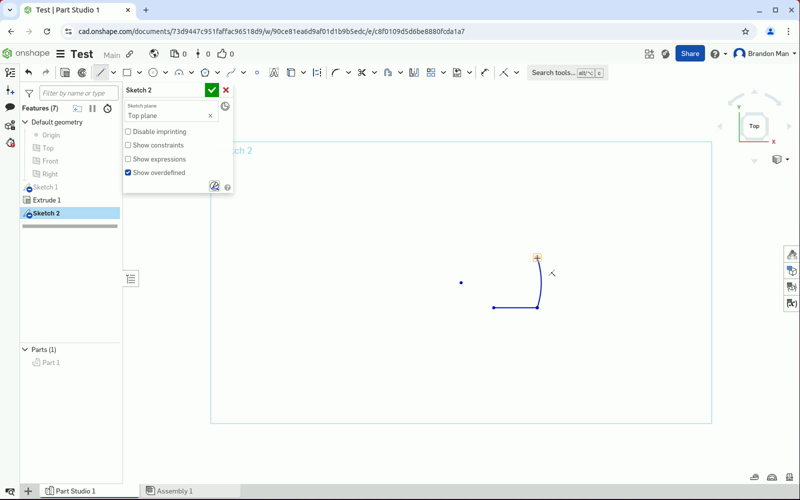
click(537, 257)
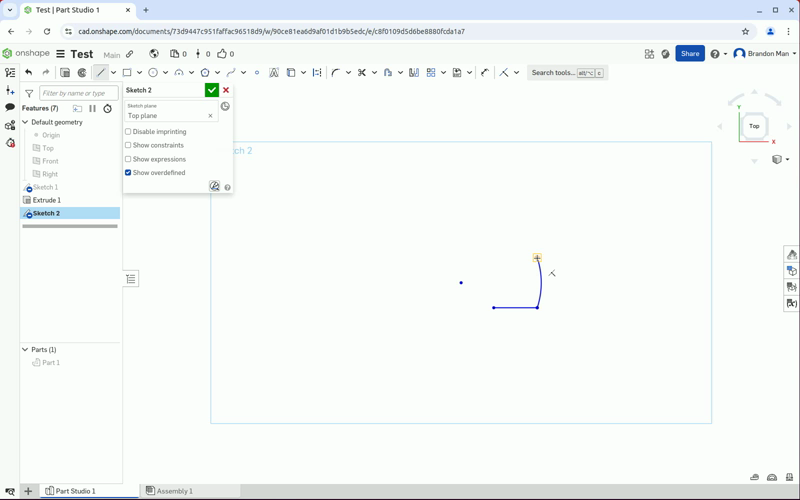
key_down(shift)
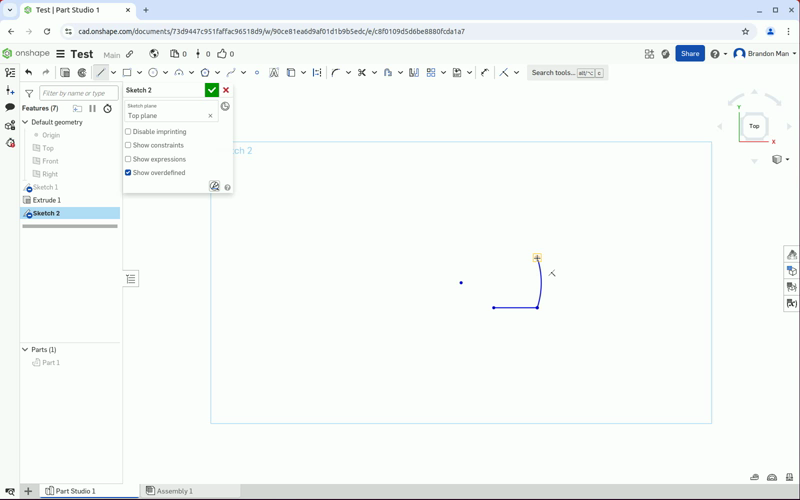
mouse_move(567, 257)
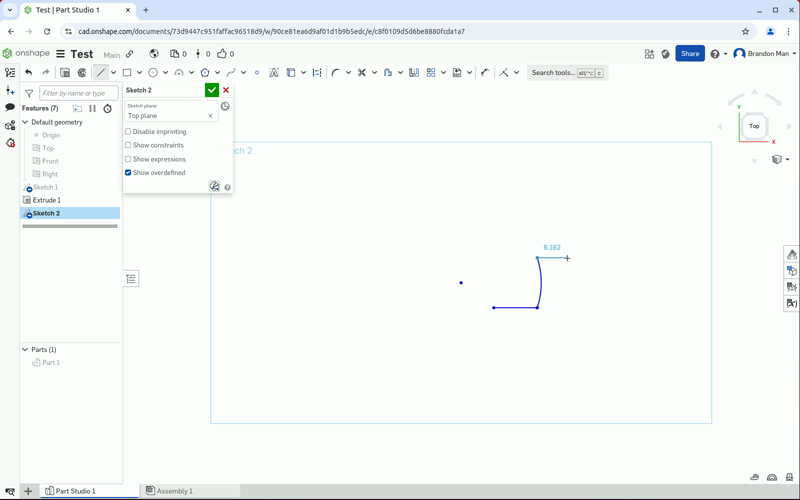
mouse_move(493, 257)
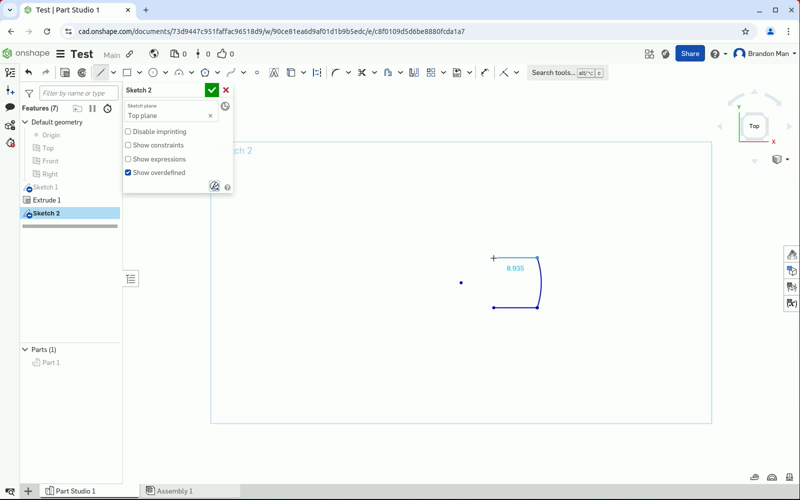
click(493, 257)
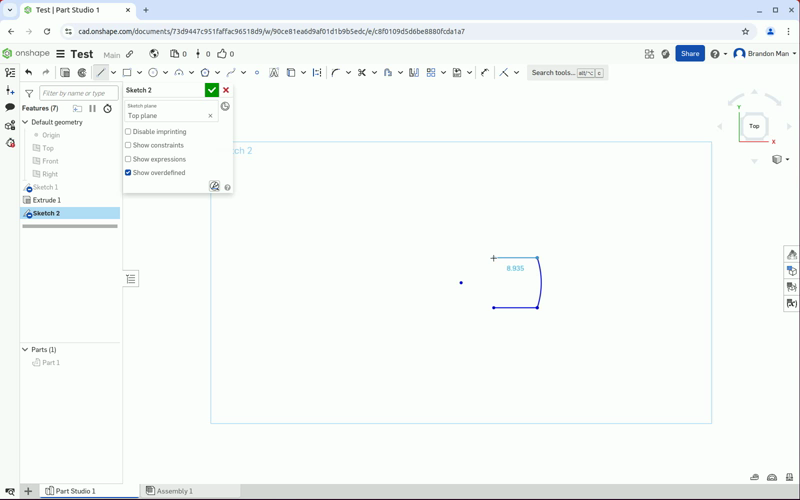
key_up(shift)
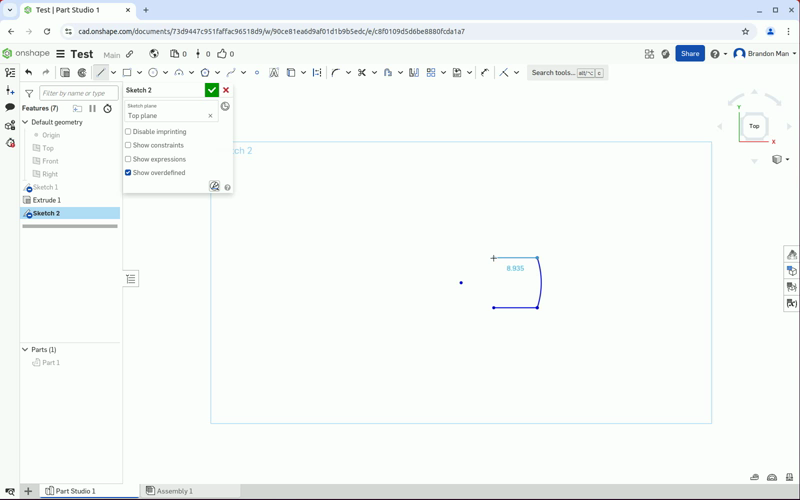
mouse_move(523, 257)
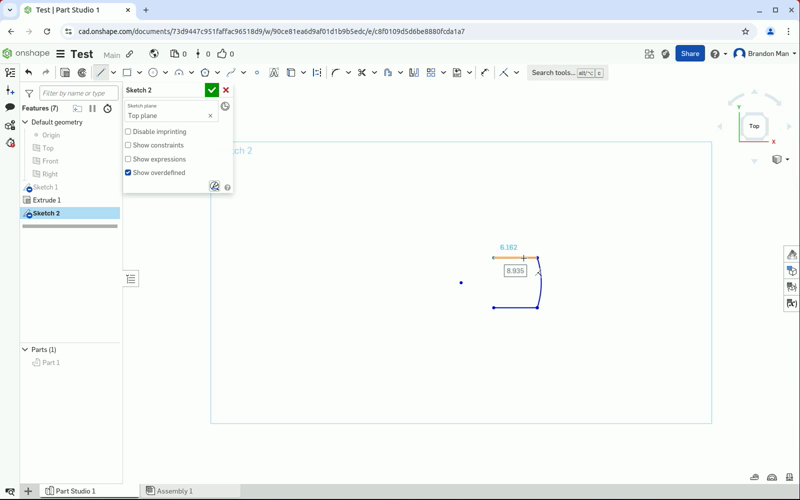
key_down(shift)
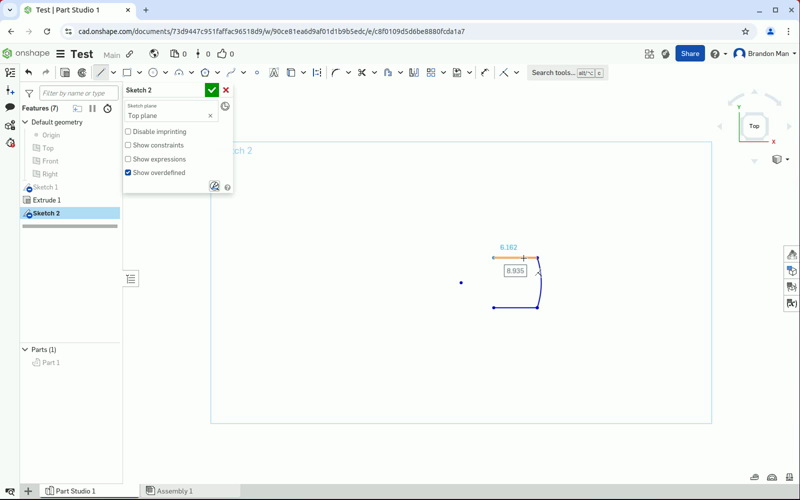
mouse_move(493, 307)
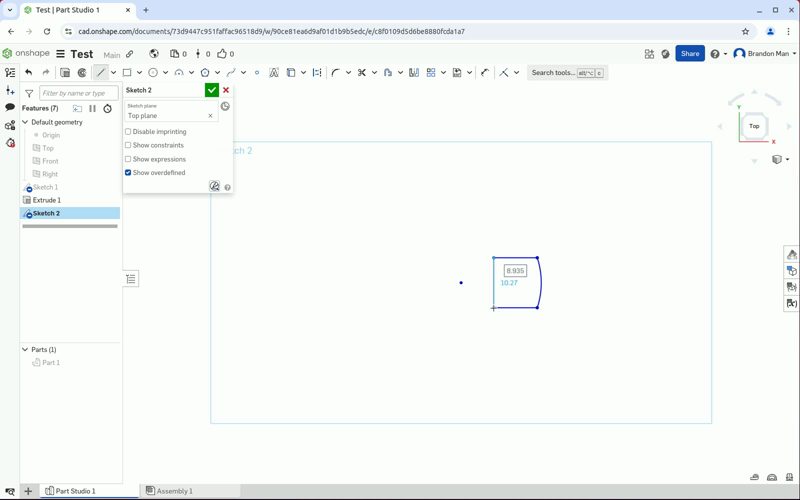
key_up(shift)
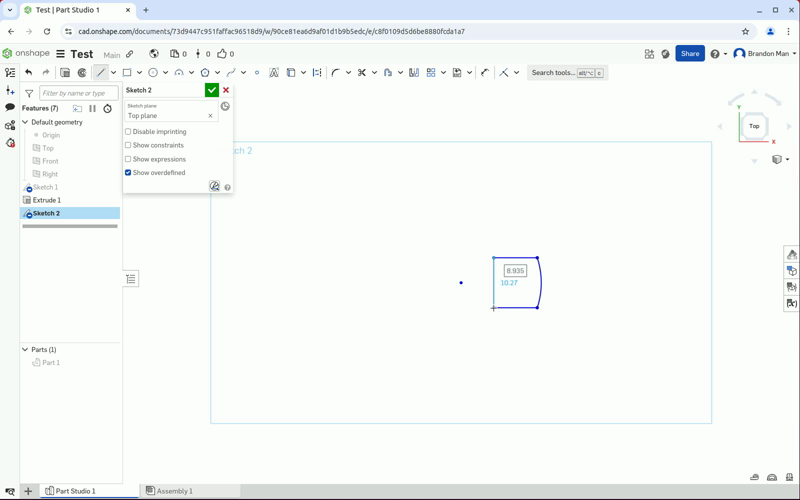
click(493, 307)
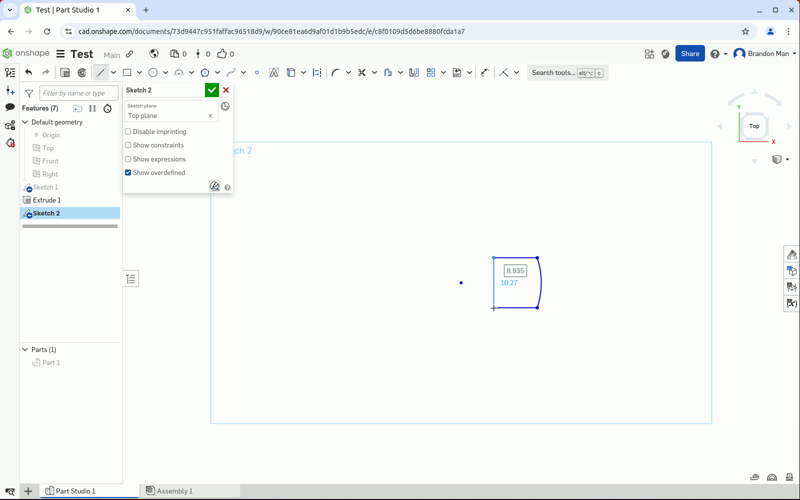
key(esc)
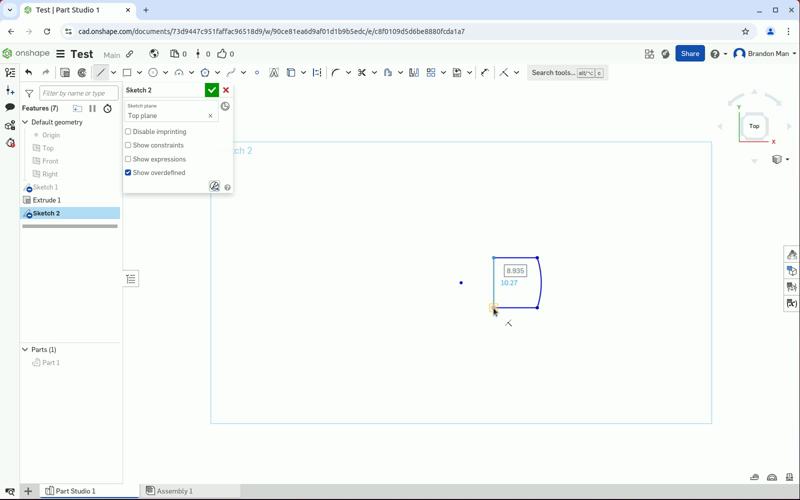
mouse_move(507, 303)
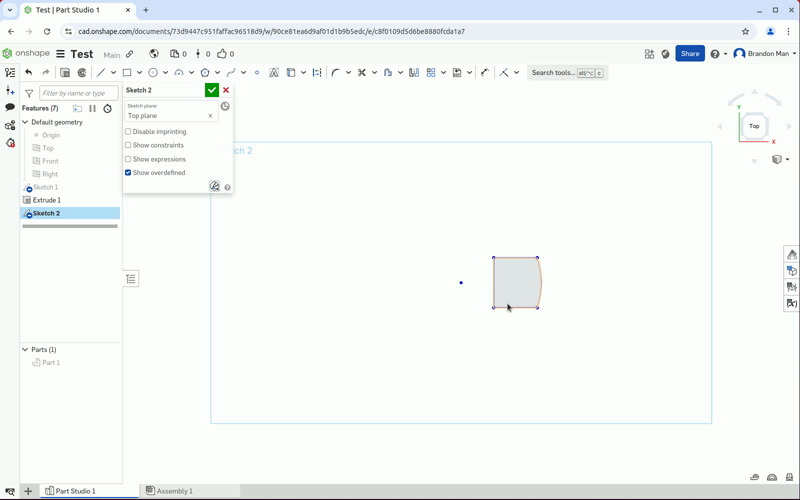
click(507, 303)
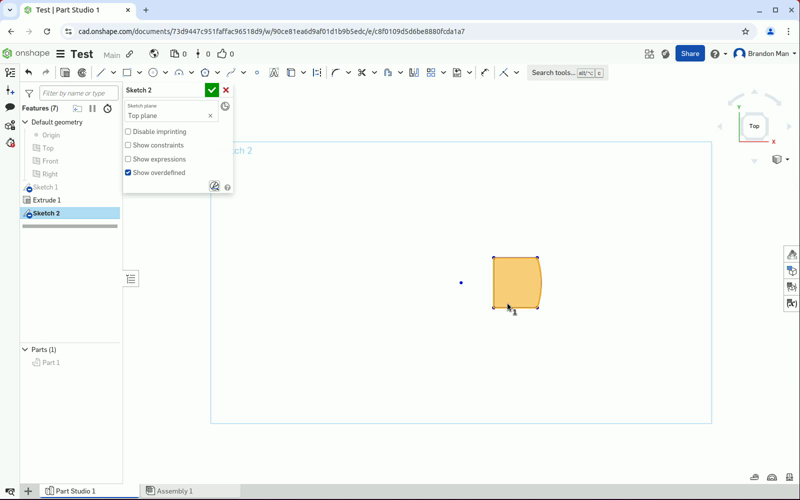
mouse_move(73, 352)
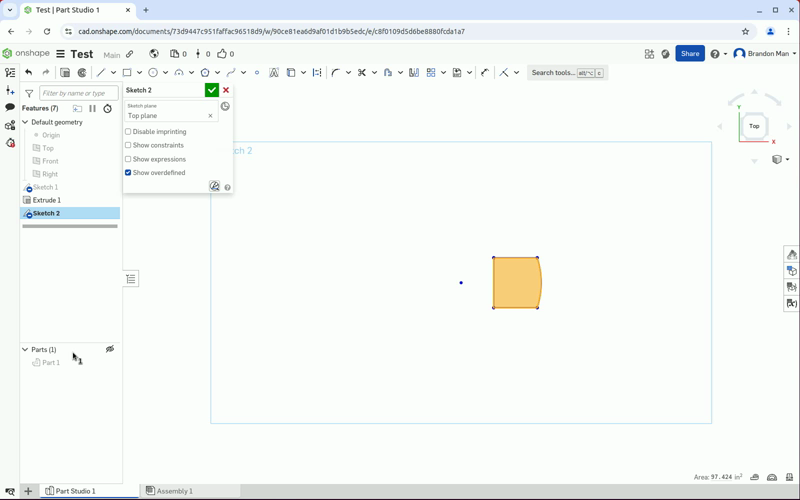
key(shift+y)
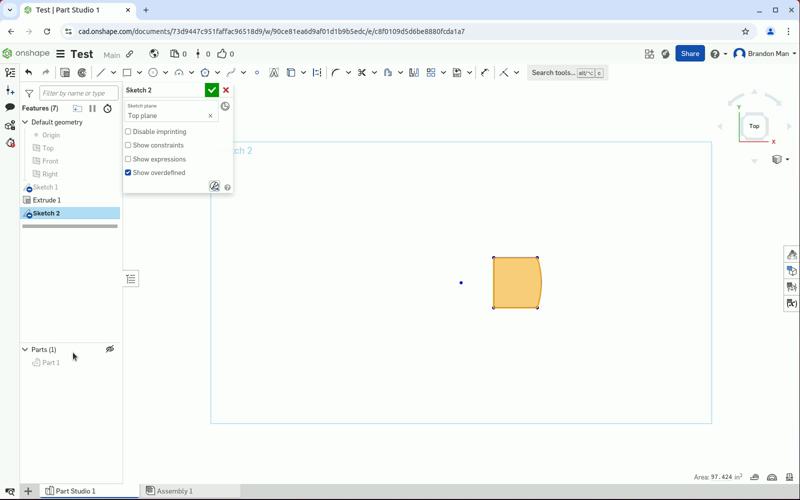
key(shift+e)
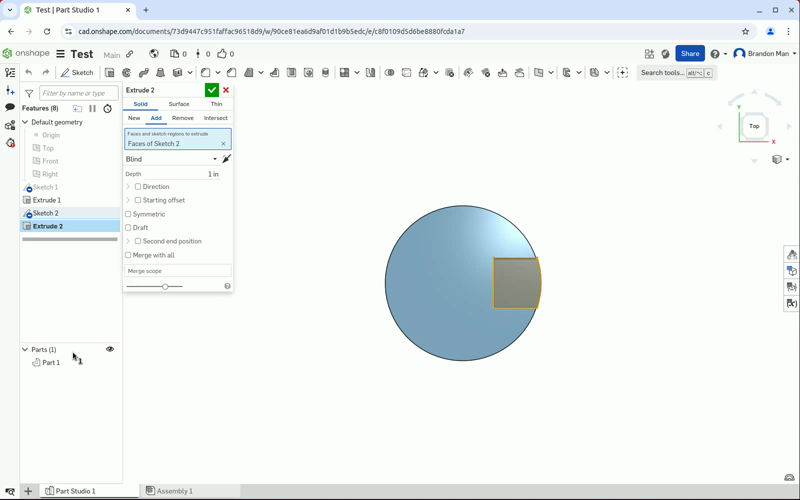
mouse_move(143, 106)
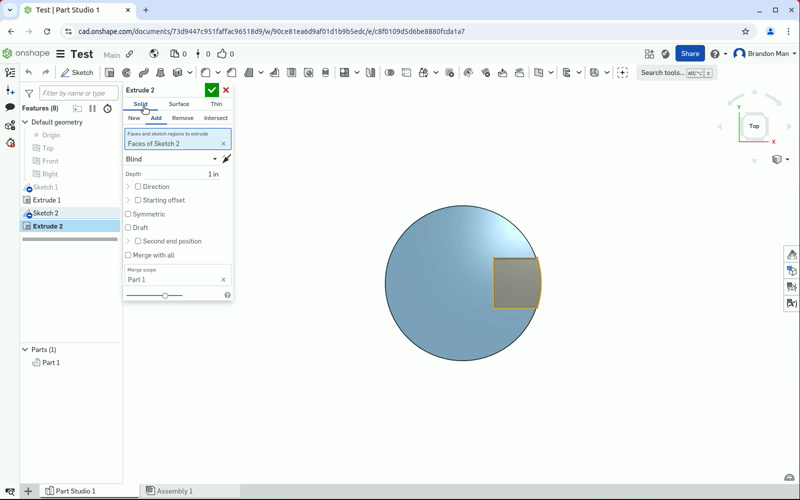
click(143, 106)
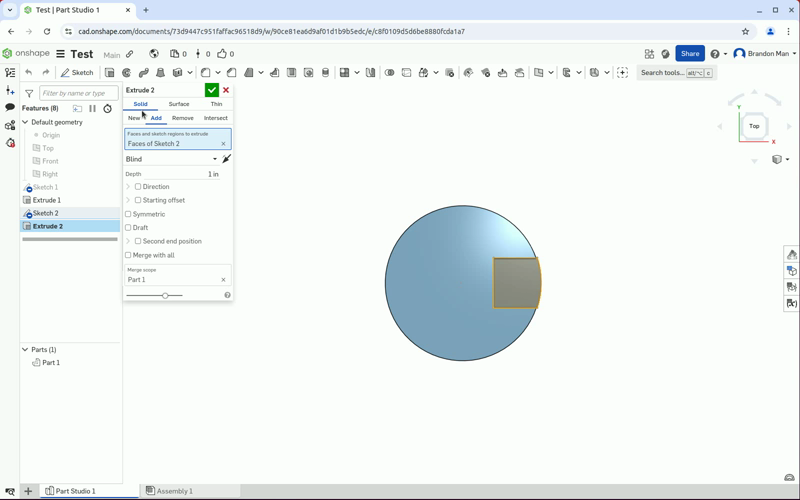
mouse_move(137, 120)
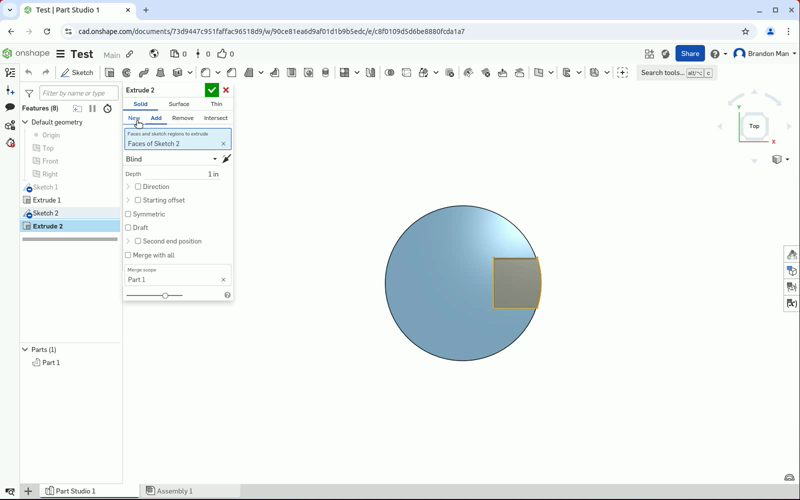
click(137, 120)
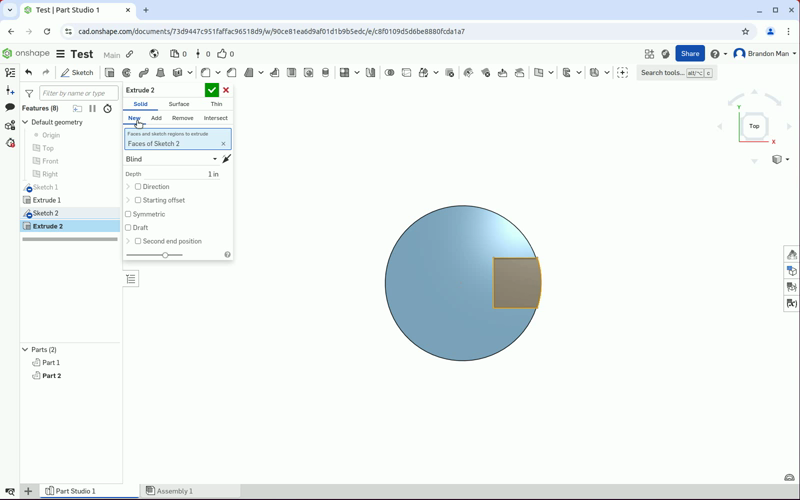
key(tab, 4)
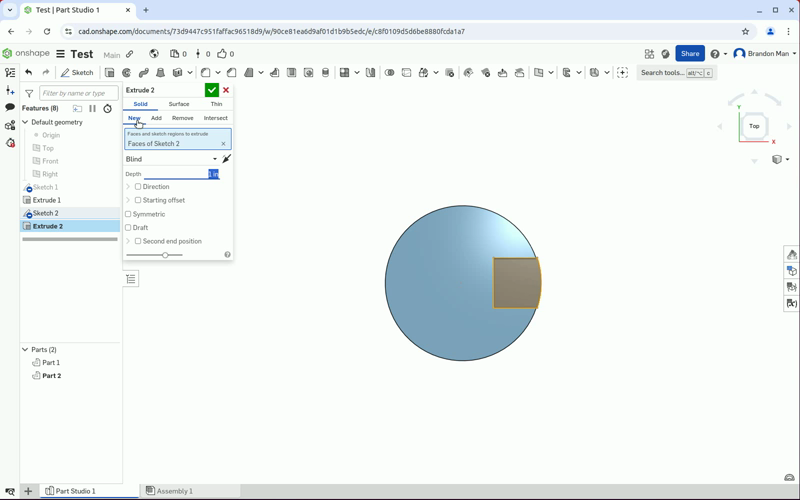
text(13.239)
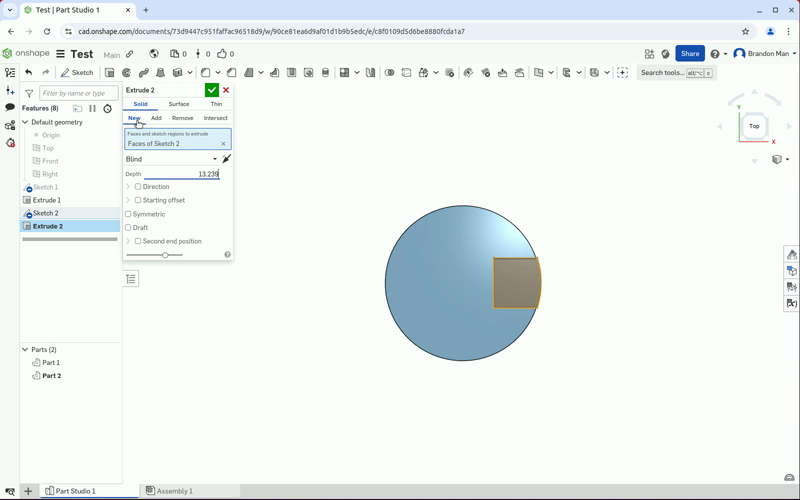
key(enter)
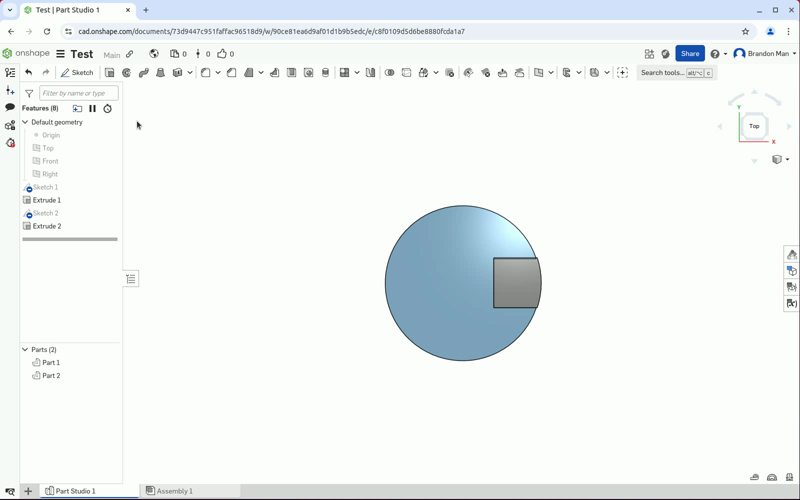
key(shift+h)
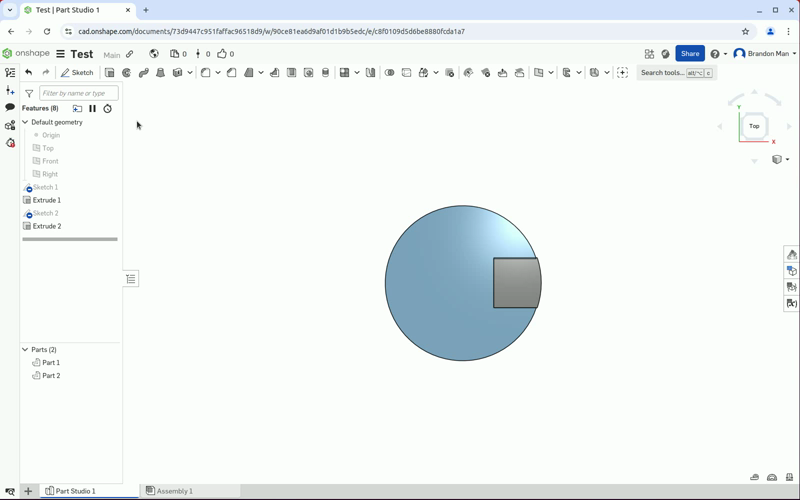
key(shift+h)
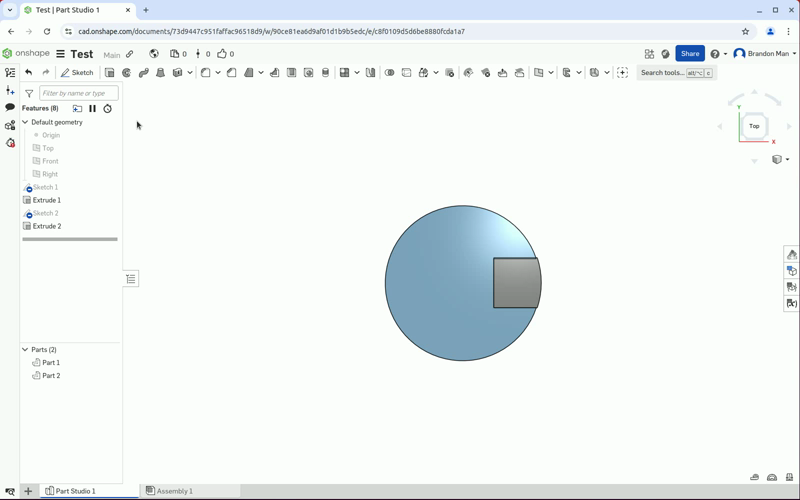
mouse_move(73, 189)
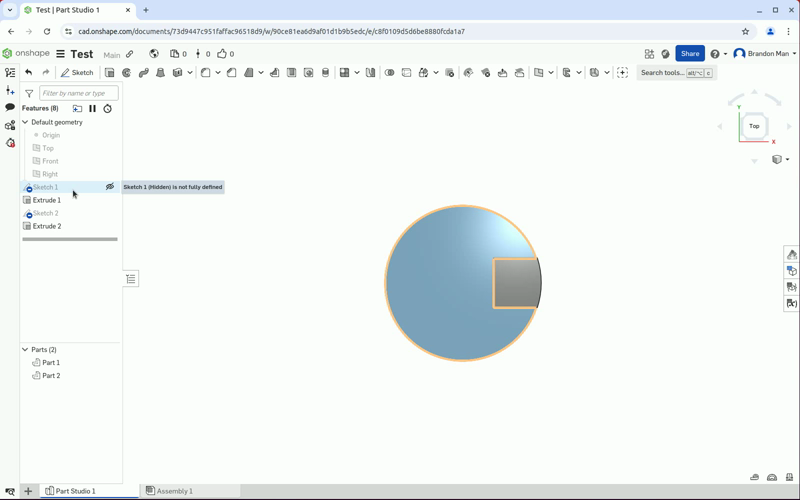
click(73, 189)
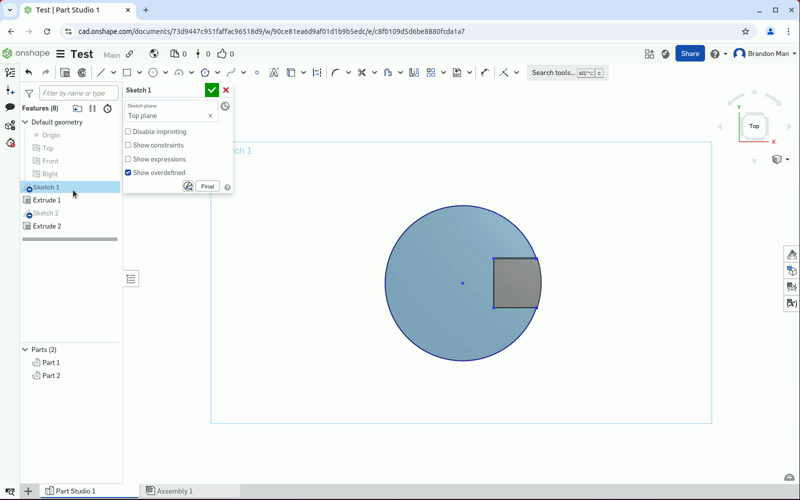
mouse_move(229, 92)
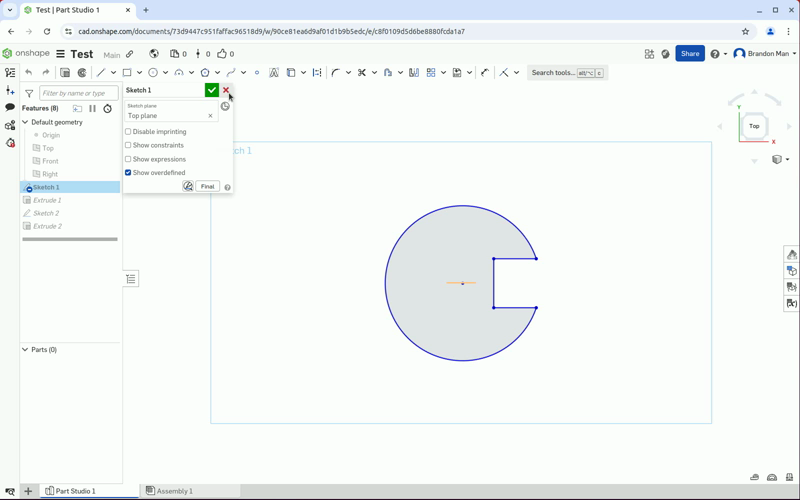
click(229, 92)
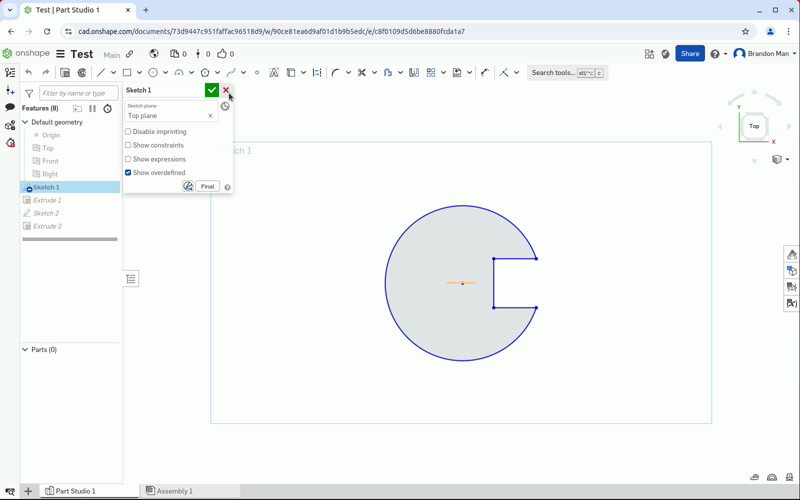
key(shift+s)
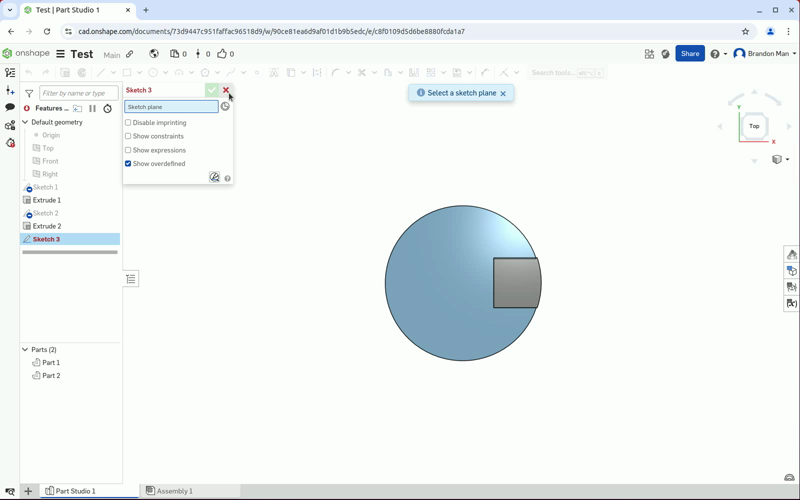
mouse_move(73, 150)
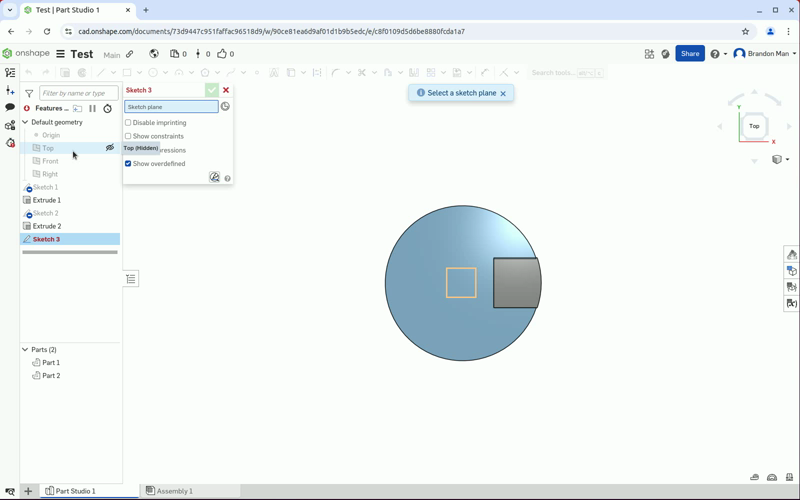
click(73, 150)
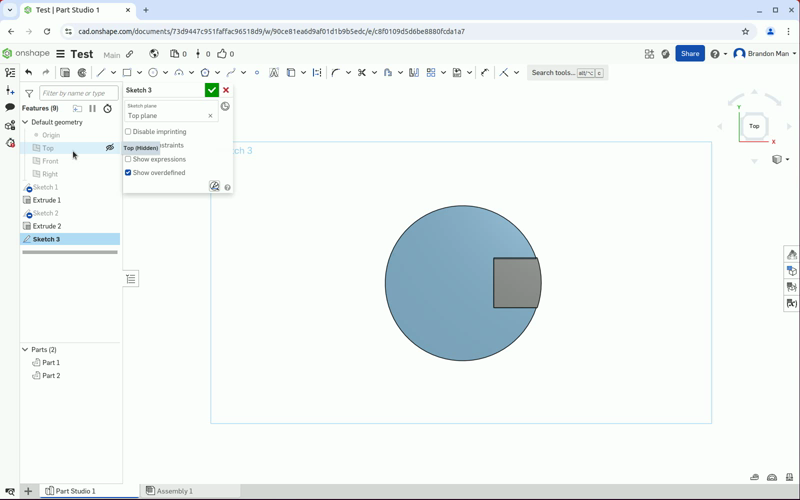
mouse_move(73, 352)
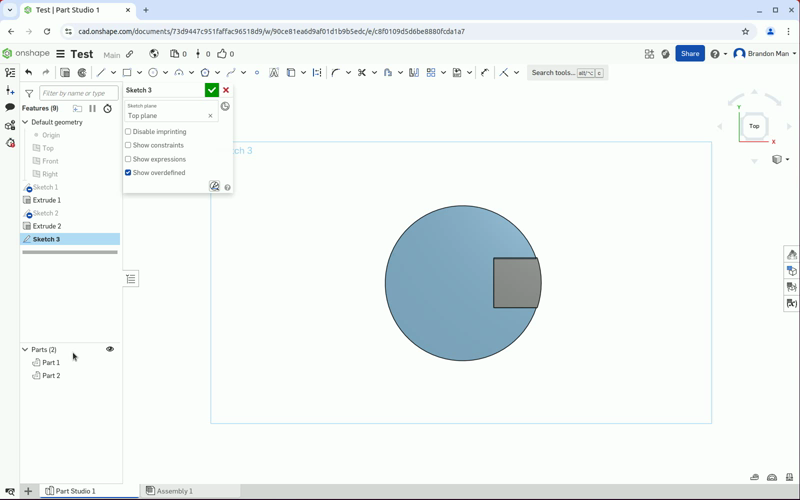
key(y)
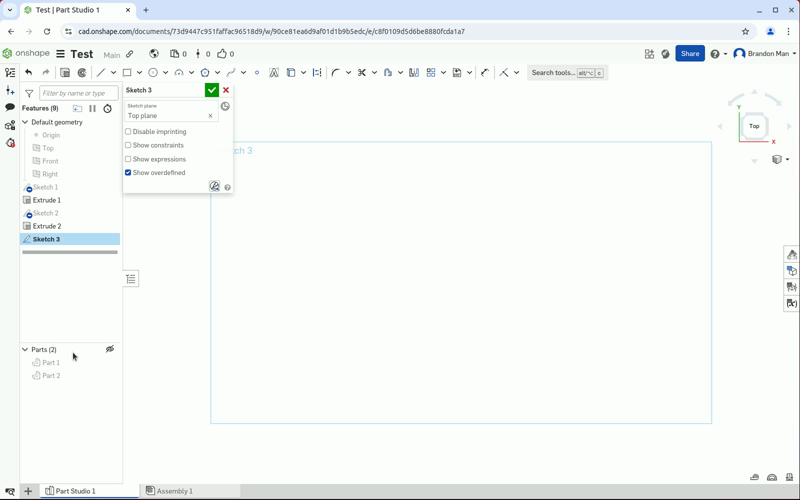
key(l)
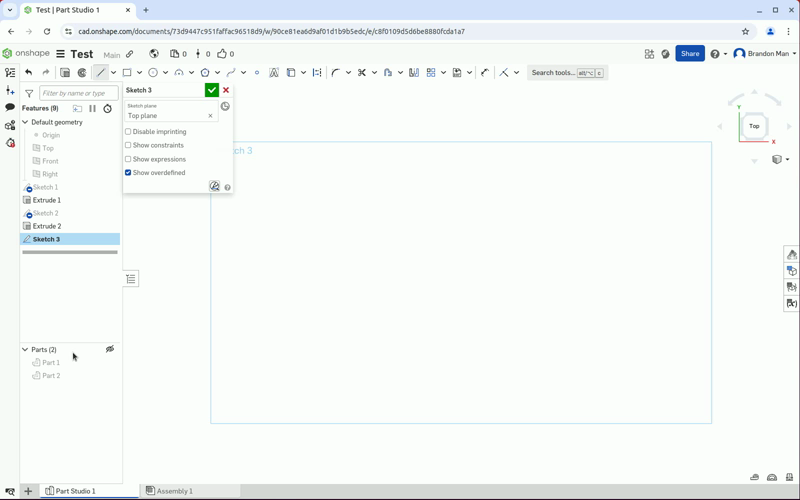
key_down(shift)
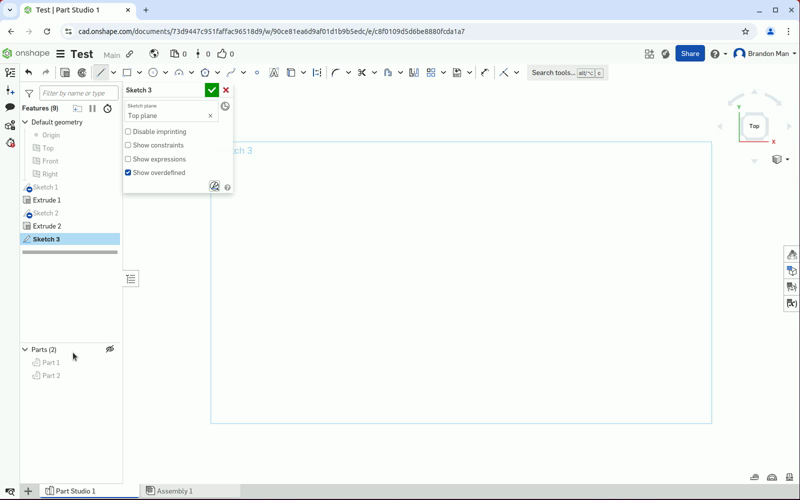
mouse_move(535, 307)
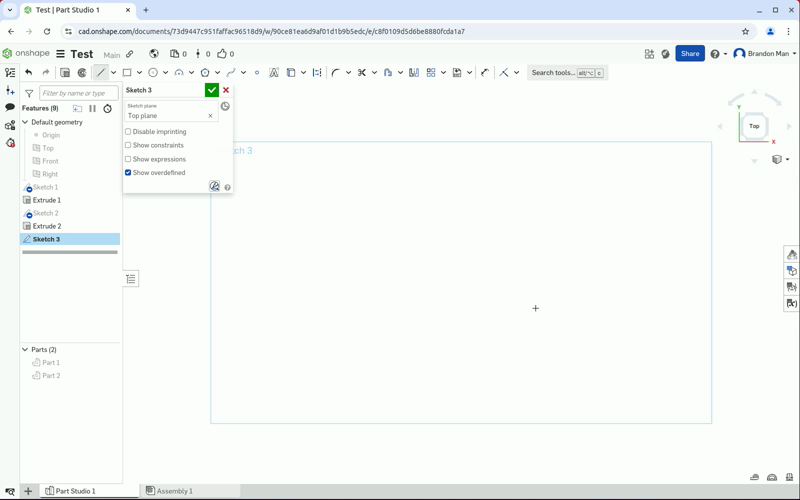
click(535, 307)
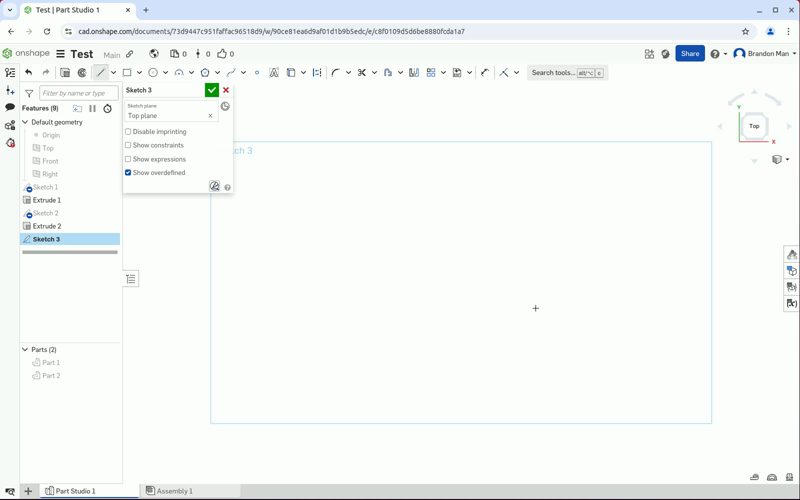
key_up(shift)
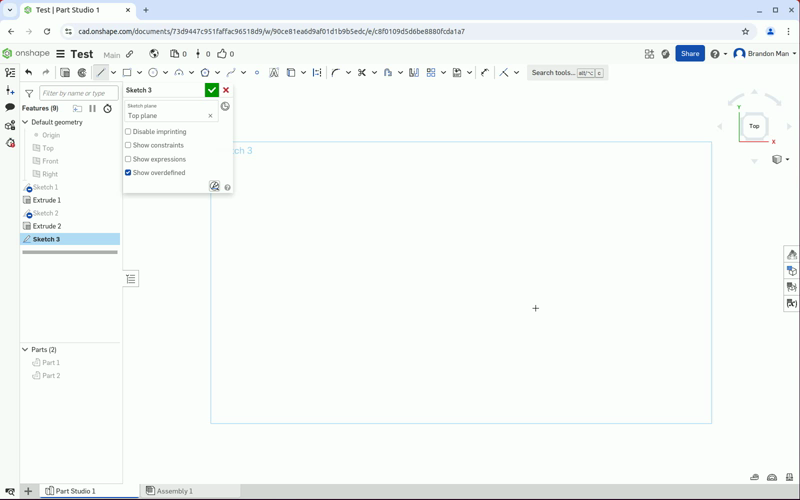
key_down(shift)
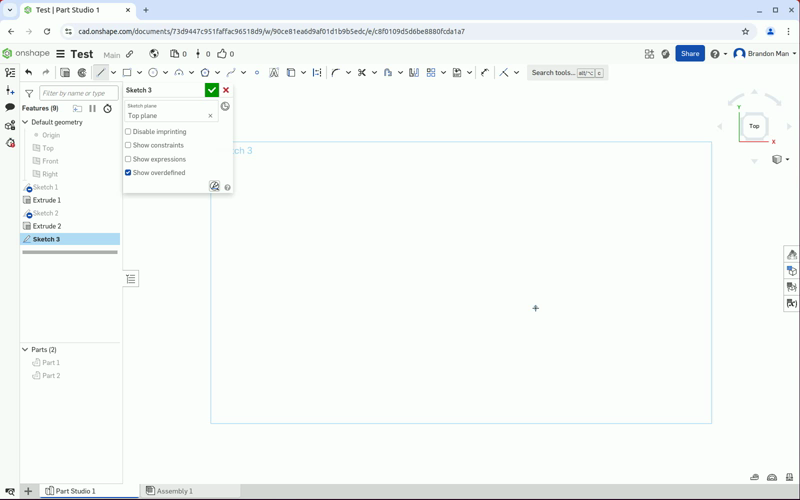
mouse_move(565, 307)
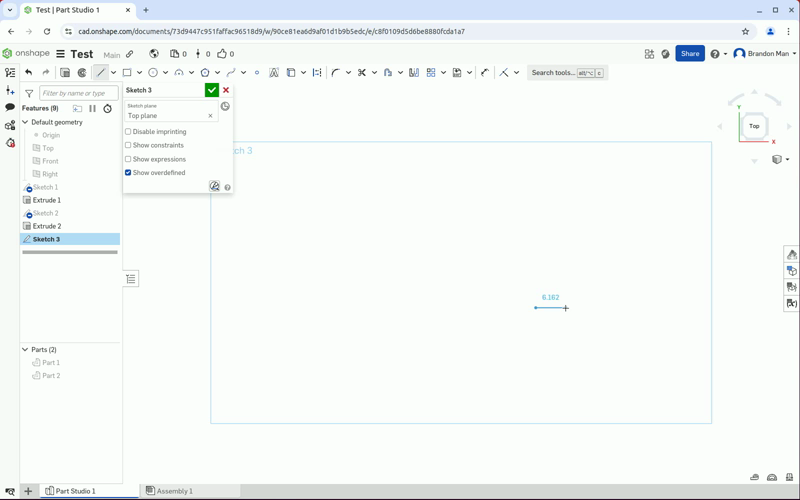
mouse_move(573, 307)
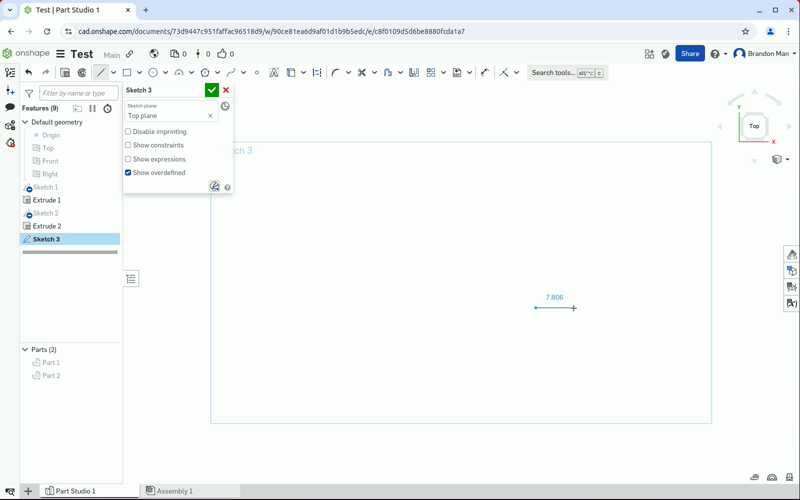
click(573, 307)
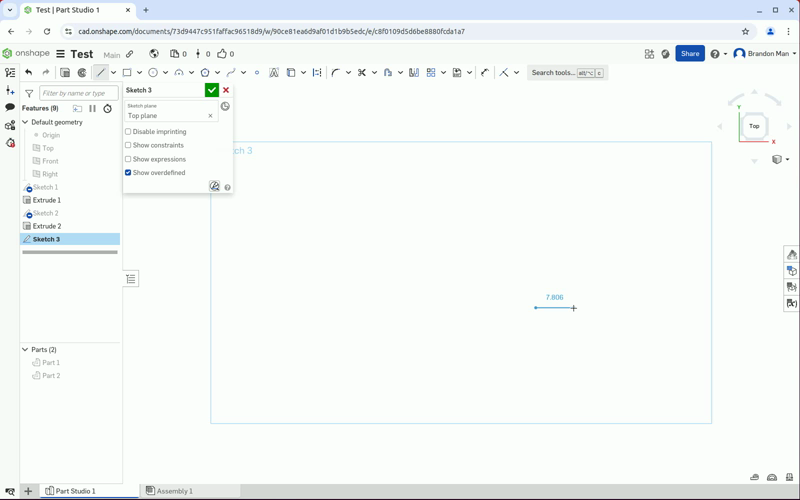
key_up(shift)
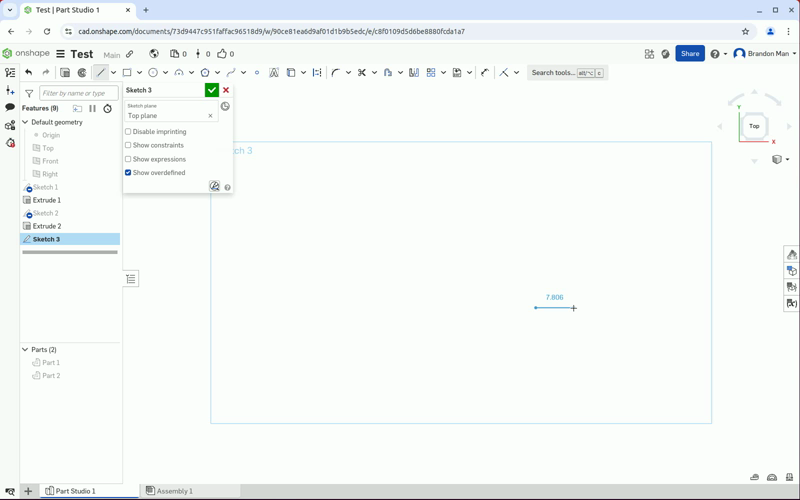
key_down(shift)
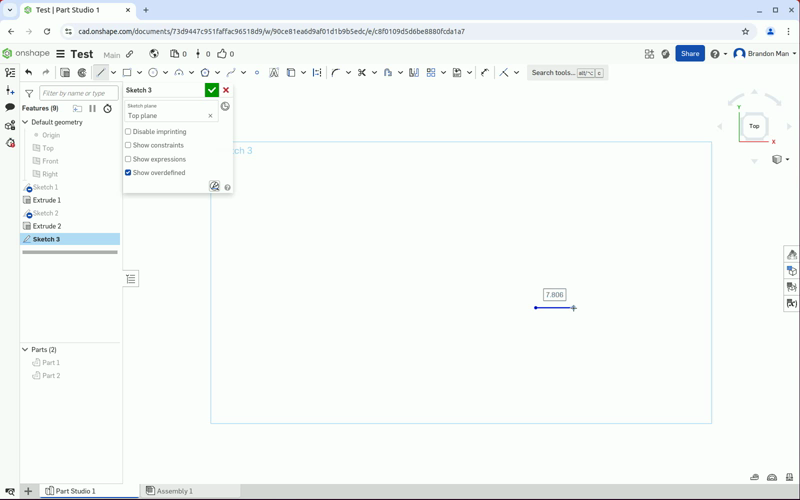
mouse_move(589, 307)
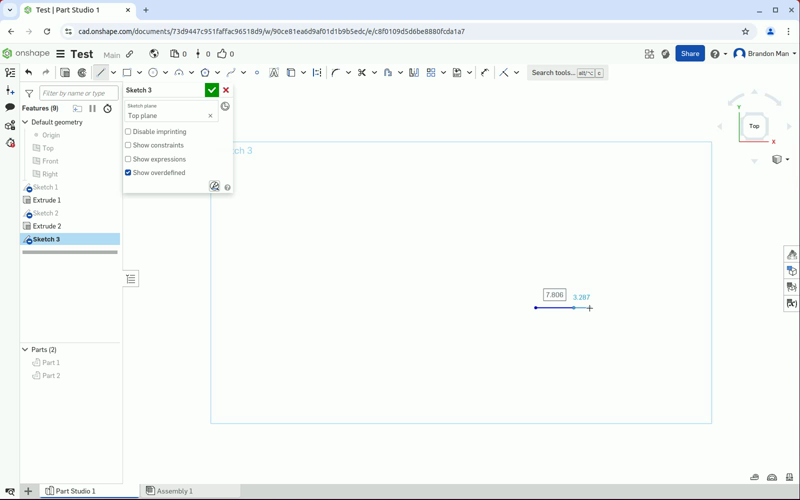
mouse_move(573, 257)
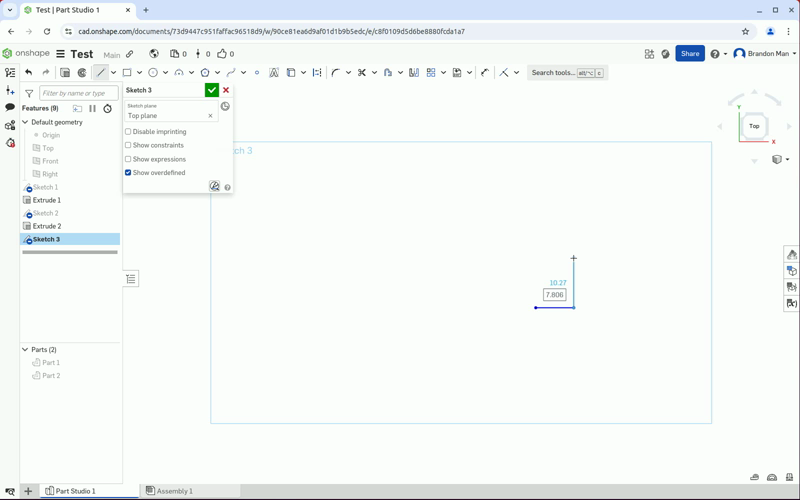
click(573, 257)
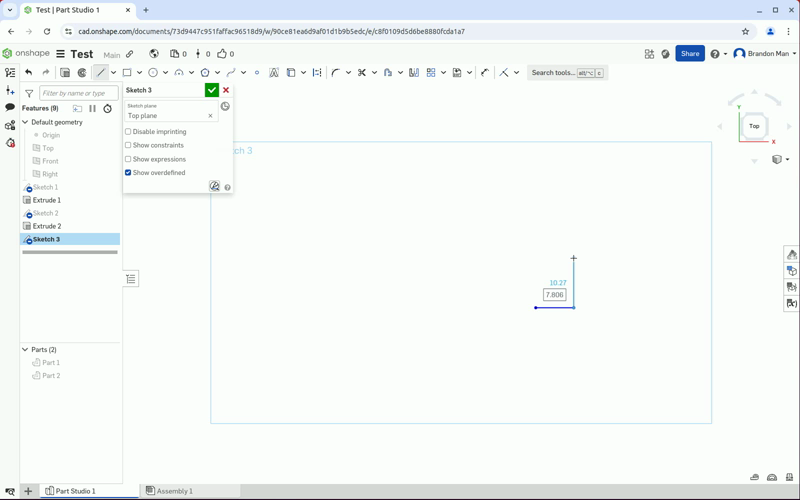
key_up(shift)
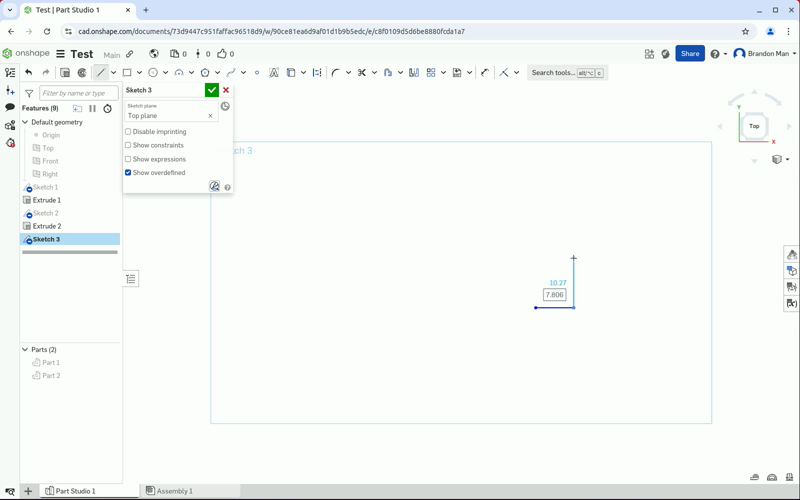
key_down(shift)
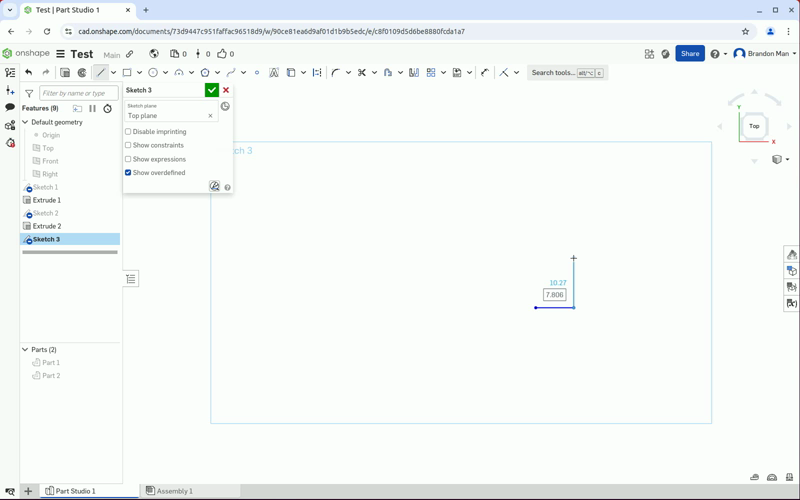
mouse_move(589, 257)
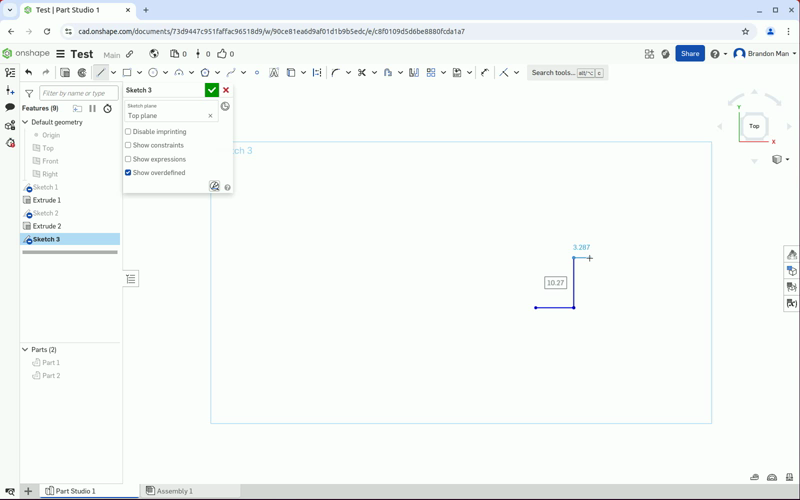
mouse_move(535, 257)
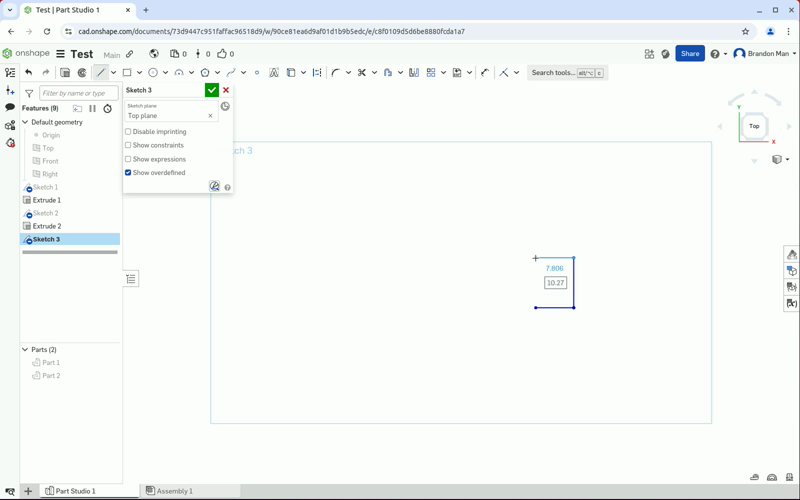
click(535, 257)
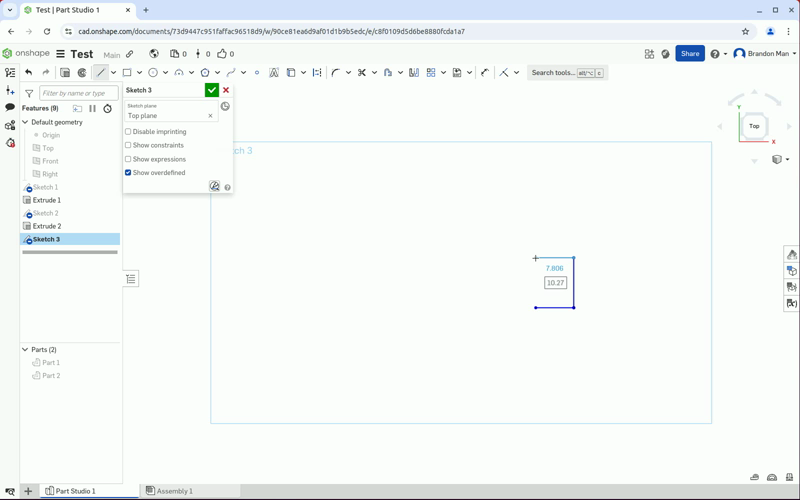
key_up(shift)
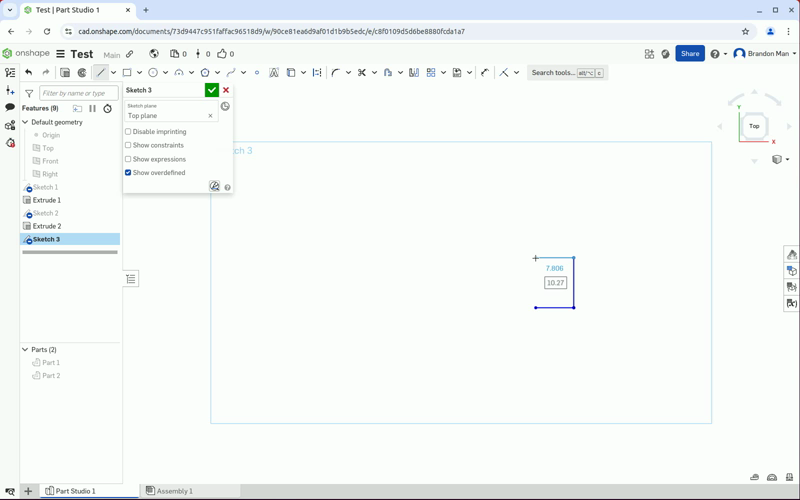
key(esc)
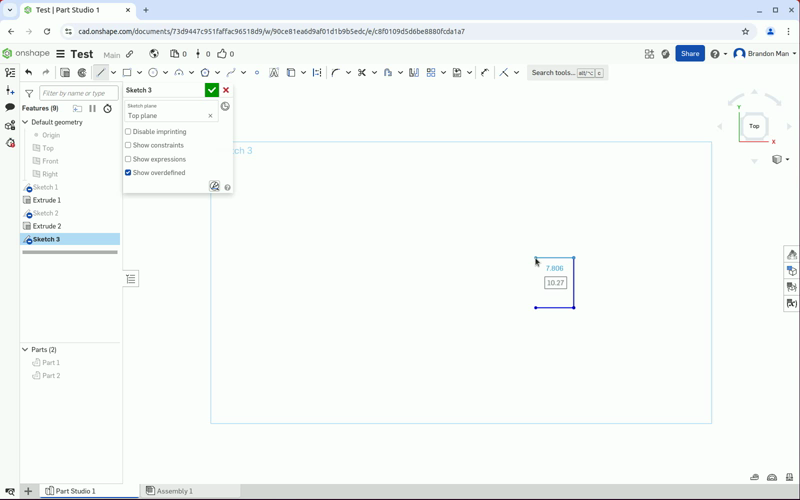
key(a)
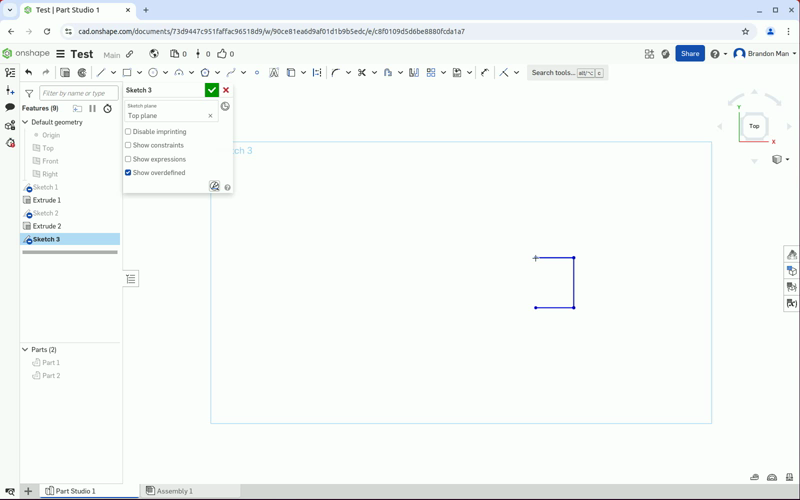
mouse_move(535, 257)
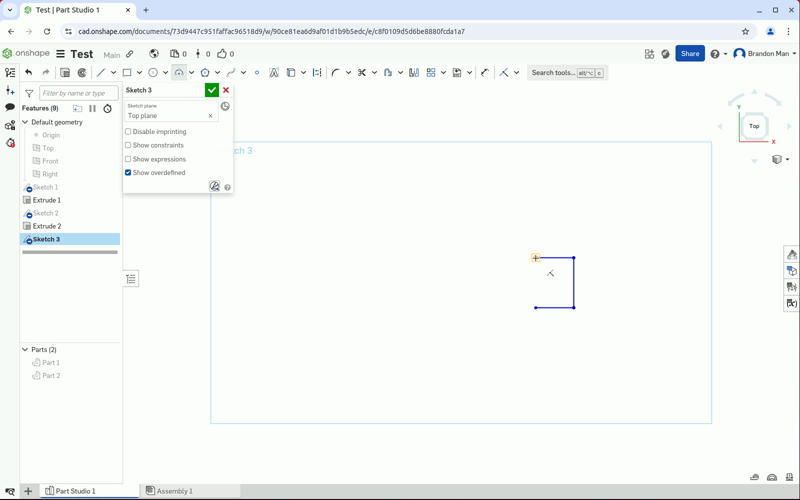
click(535, 257)
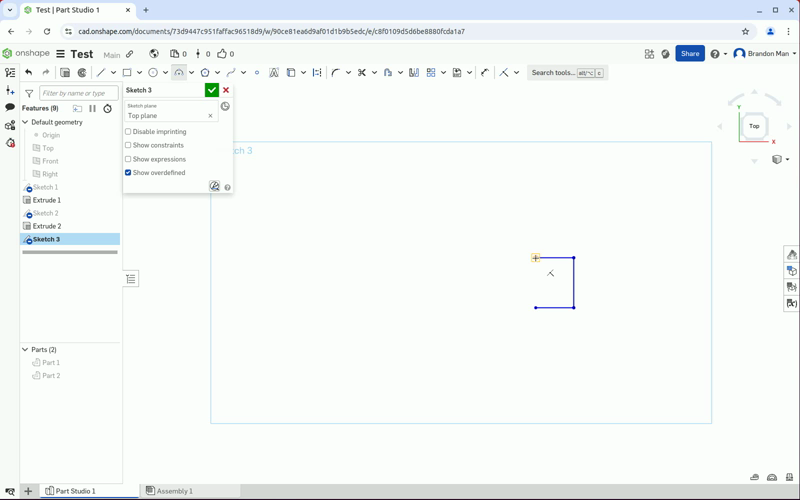
mouse_move(535, 307)
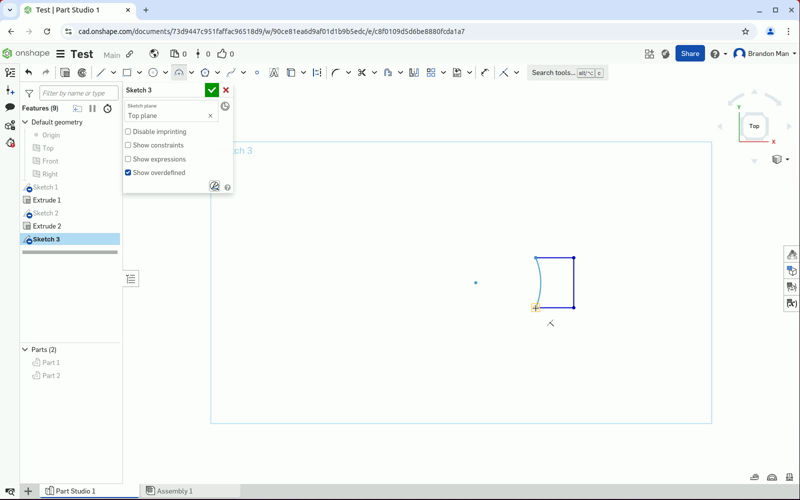
click(535, 307)
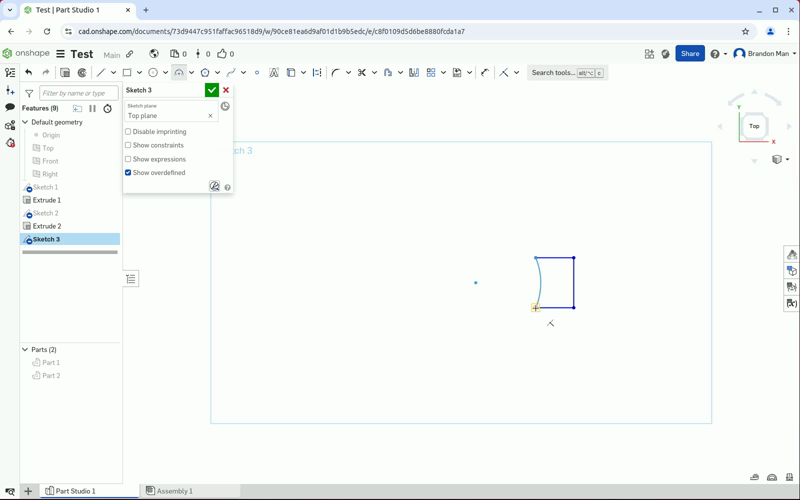
key_down(shift)
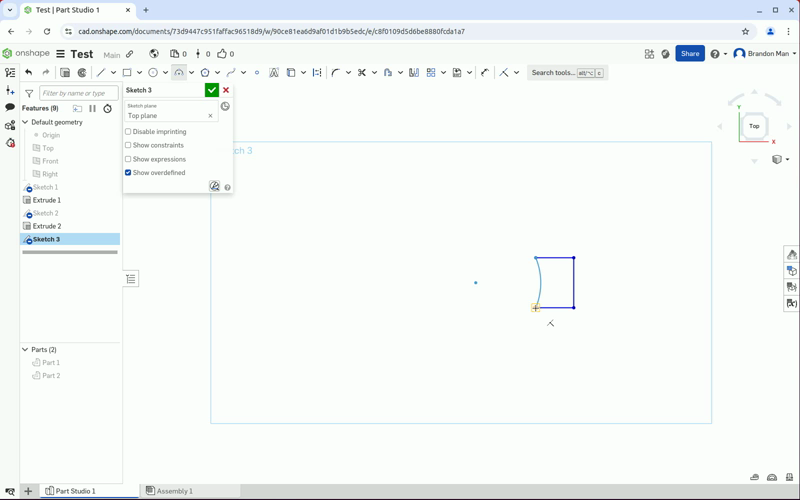
mouse_move(539, 282)
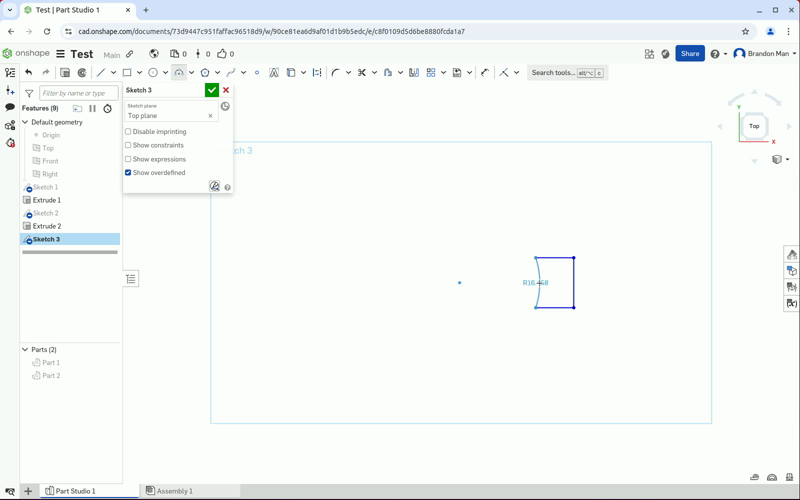
click(539, 282)
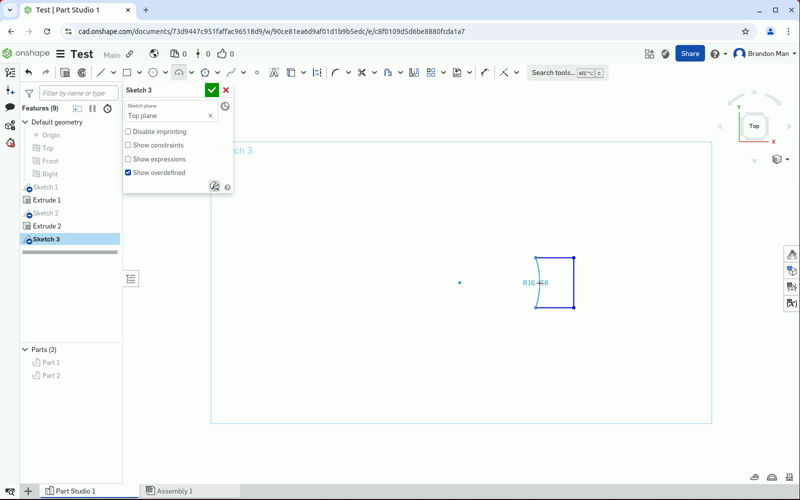
key_up(shift)
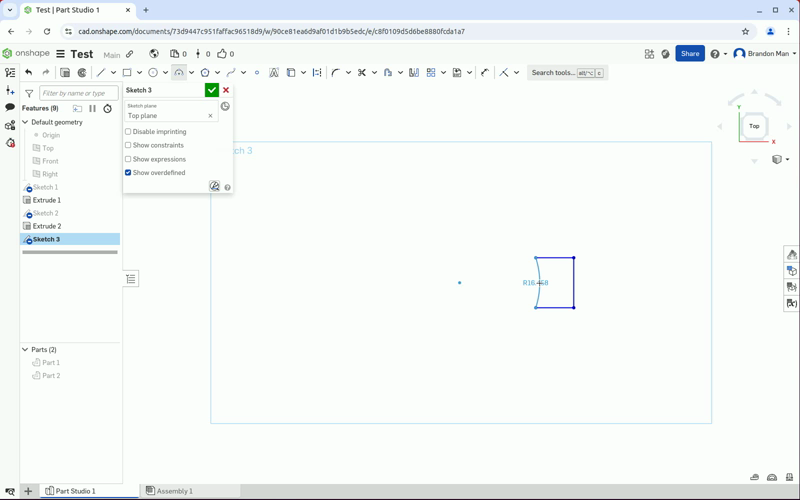
key(esc)
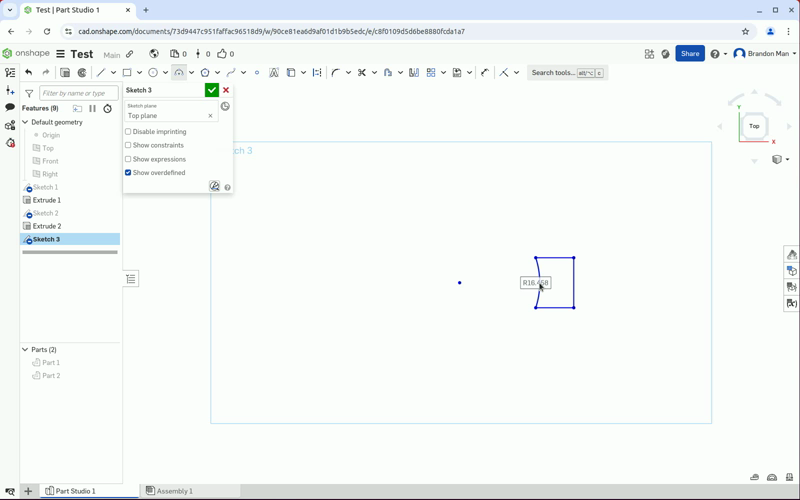
mouse_move(568, 260)
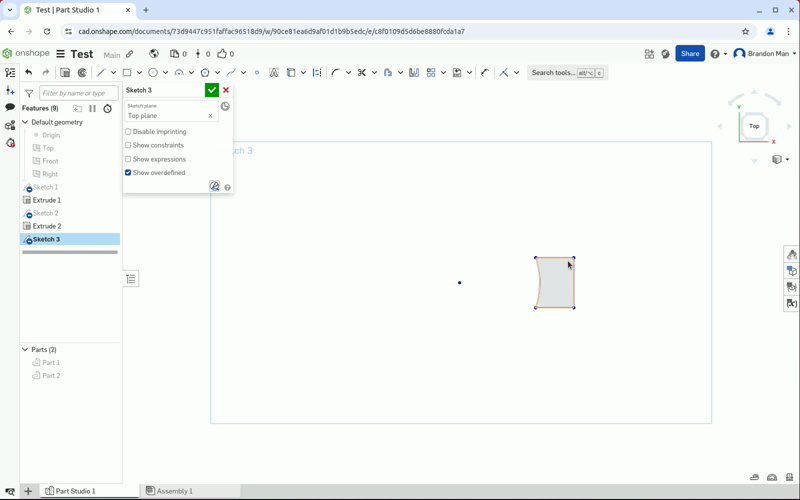
scroll(6)
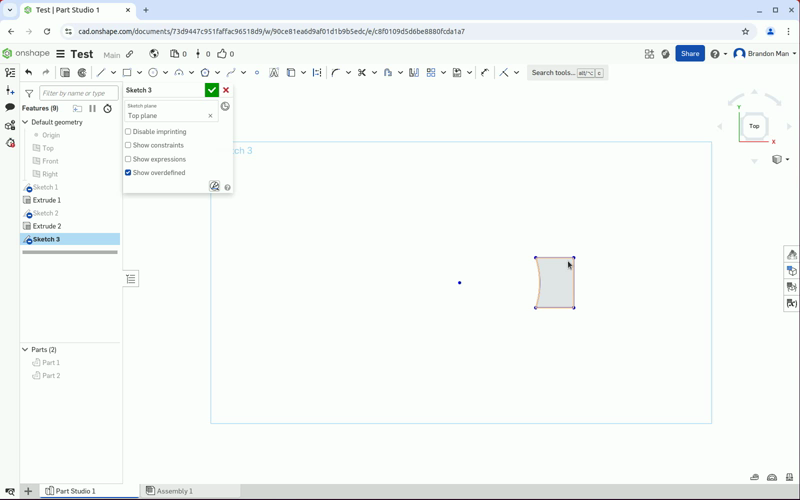
scroll(6)
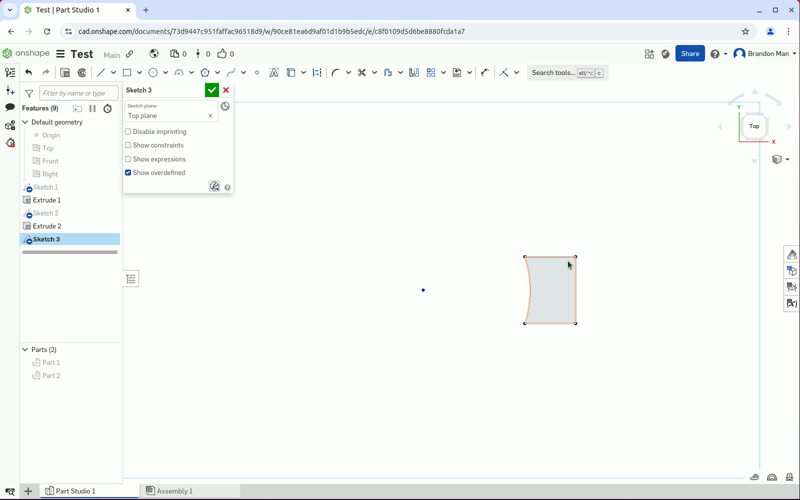
scroll(6)
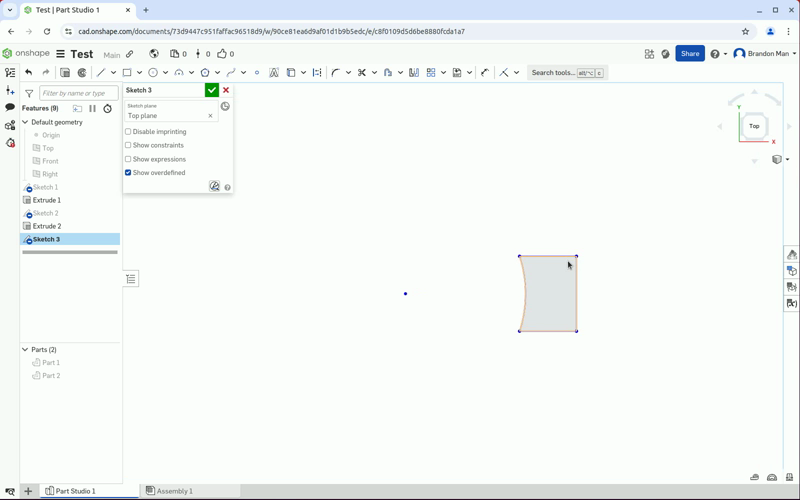
scroll(6)
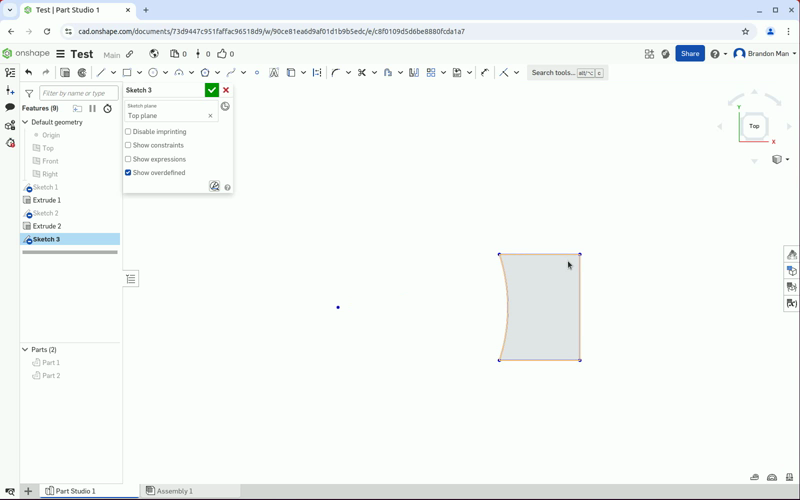
scroll(6)
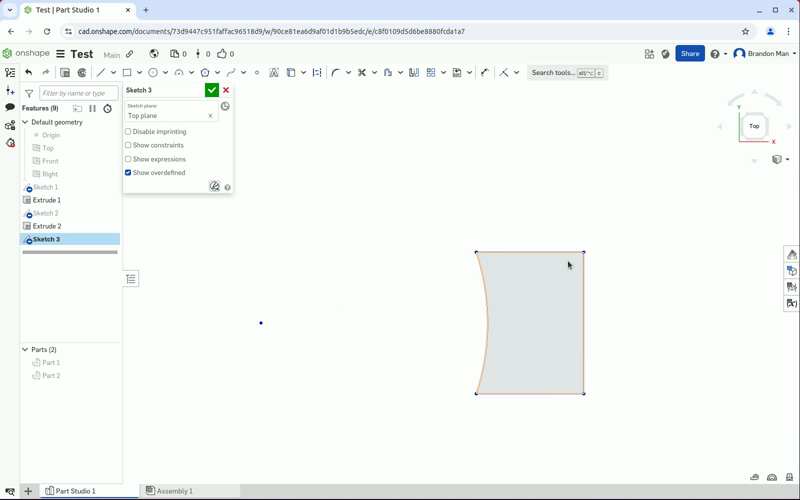
scroll(6)
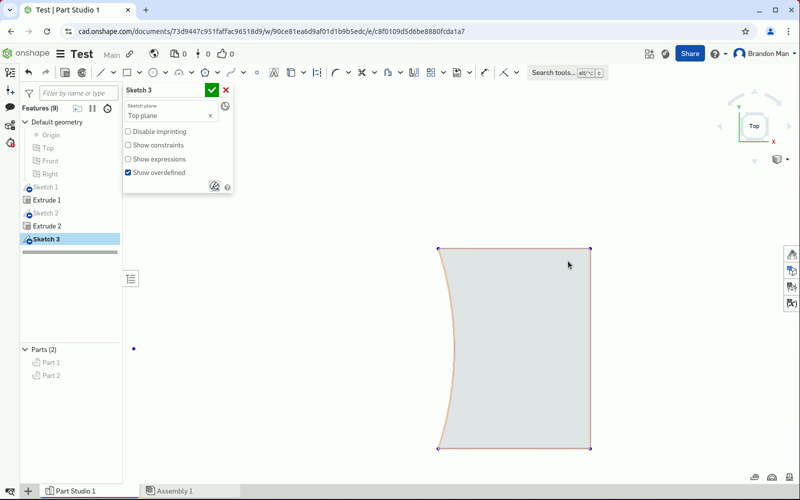
scroll(6)
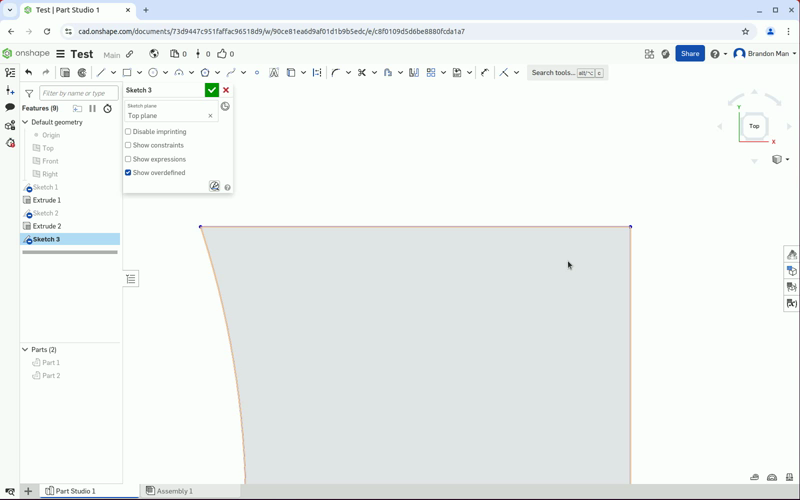
click(568, 260)
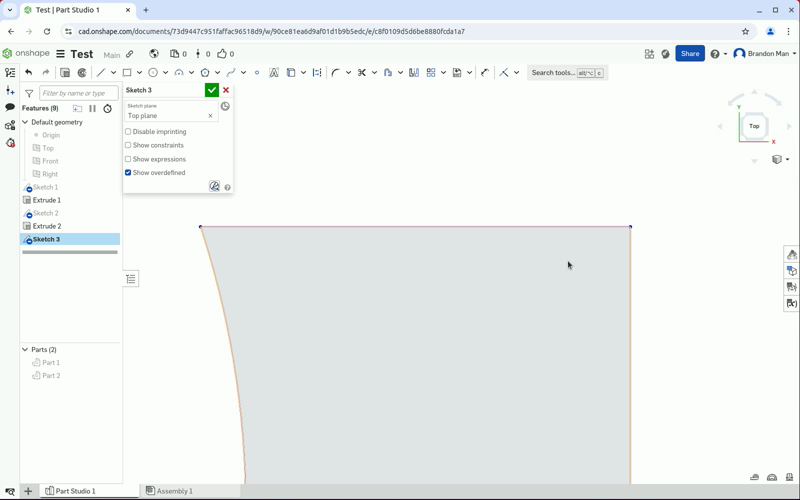
scroll(-6)
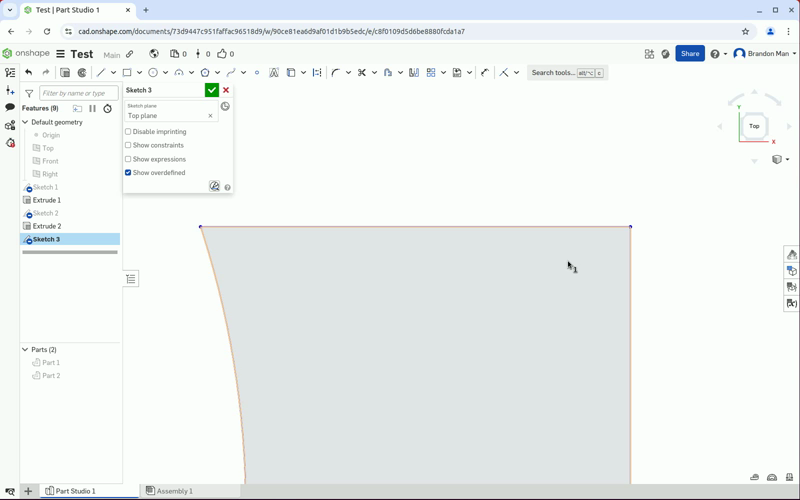
scroll(-6)
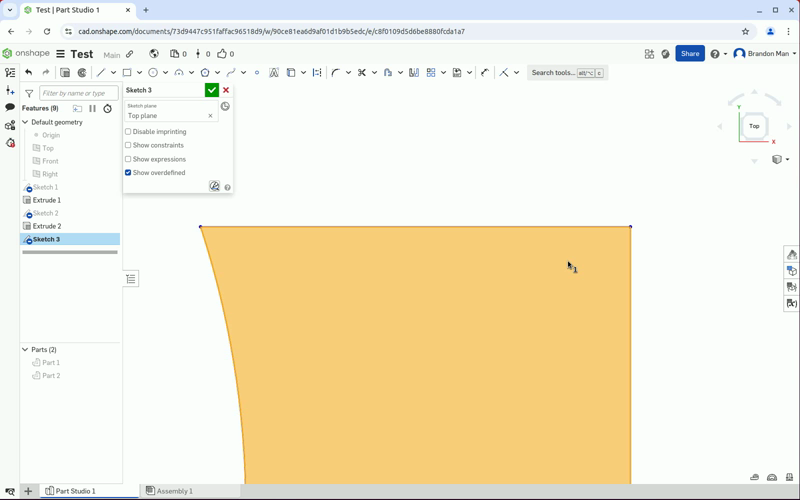
scroll(-6)
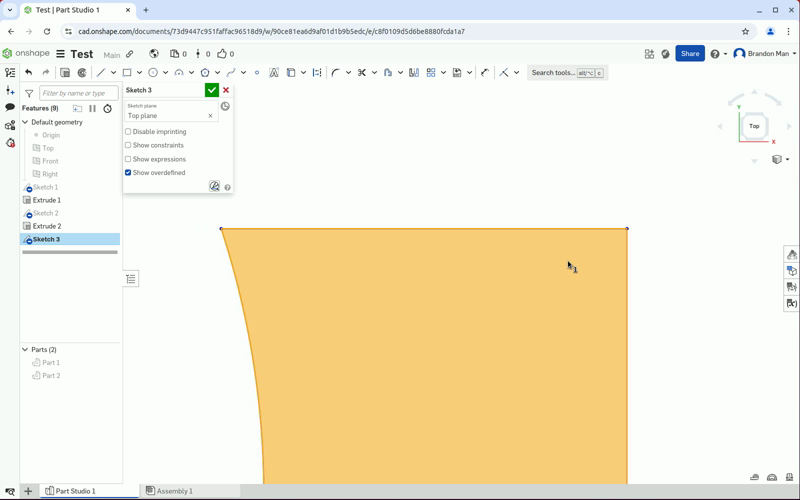
scroll(-6)
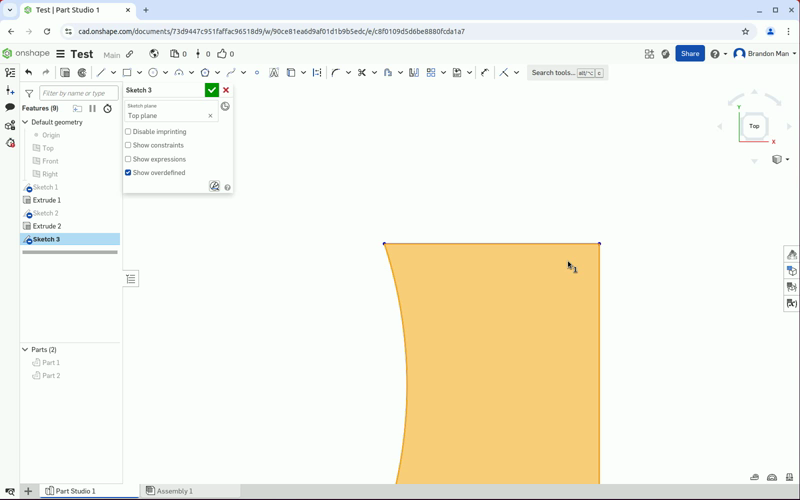
scroll(-6)
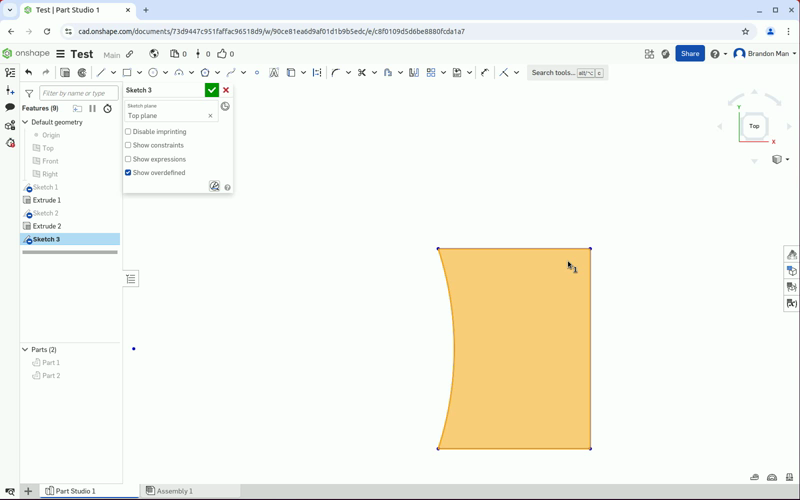
scroll(-6)
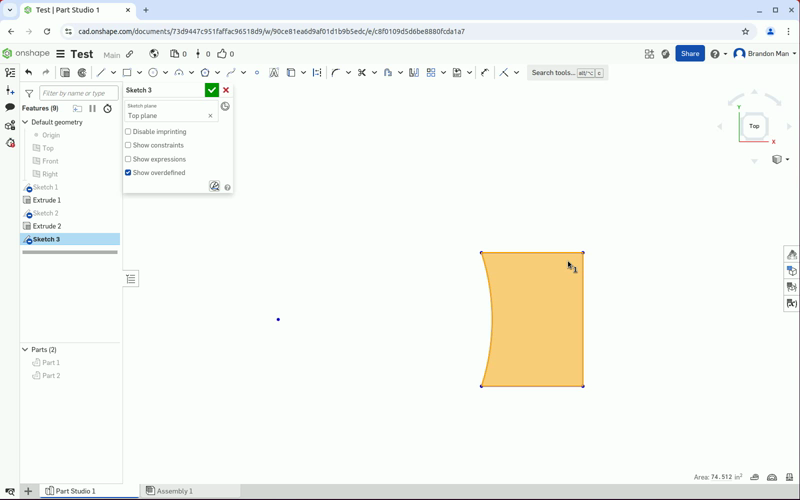
scroll(-6)
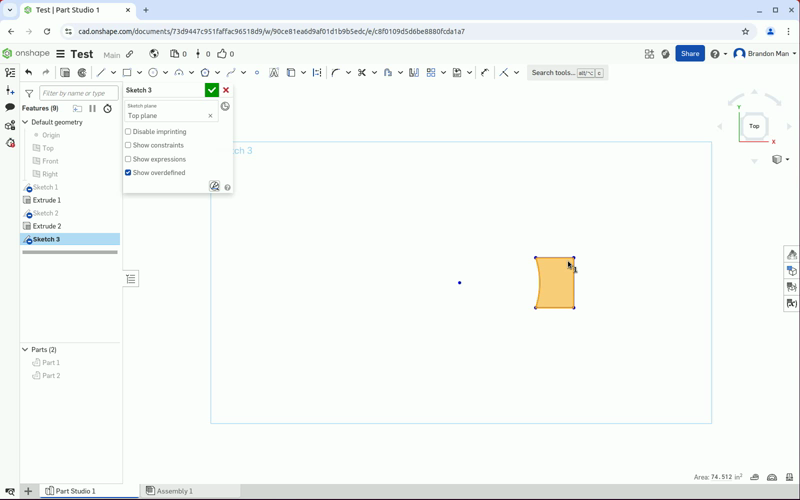
mouse_move(73, 352)
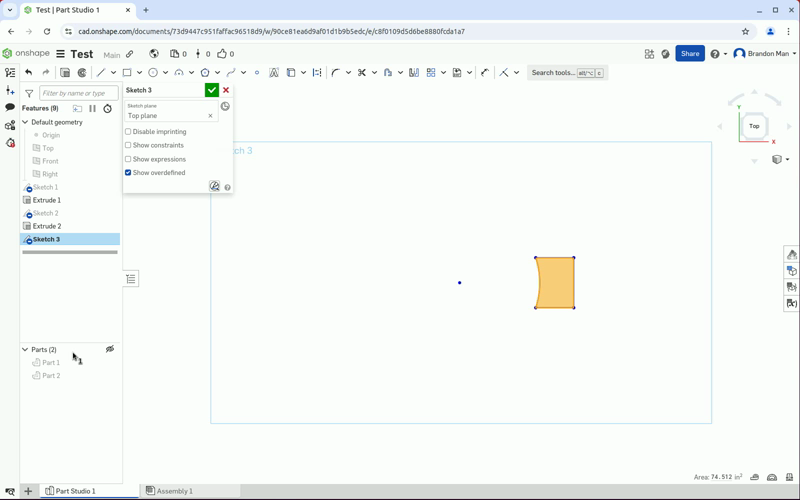
key(shift+y)
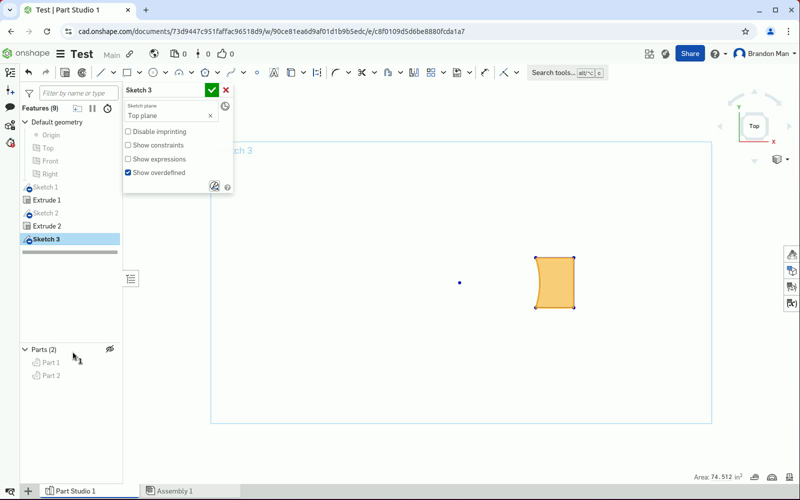
key(shift+e)
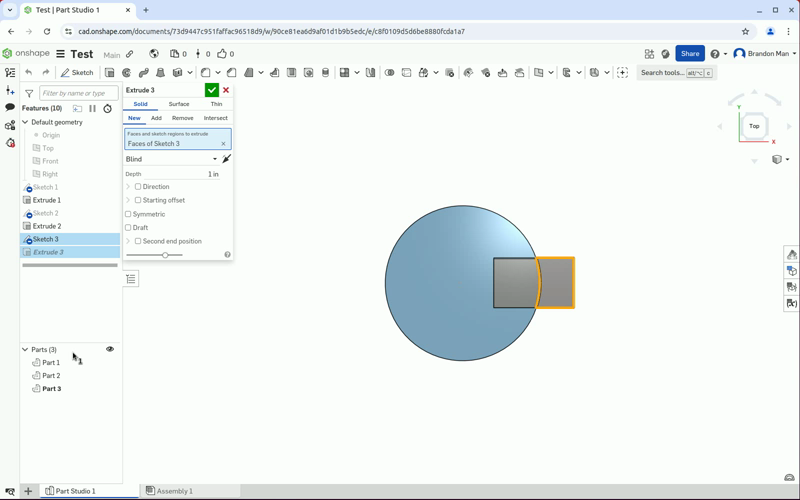
mouse_move(143, 106)
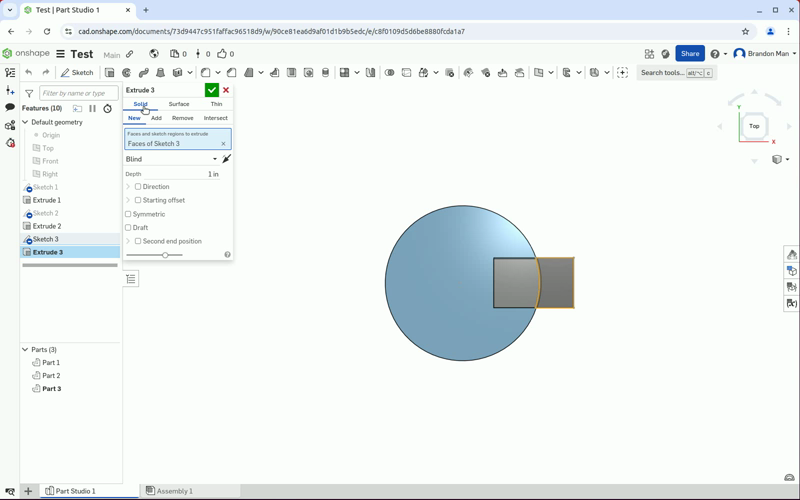
click(143, 106)
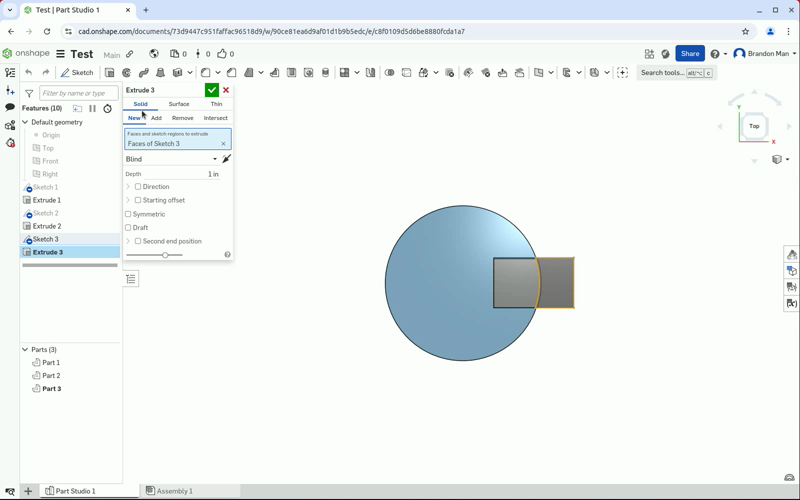
mouse_move(137, 120)
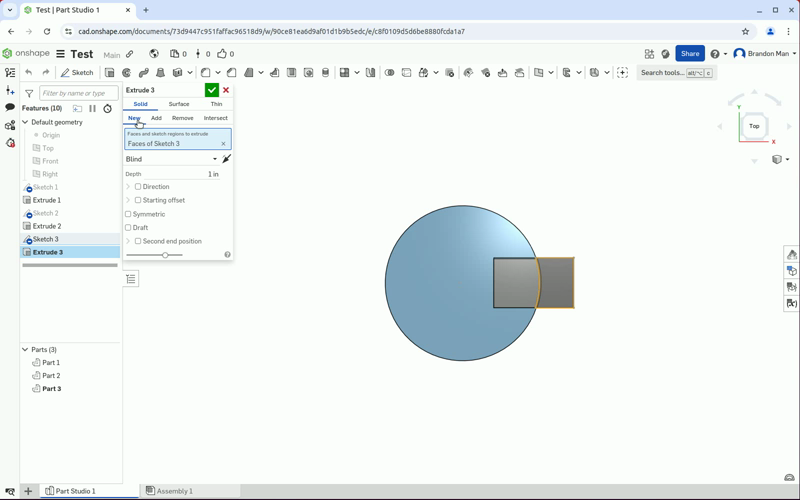
click(137, 120)
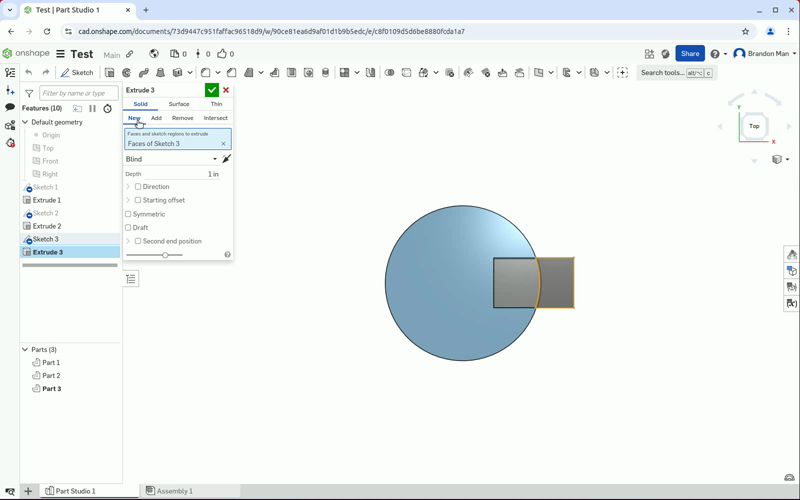
key(tab, 4)
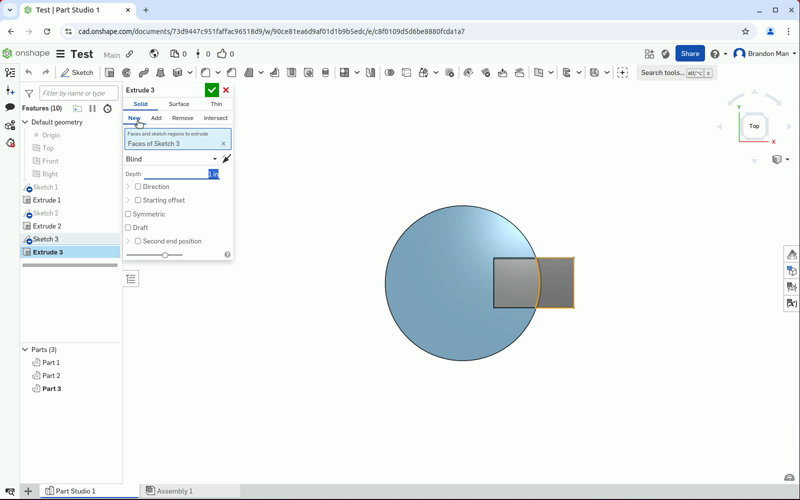
text(4.092)
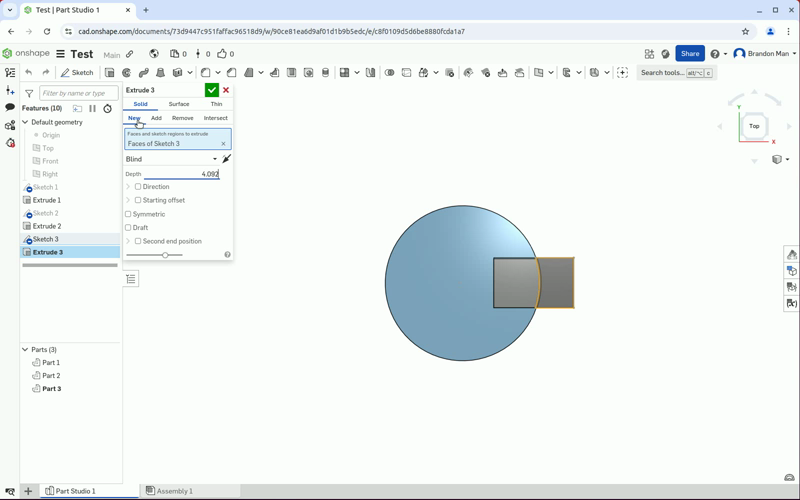
key(enter)
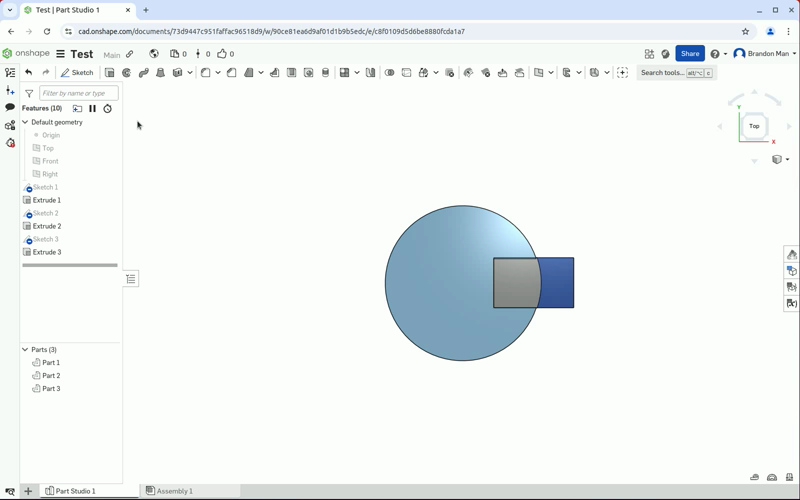
key(shift+h)
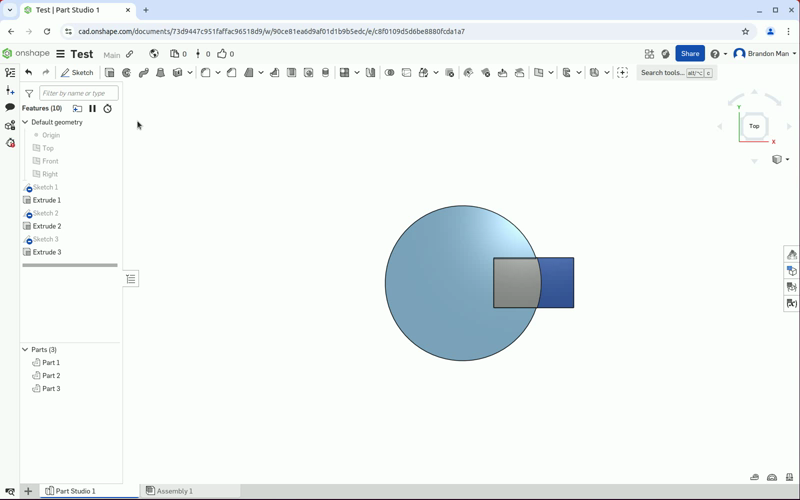
key(shift+h)
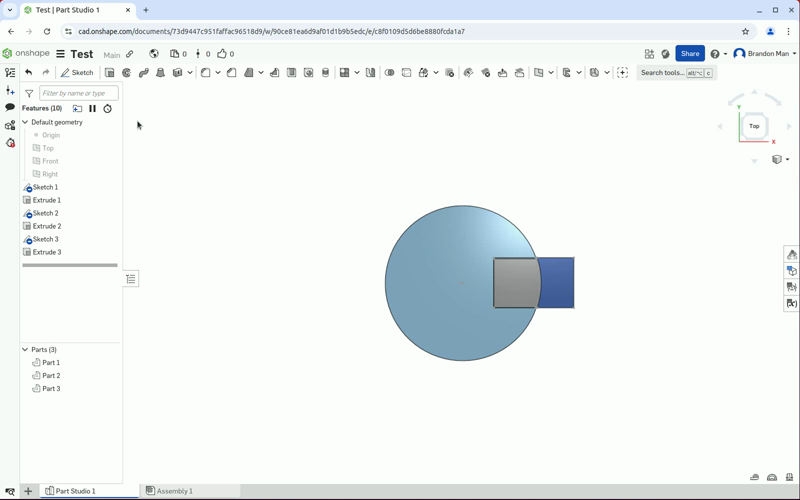
key(shift+7)
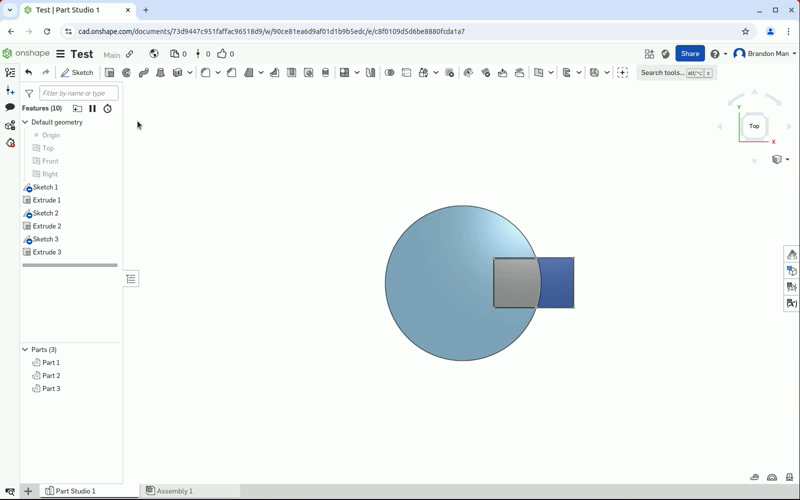
key(up, 3)
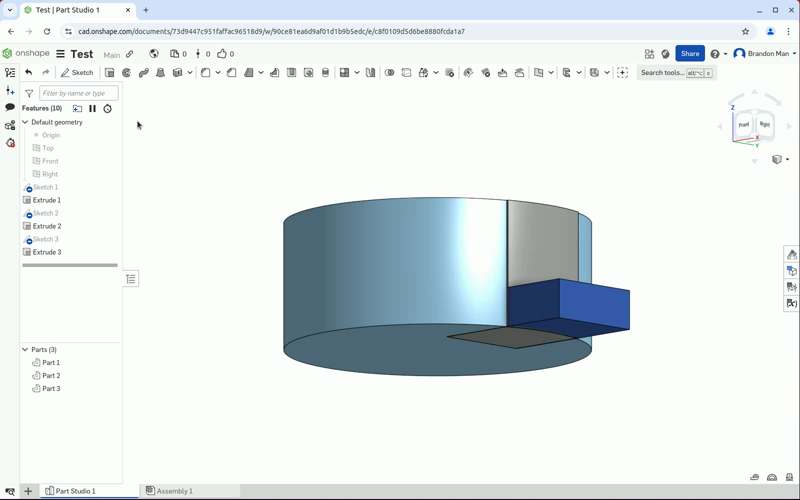
key(left, 3)
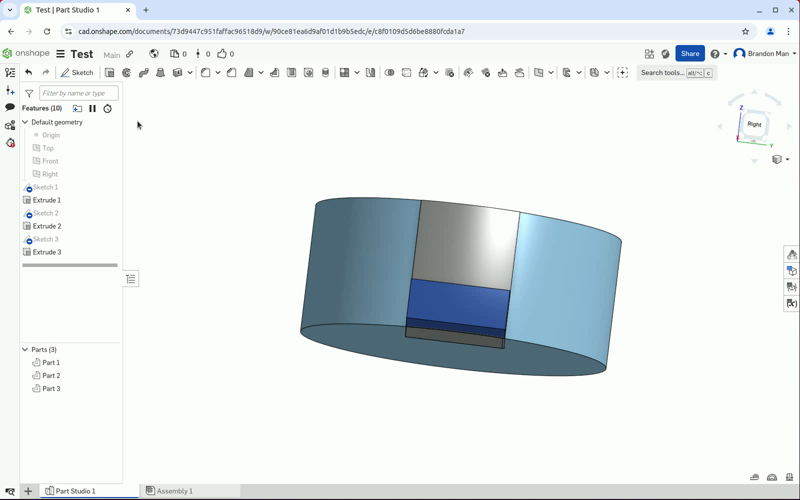
key(right, 3)
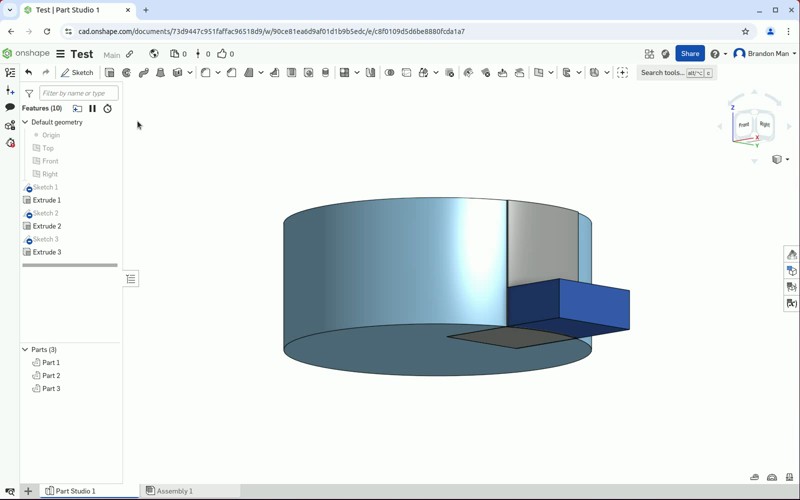
key(down, 3)
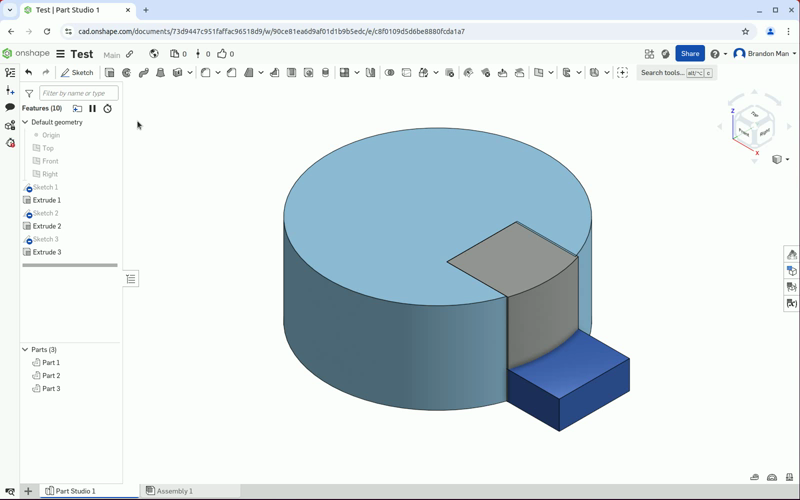
mouse_move(73, 189)
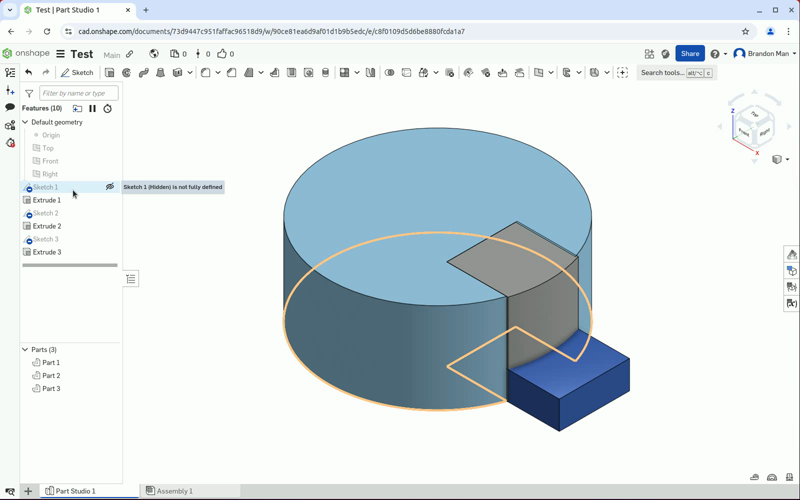
click(73, 189)